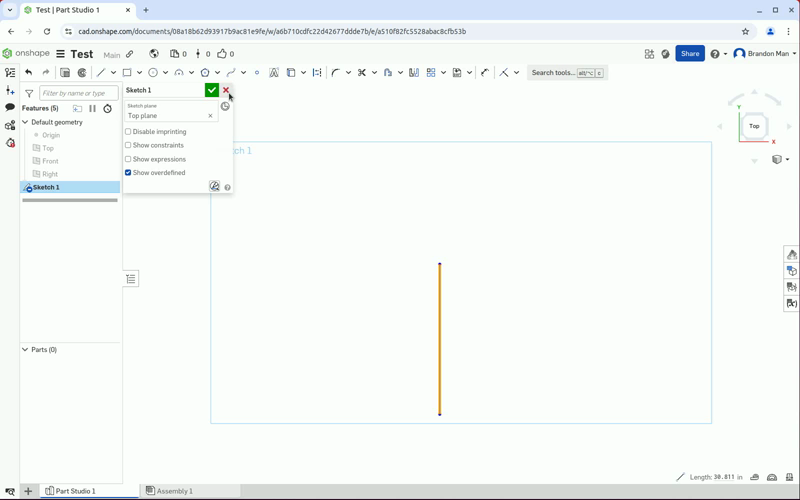
key(shift+h)
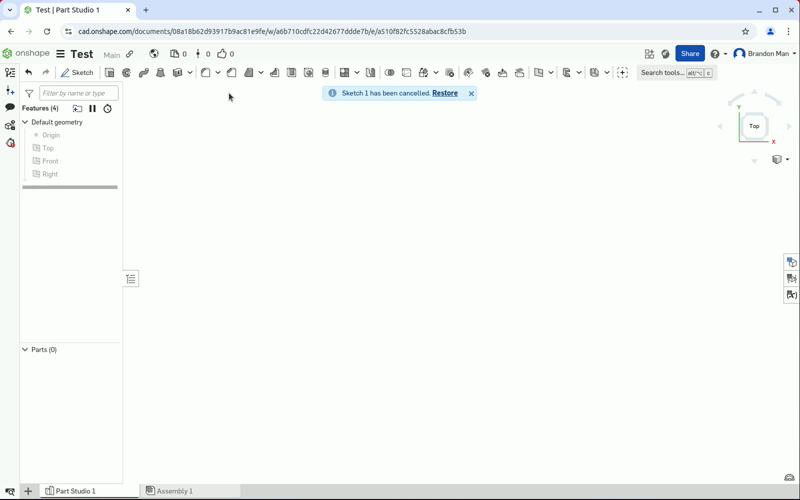
mouse_move(73, 352)
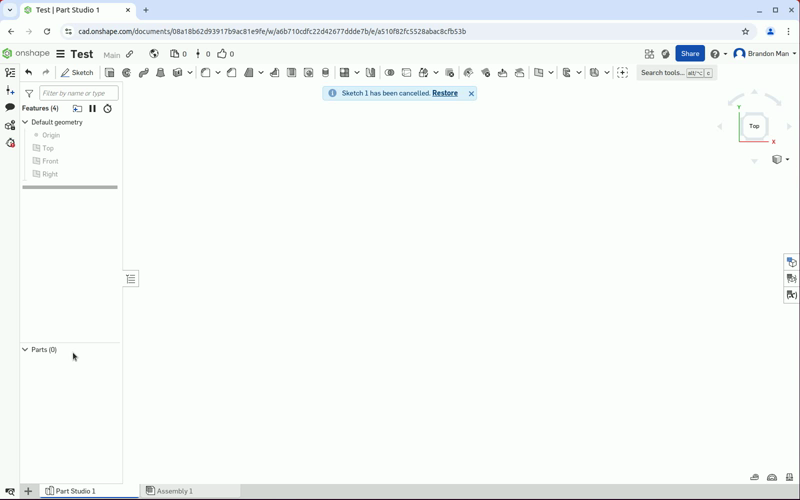
key(y)
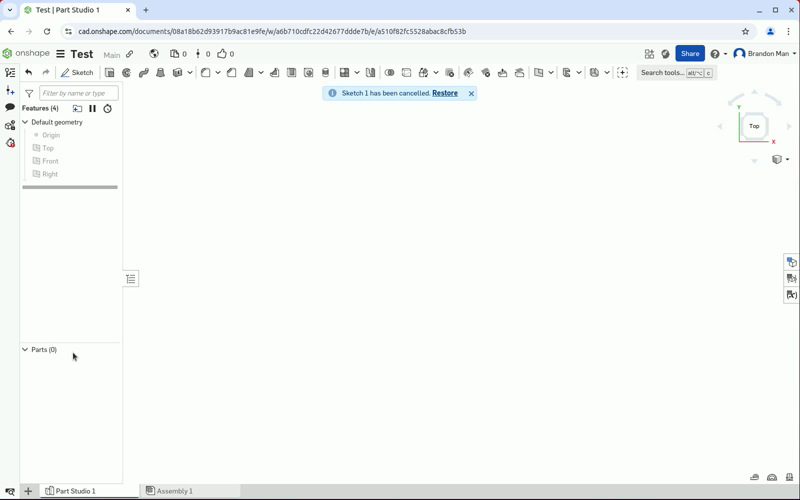
key(shift+p)
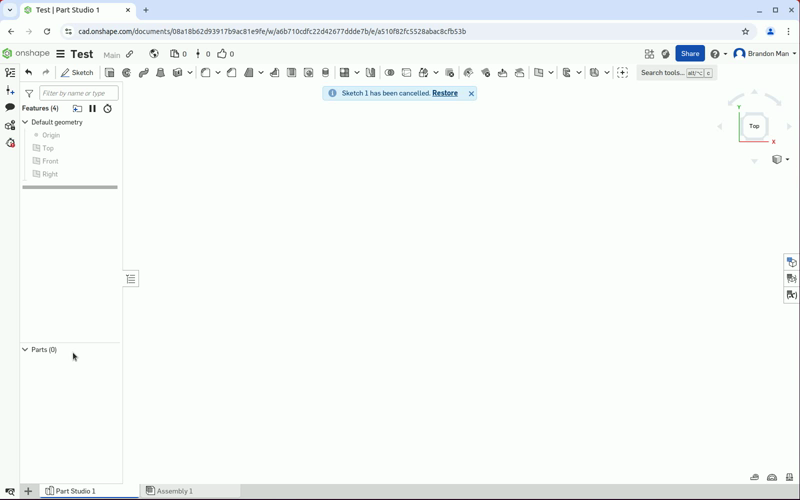
key(space)
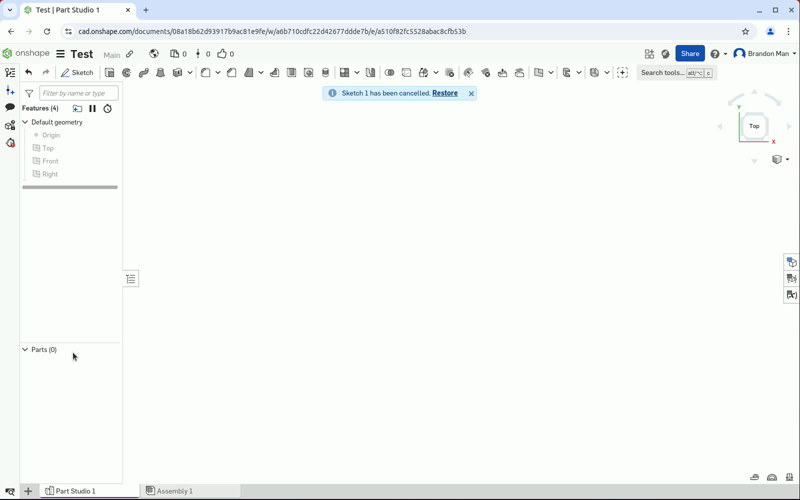
key_down(shift)
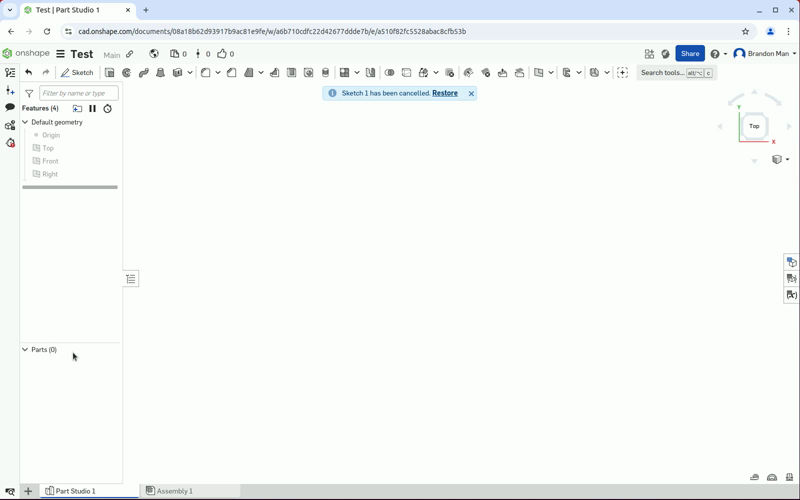
key(up)
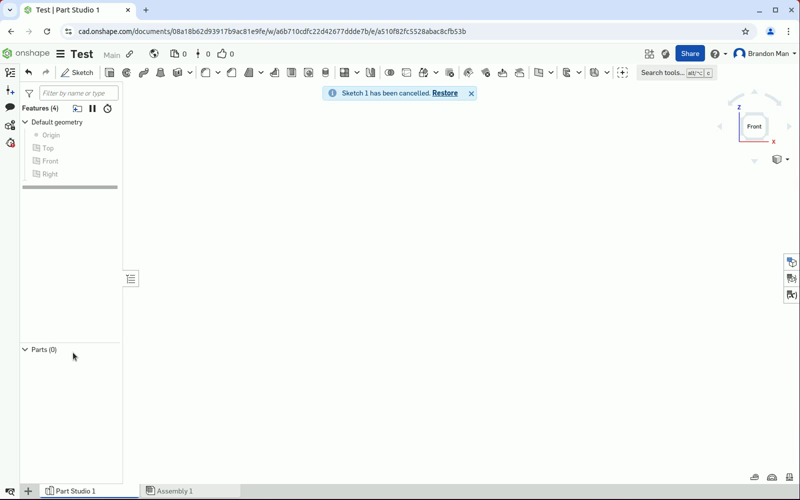
key_up(shift)
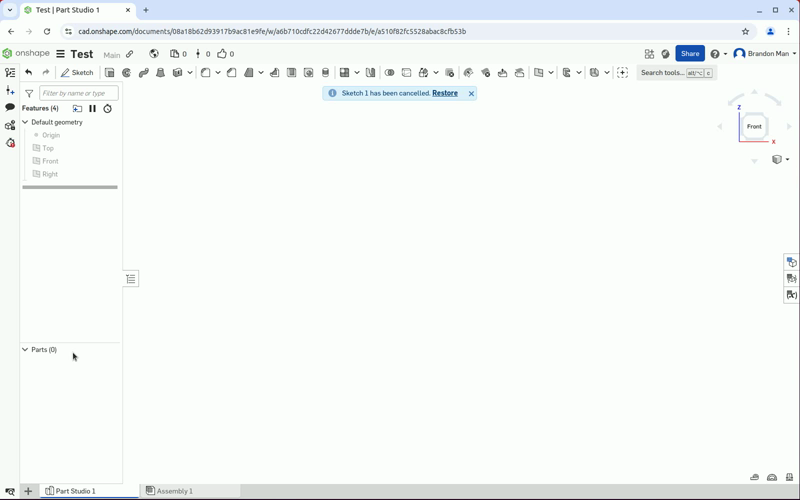
mouse_move(73, 352)
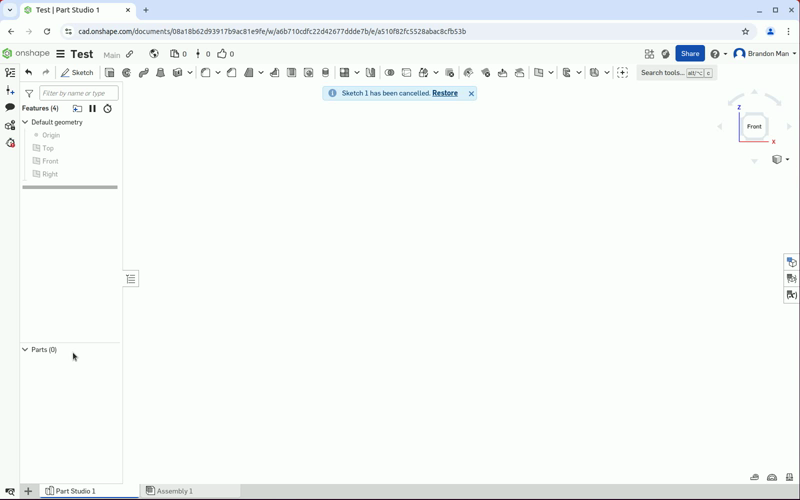
key(shift+y)
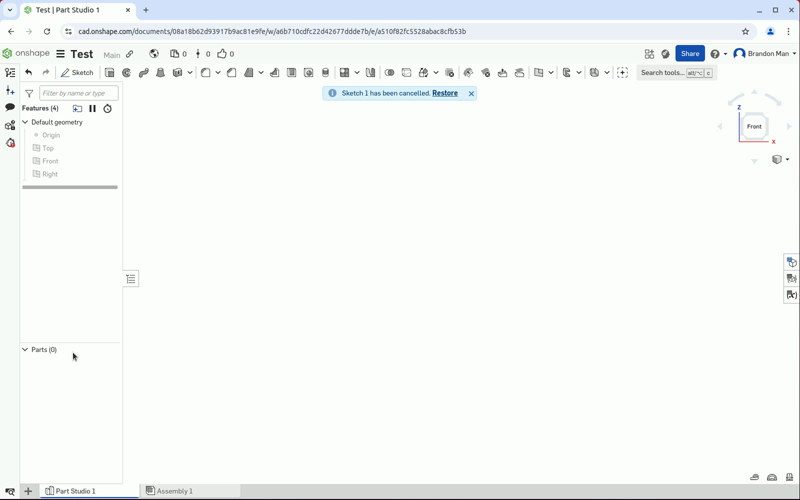
key(shift+s)
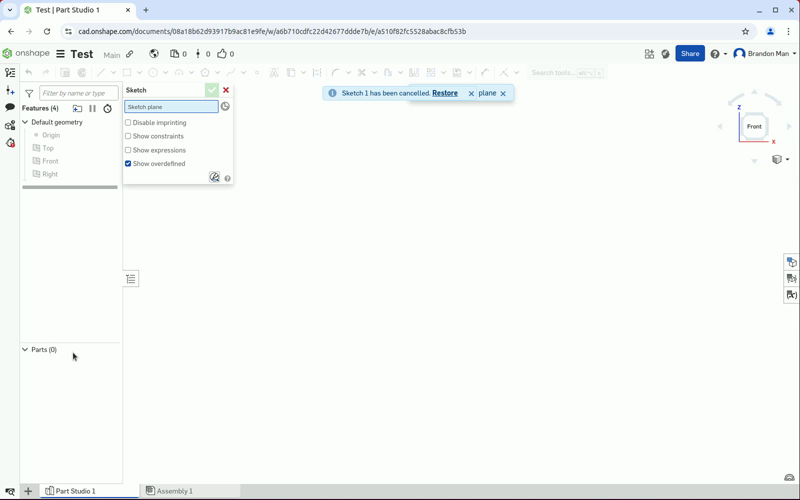
mouse_move(73, 163)
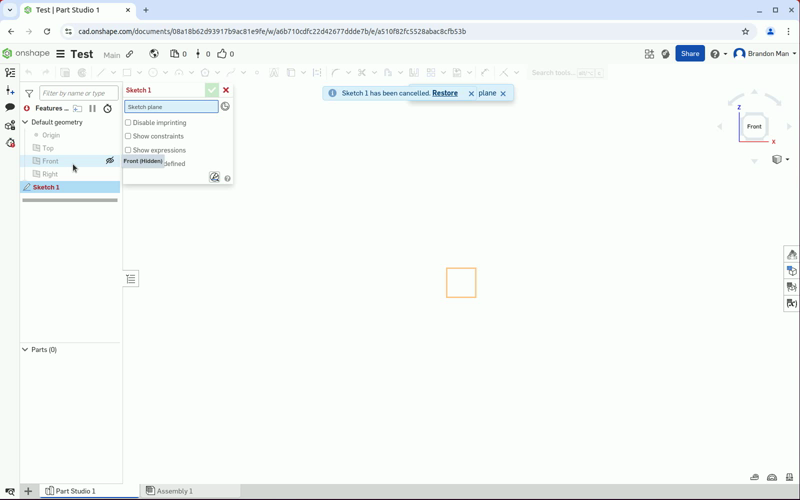
click(73, 163)
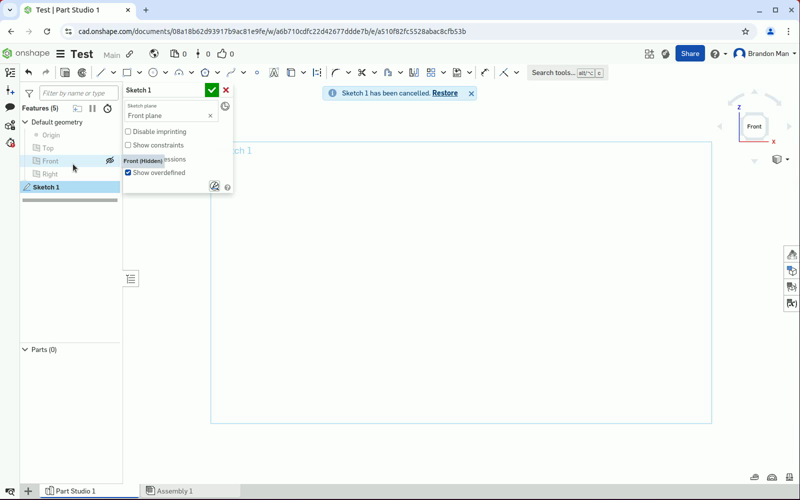
mouse_move(73, 352)
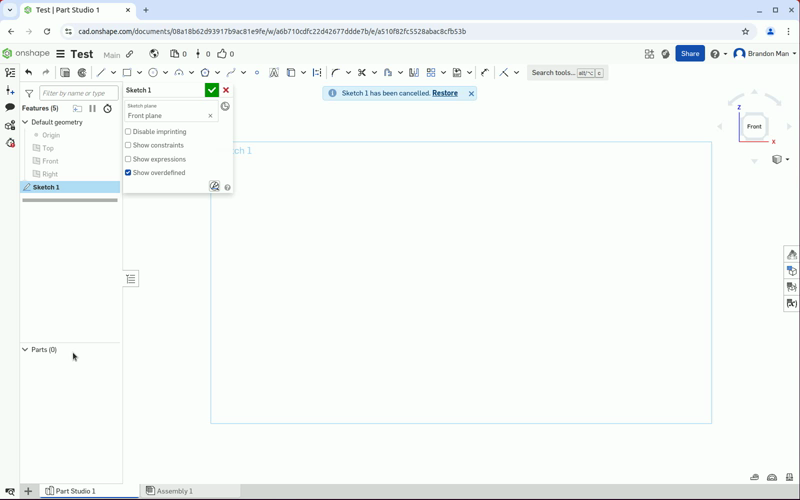
key(y)
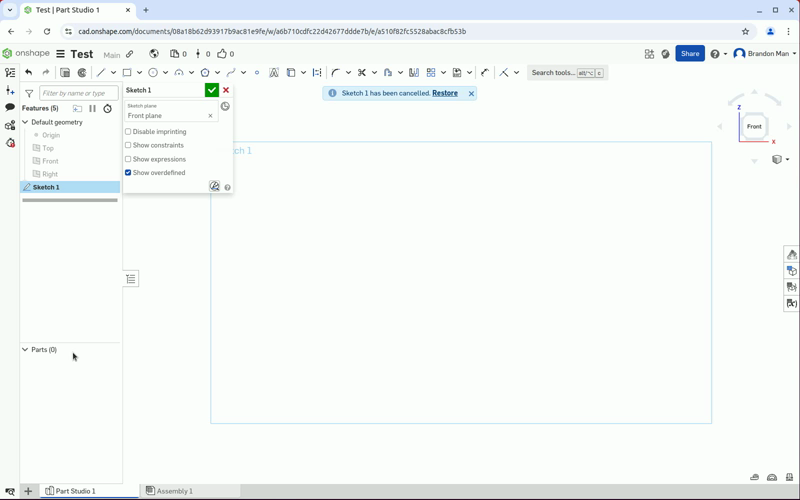
key(c)
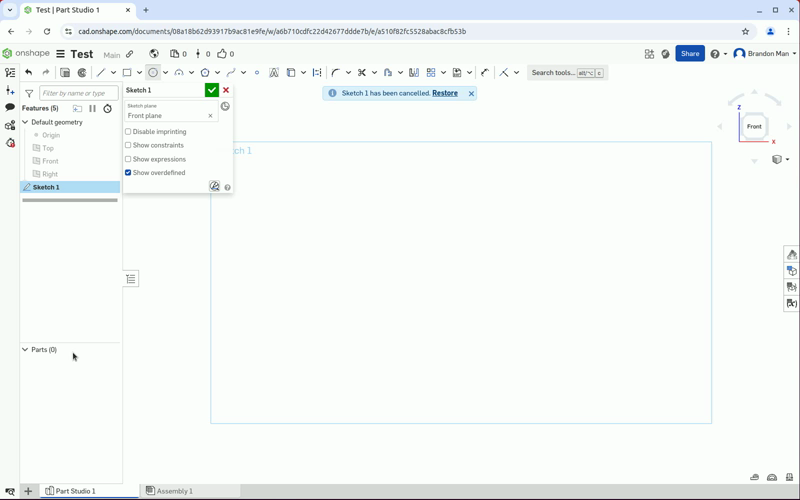
key_down(shift)
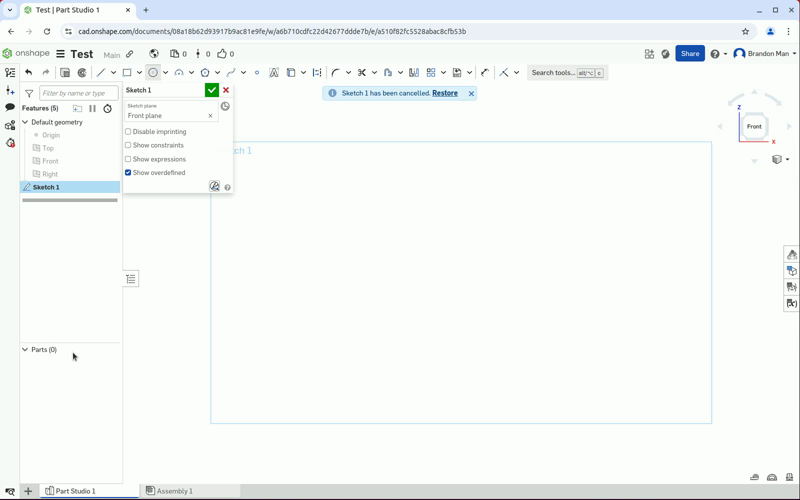
mouse_move(461, 282)
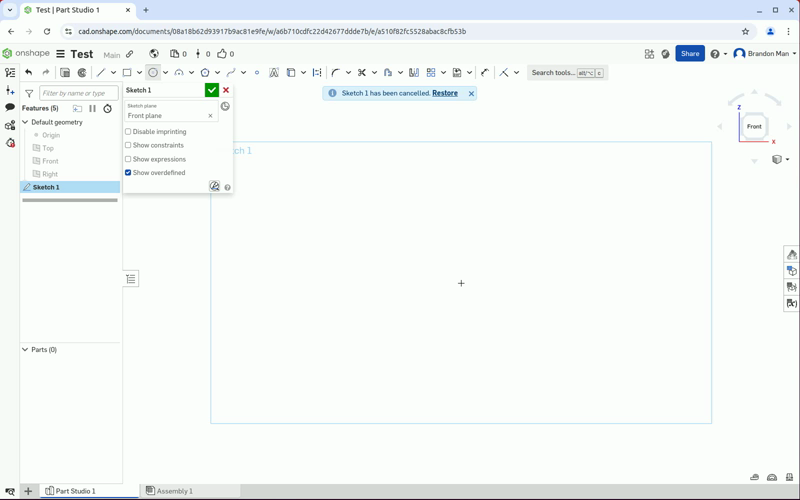
click(461, 282)
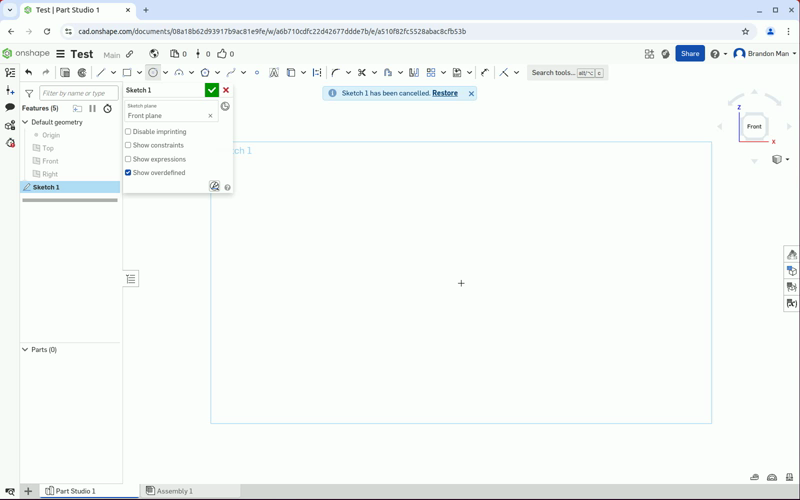
key_up(shift)
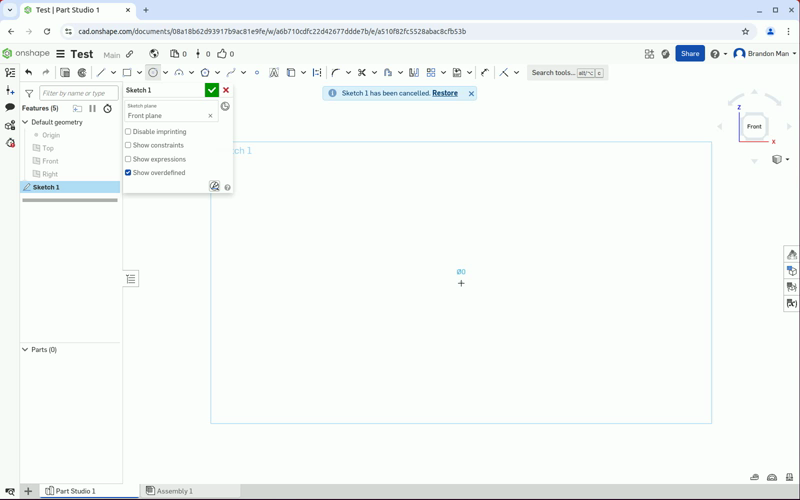
mouse_move(472, 282)
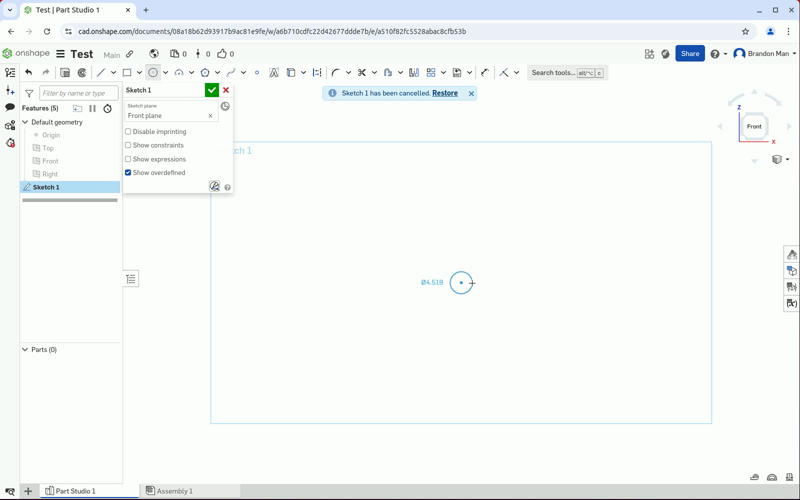
click(472, 282)
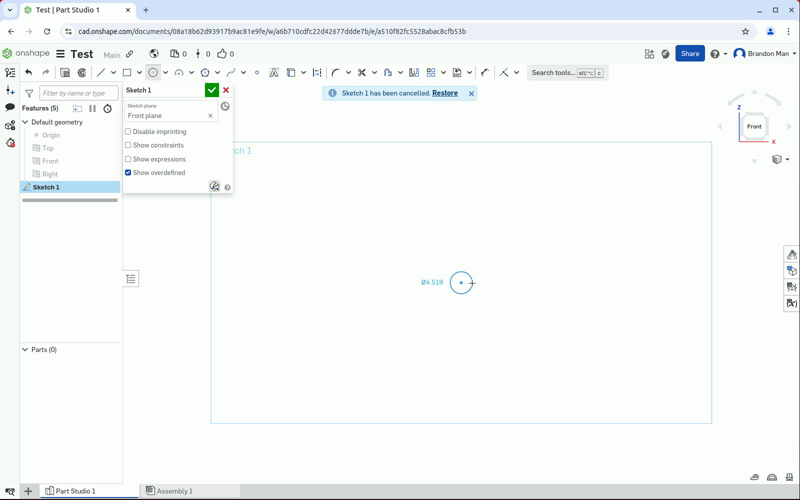
key(esc)
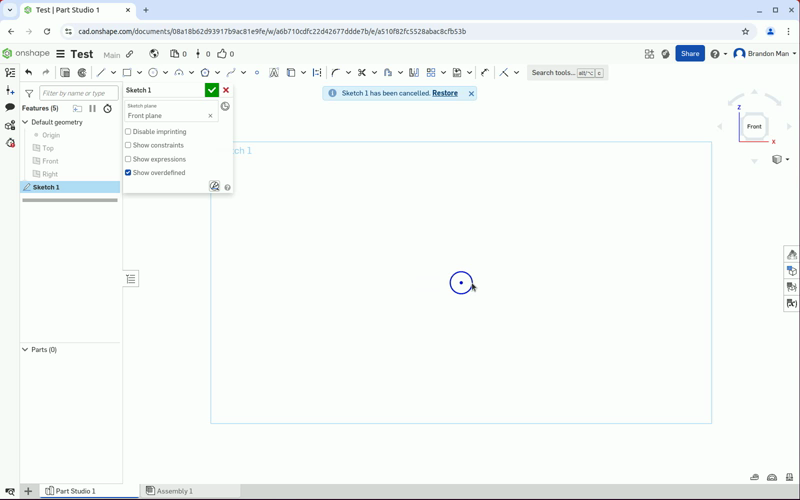
key(c)
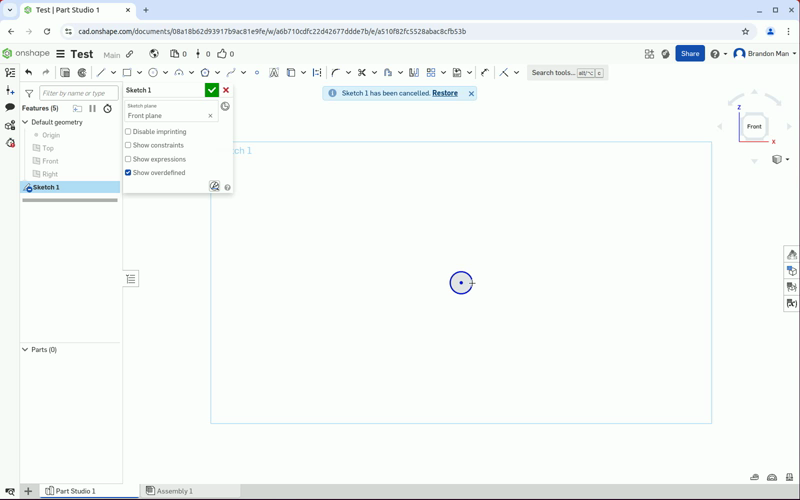
key_down(shift)
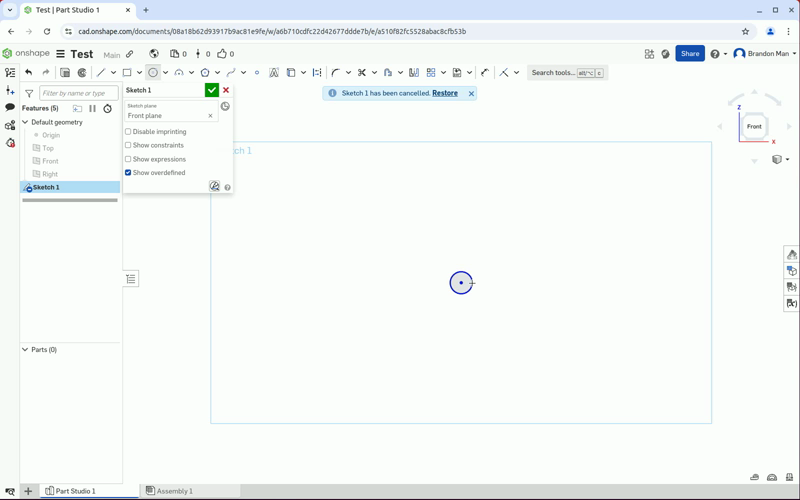
mouse_move(461, 282)
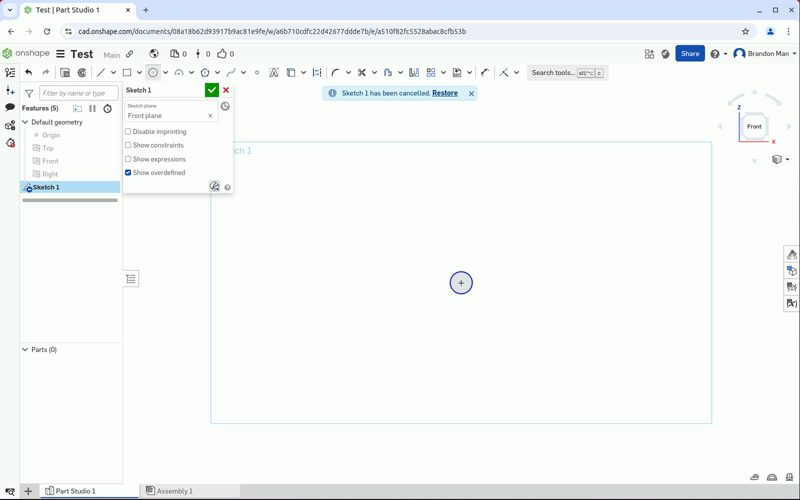
click(461, 282)
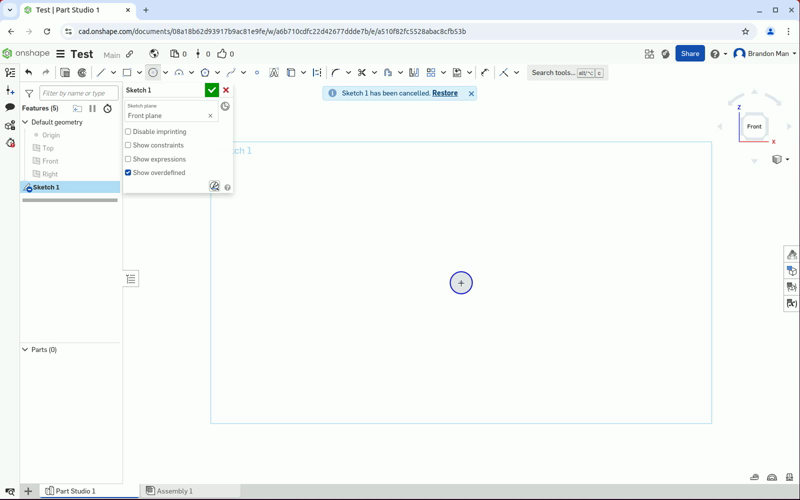
key_up(shift)
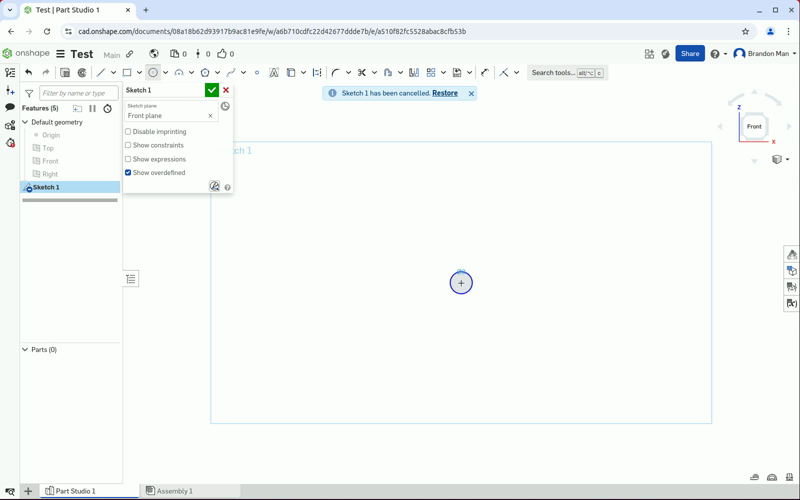
mouse_move(468, 282)
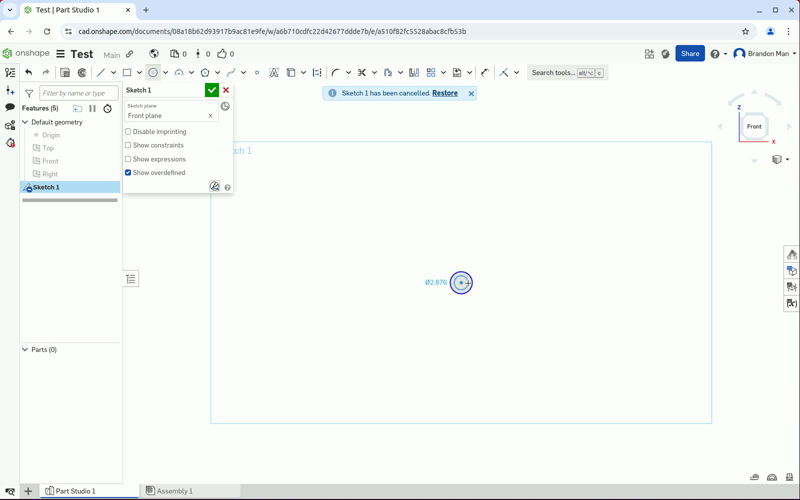
scroll(6)
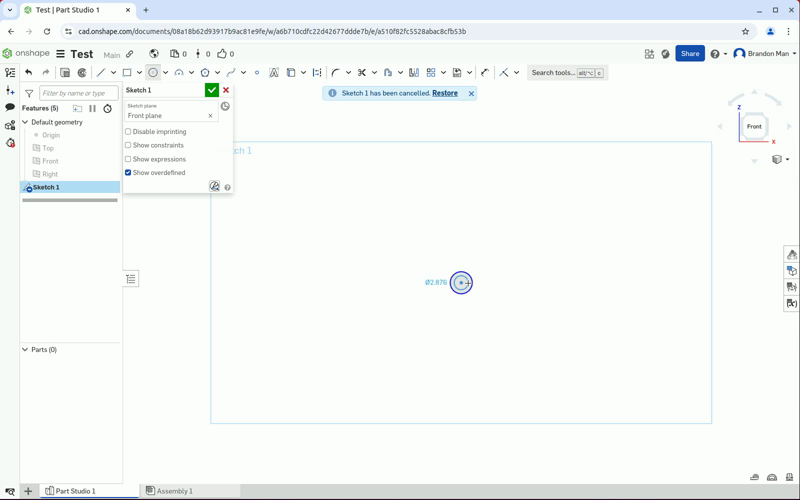
scroll(6)
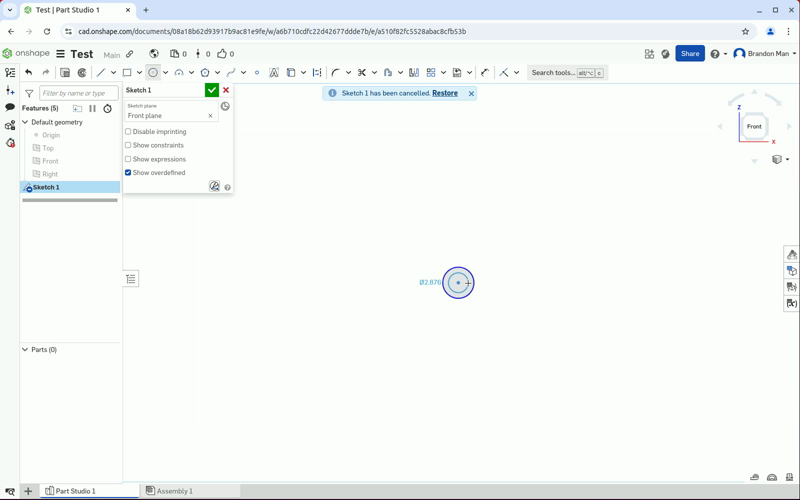
scroll(6)
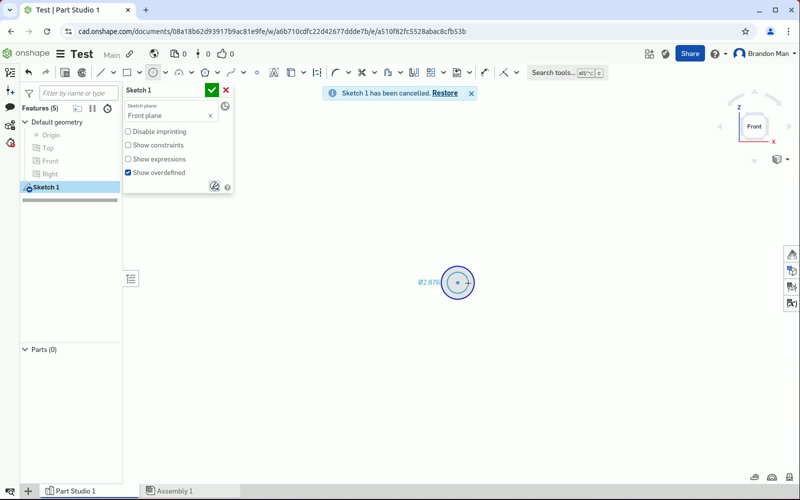
scroll(6)
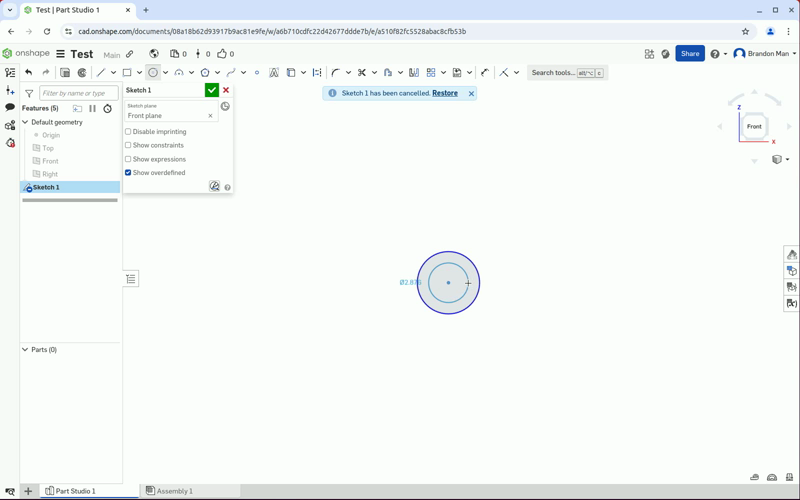
scroll(6)
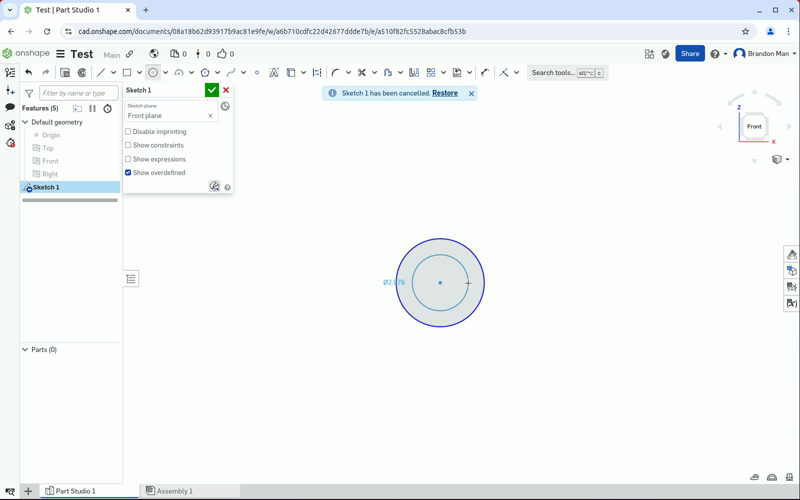
scroll(6)
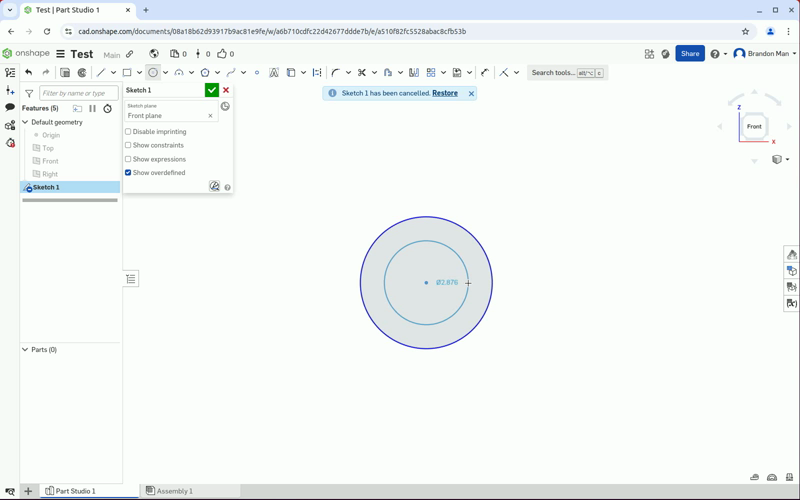
scroll(6)
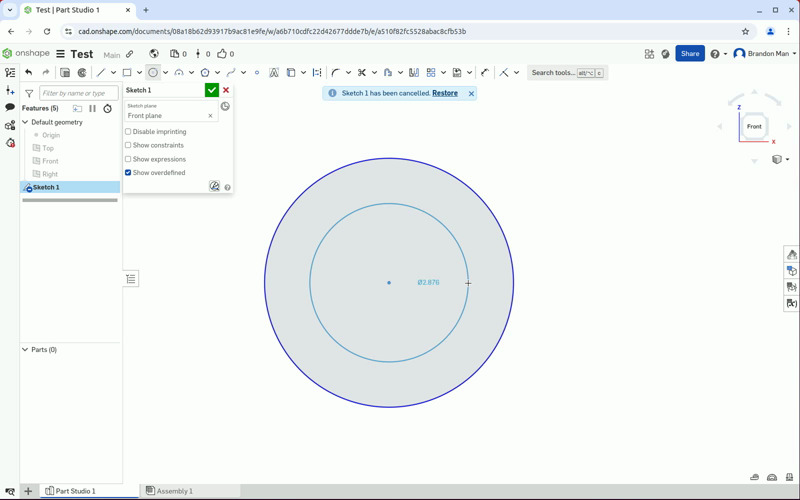
click(468, 282)
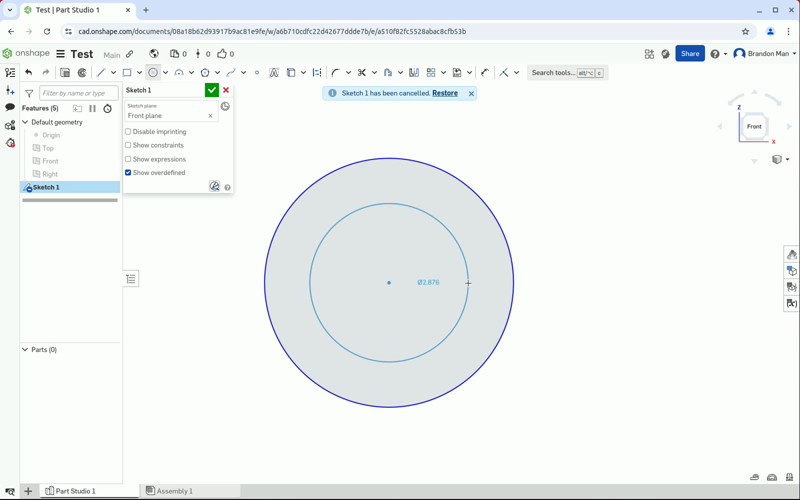
scroll(-6)
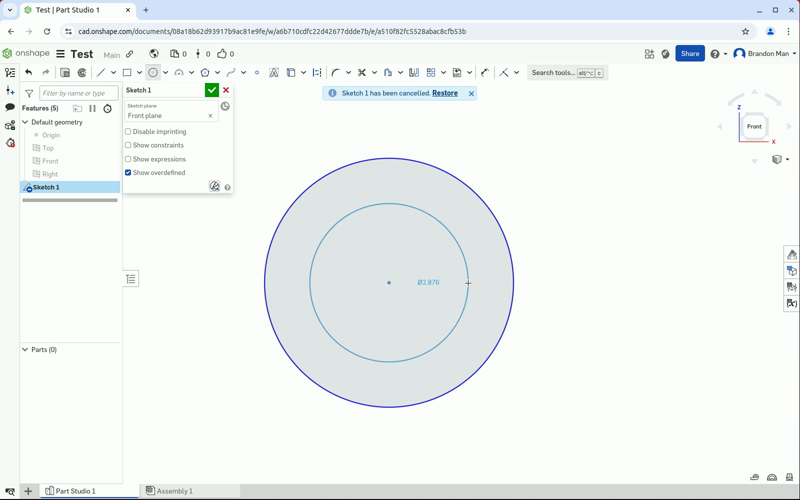
scroll(-6)
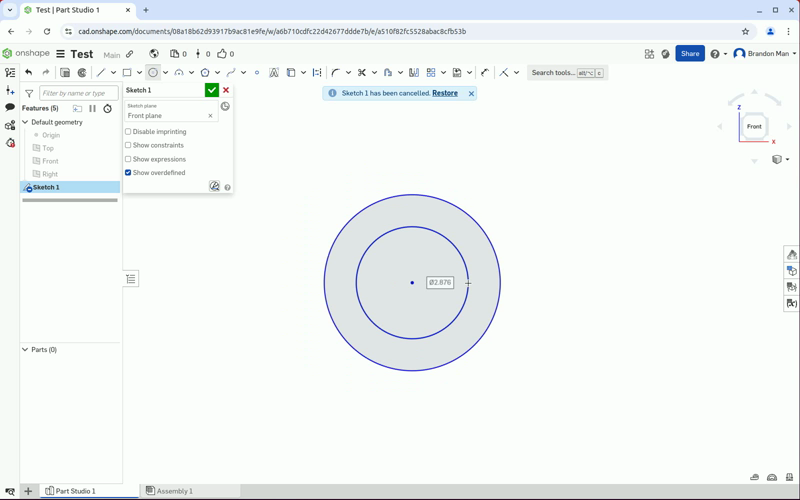
scroll(-6)
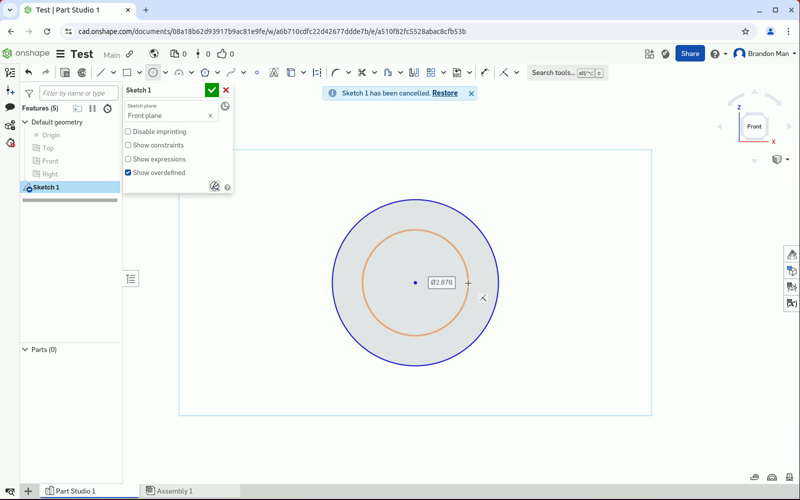
scroll(-6)
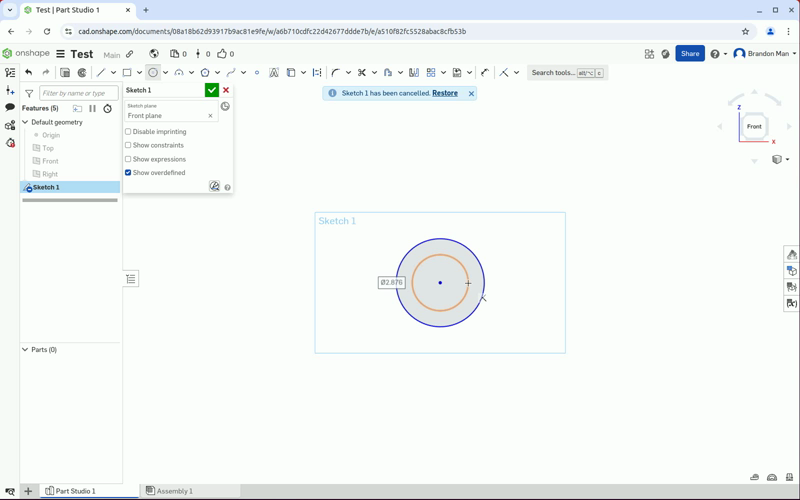
scroll(-6)
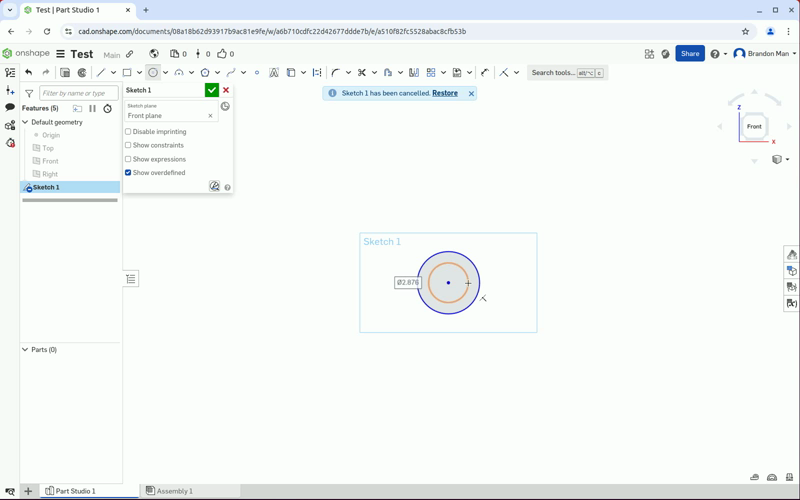
scroll(-6)
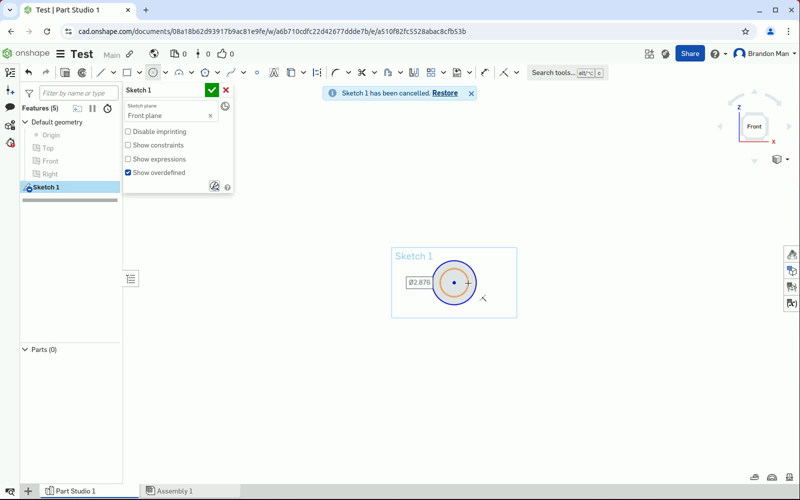
scroll(-6)
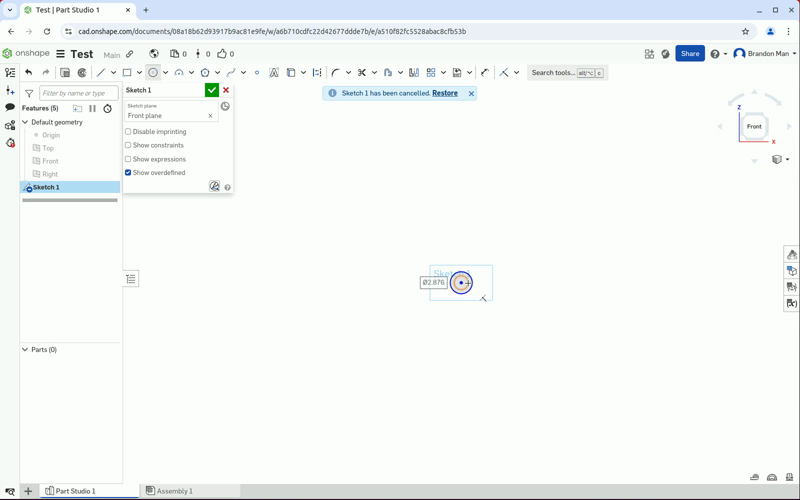
key(esc)
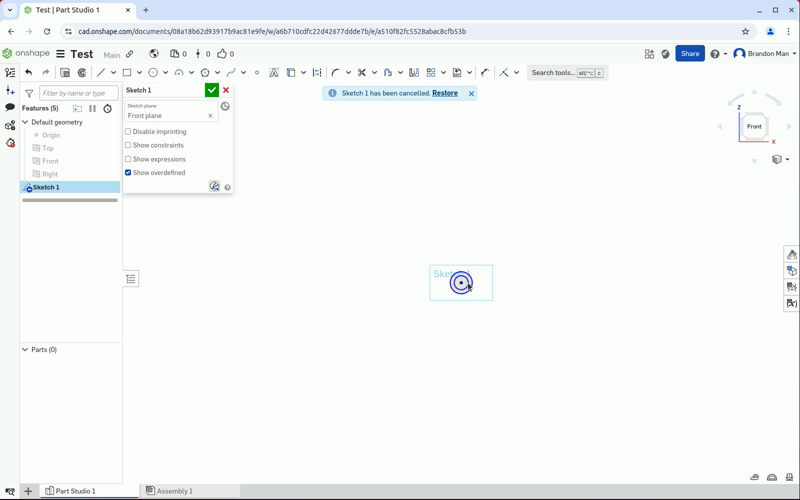
mouse_move(469, 276)
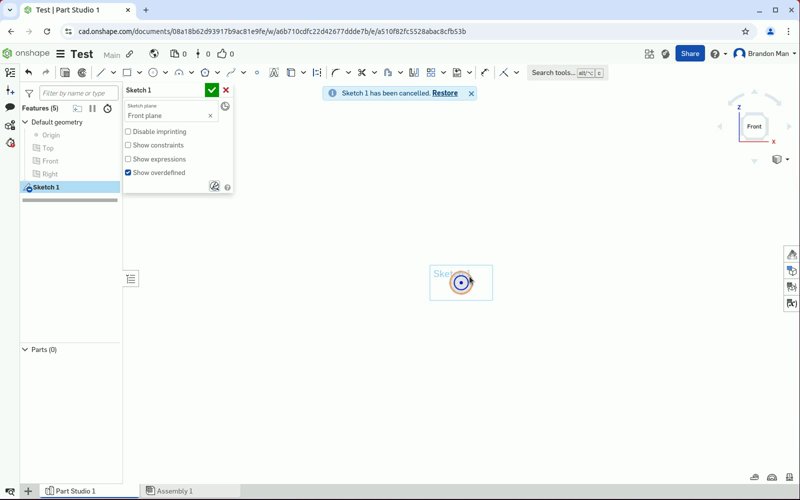
scroll(6)
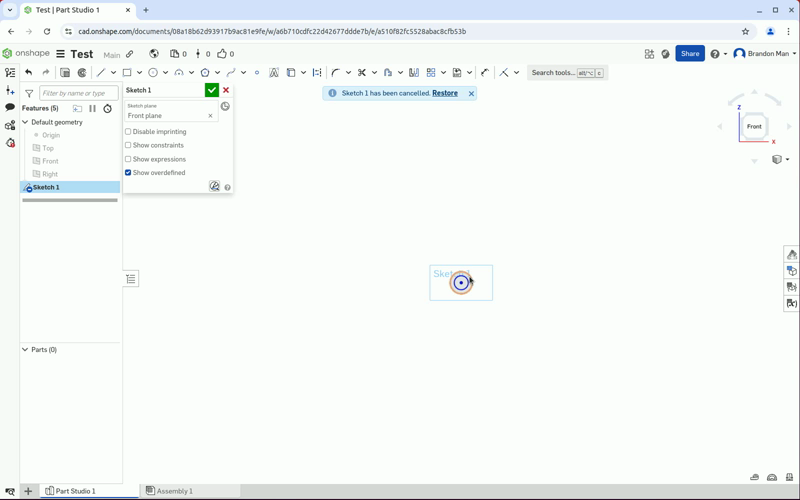
scroll(6)
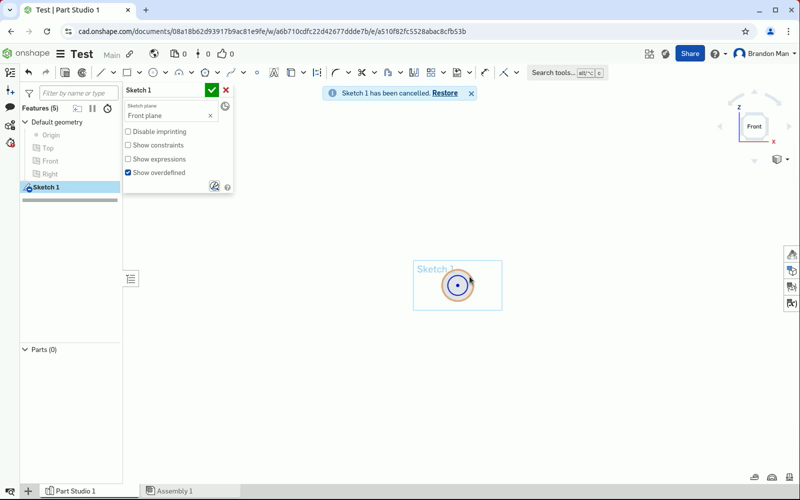
scroll(6)
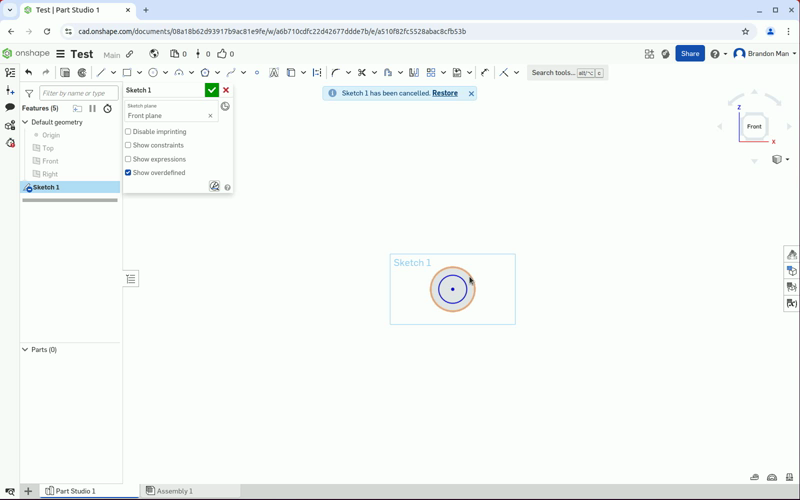
scroll(6)
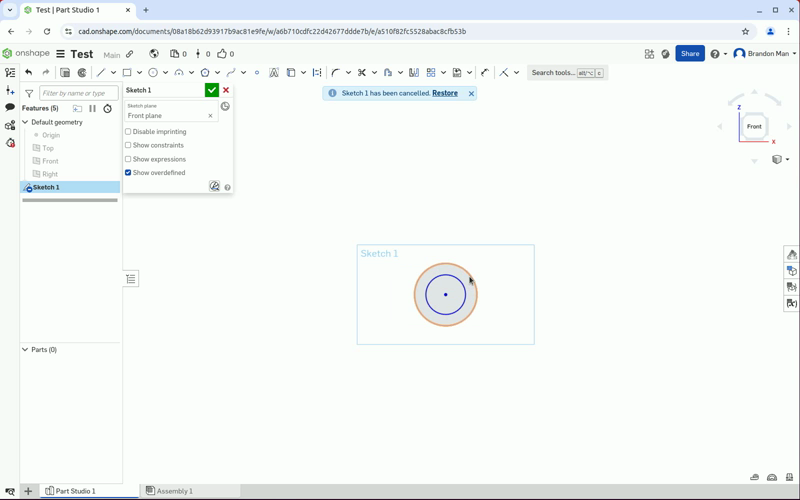
scroll(6)
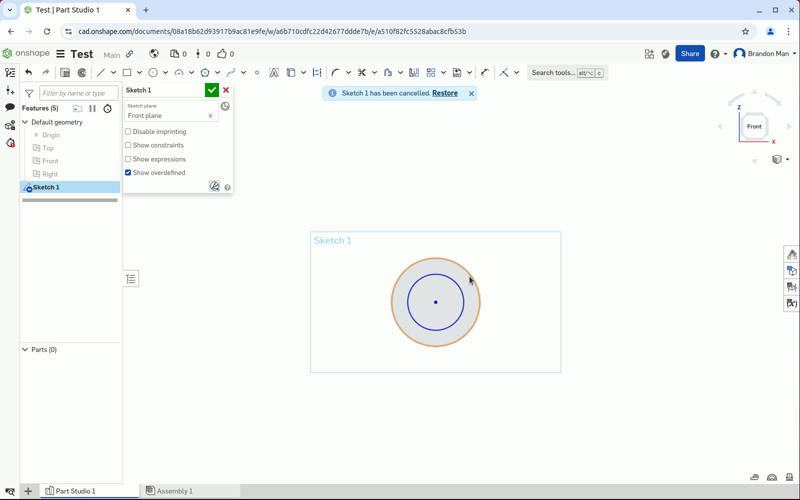
scroll(6)
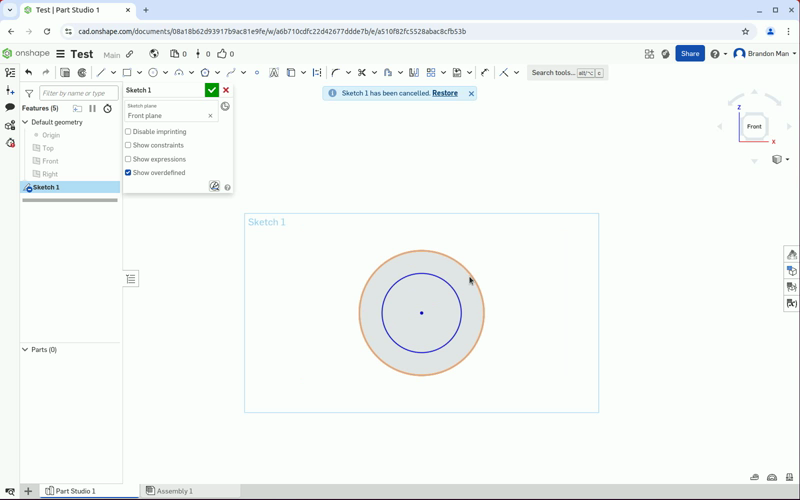
scroll(6)
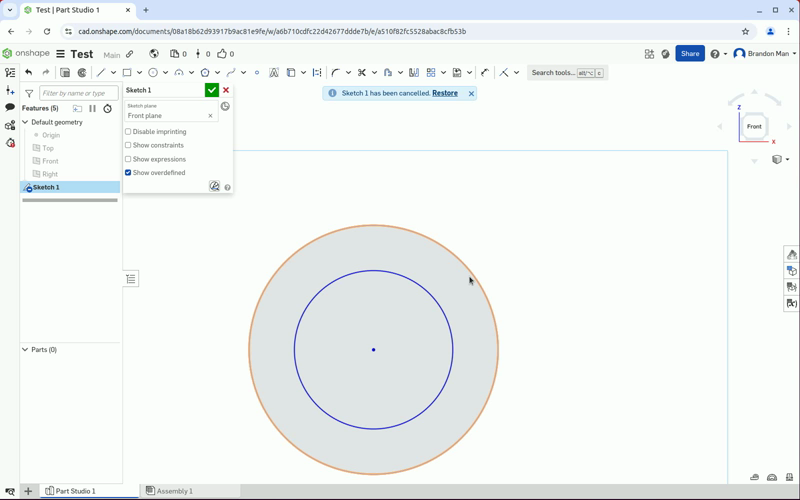
click(469, 276)
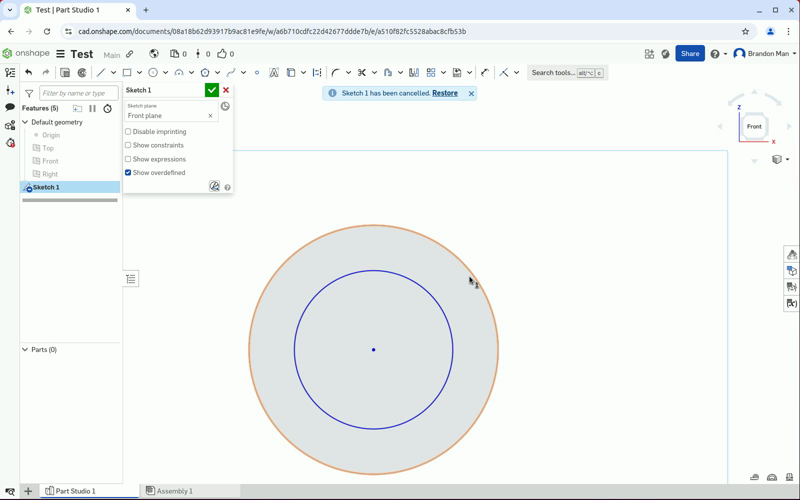
scroll(-6)
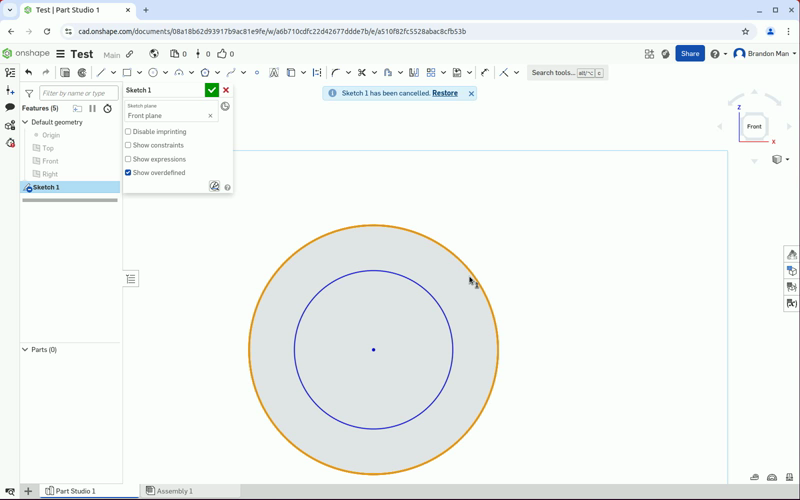
scroll(-6)
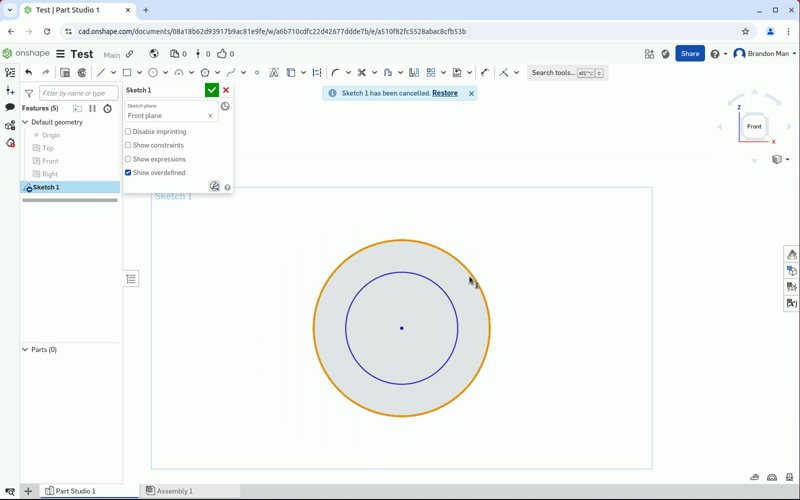
scroll(-6)
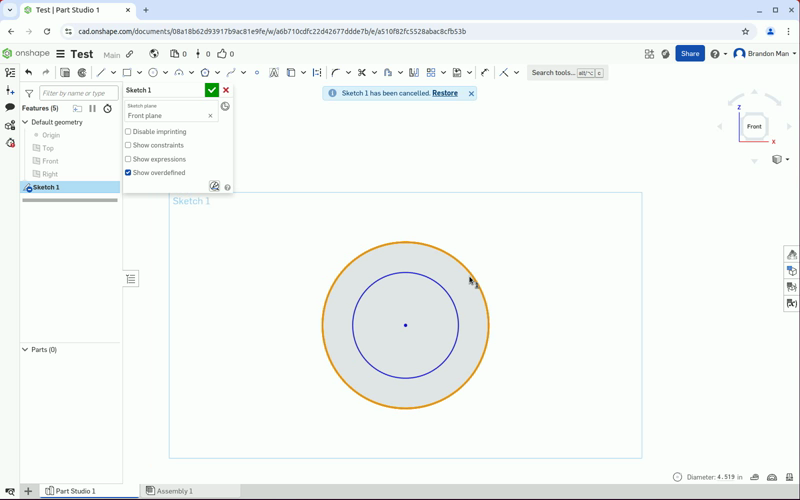
scroll(-6)
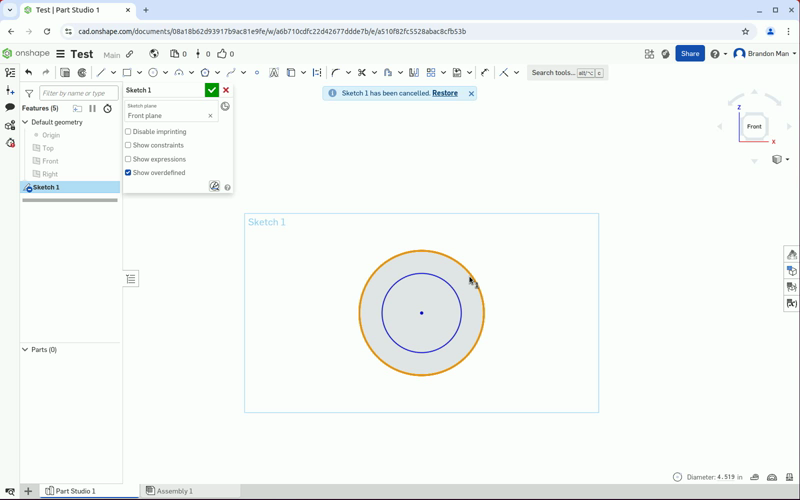
scroll(-6)
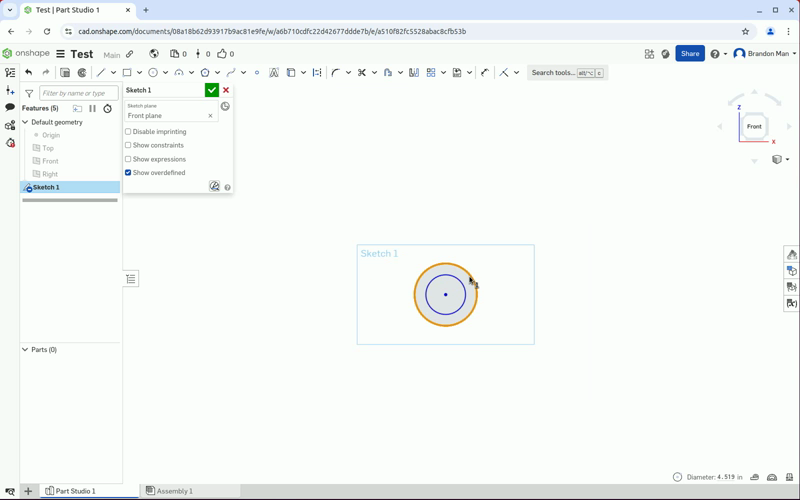
scroll(-6)
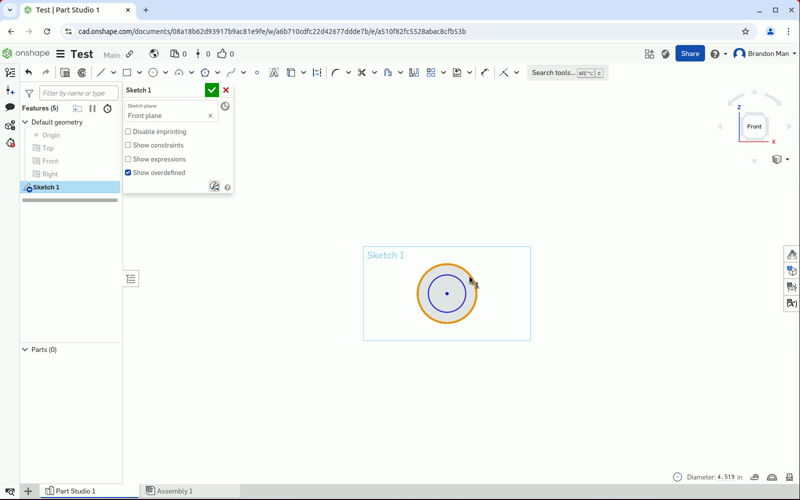
scroll(-6)
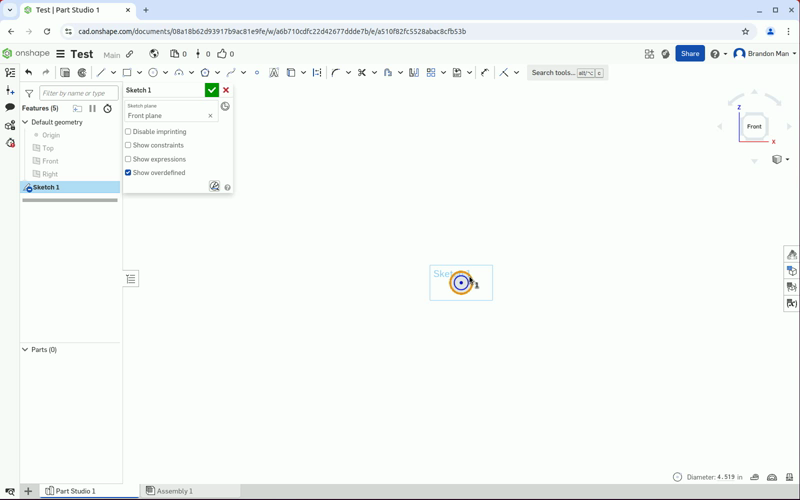
mouse_move(73, 352)
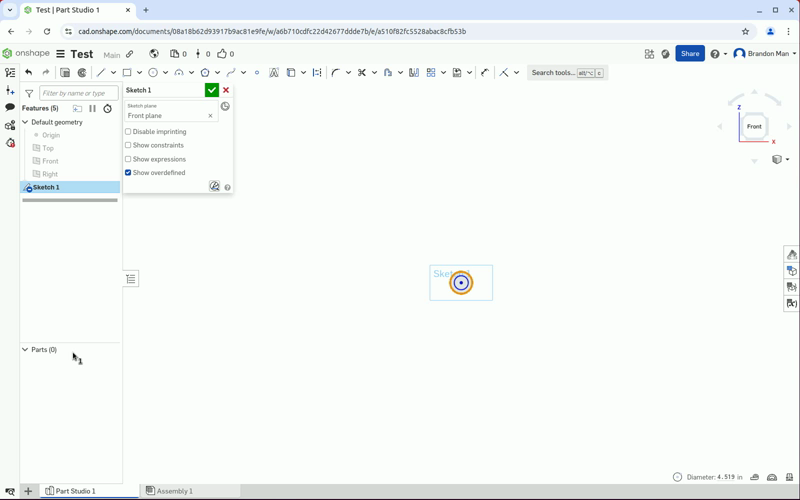
key(shift+y)
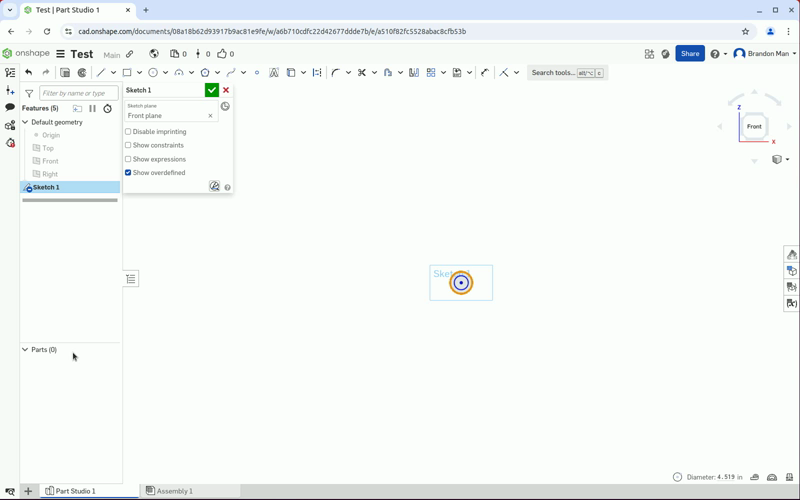
key(shift+e)
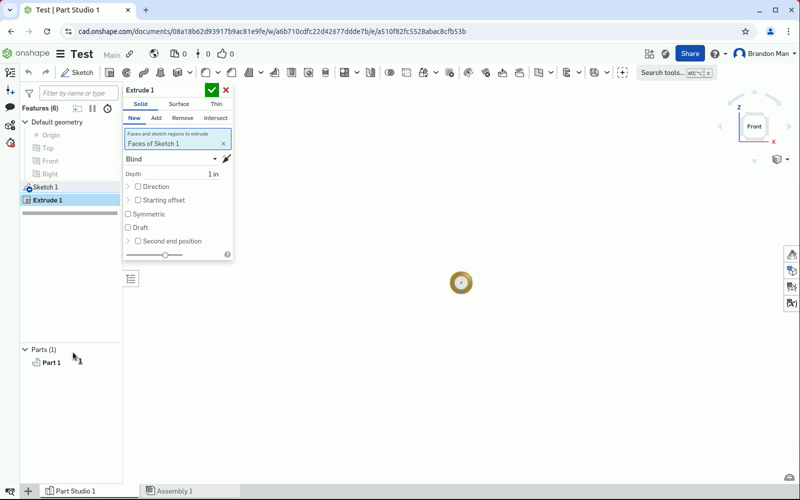
mouse_move(143, 106)
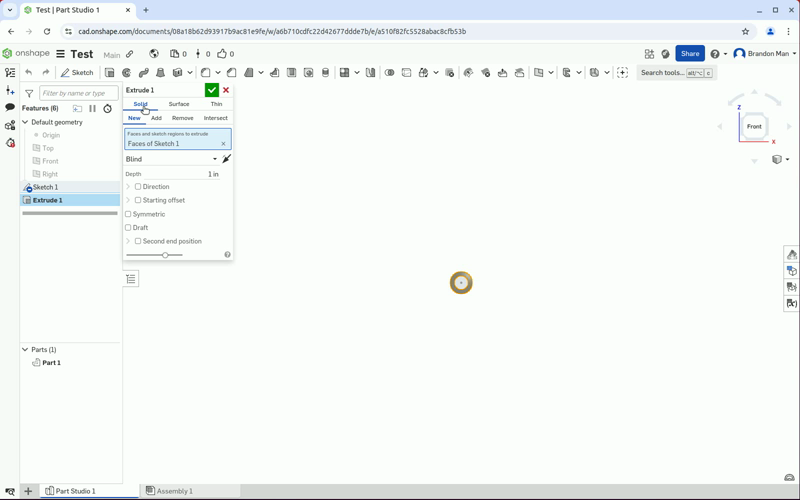
click(143, 106)
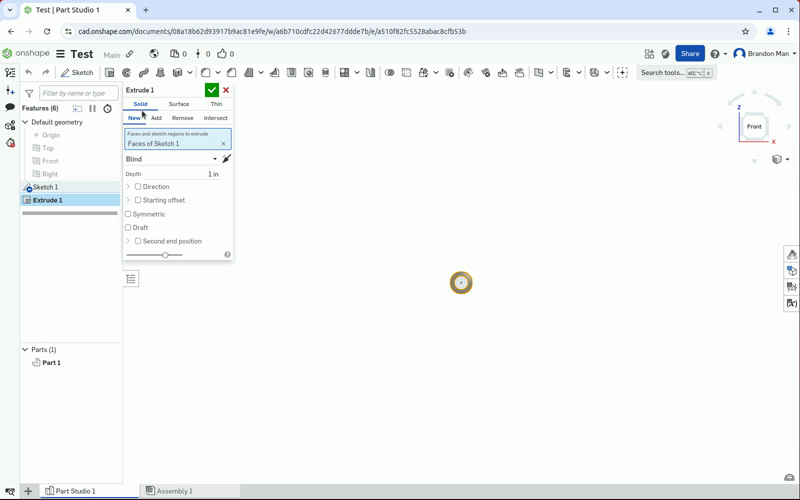
mouse_move(137, 120)
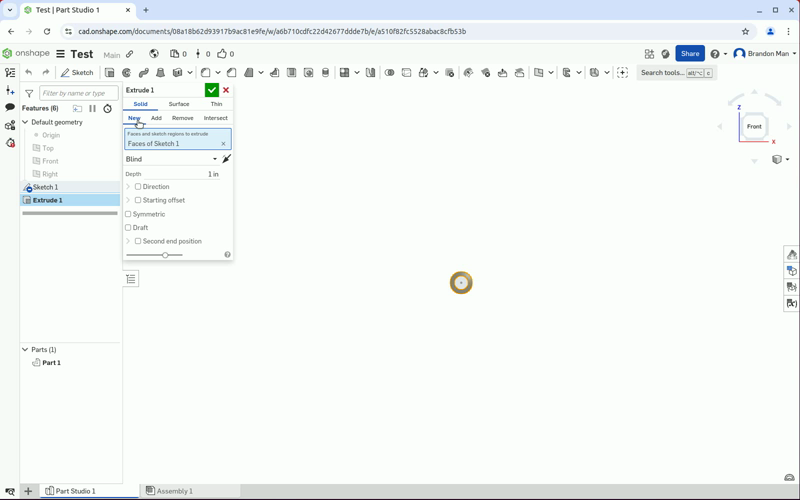
click(137, 120)
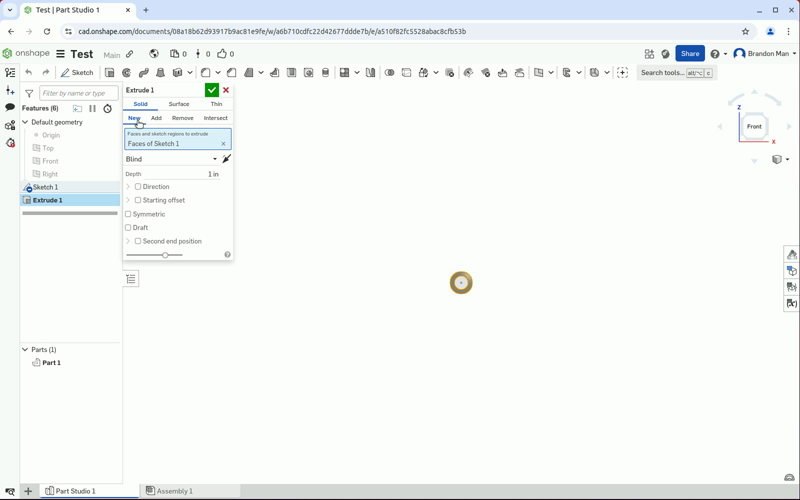
key(tab, 4)
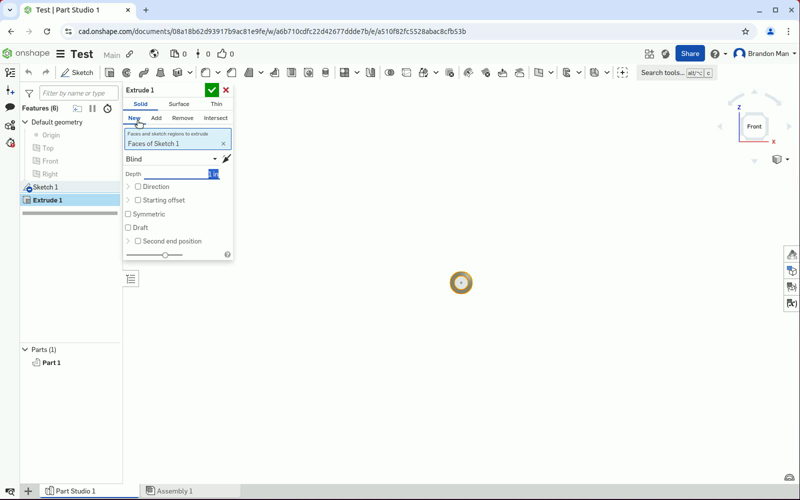
text(2.648)
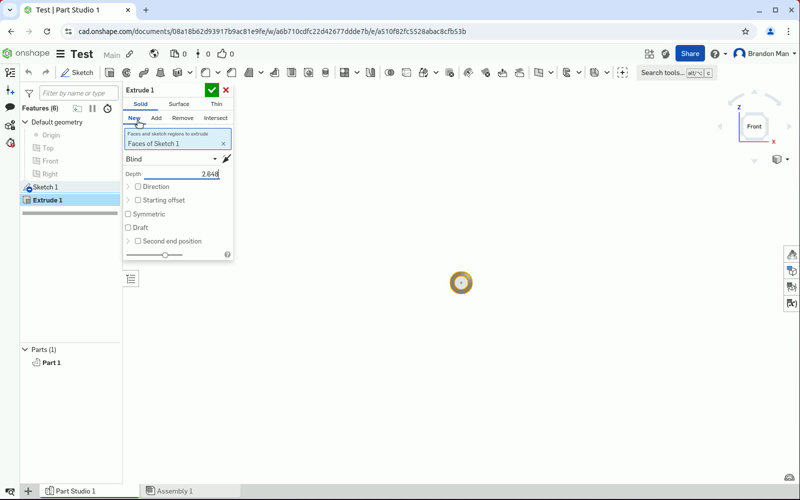
key(enter)
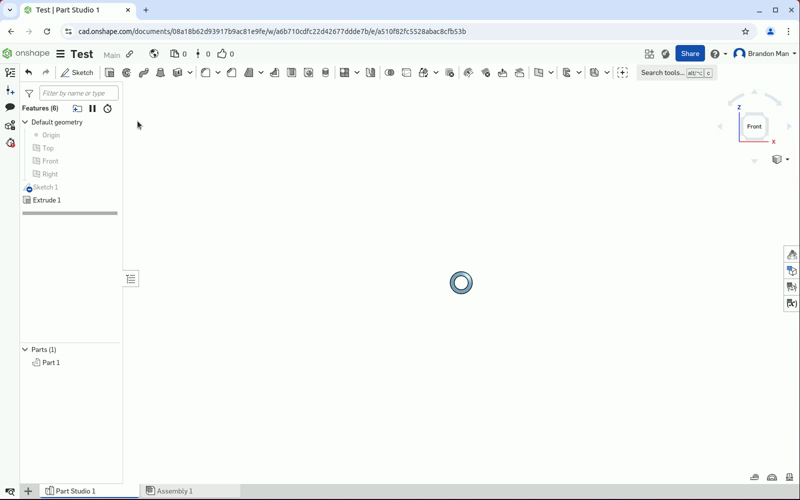
key(shift+h)
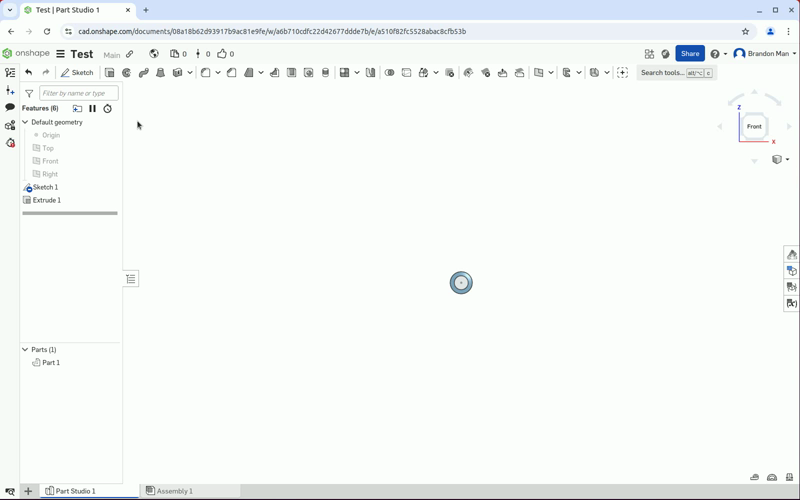
key(shift+h)
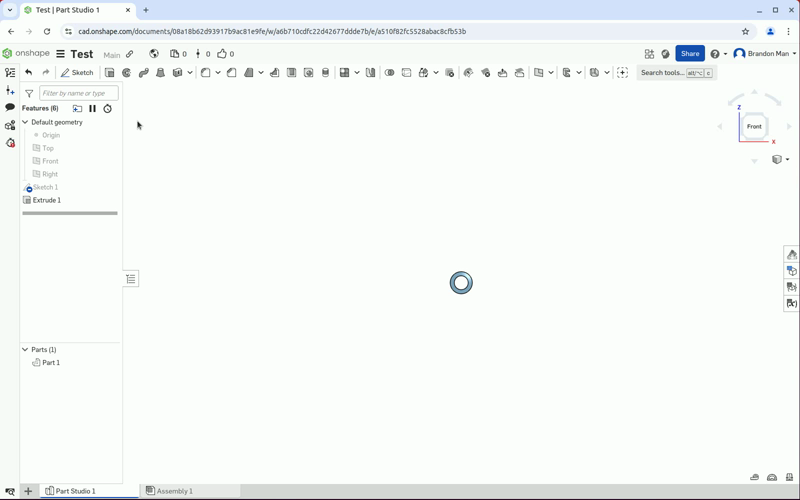
mouse_move(73, 189)
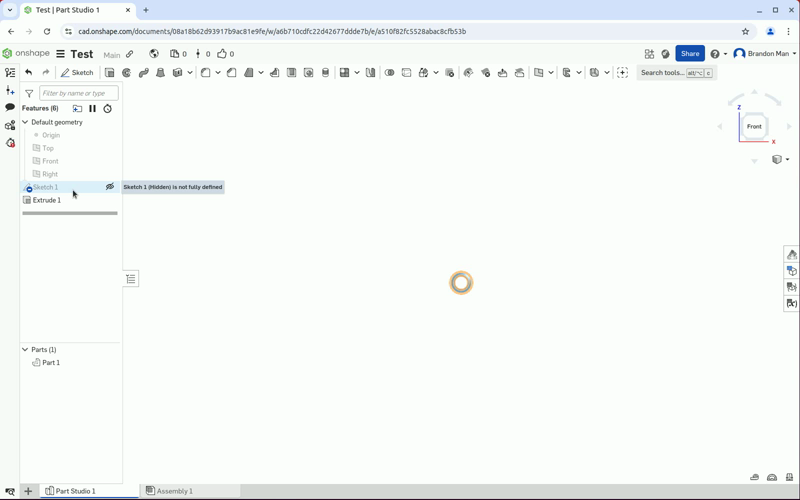
click(73, 189)
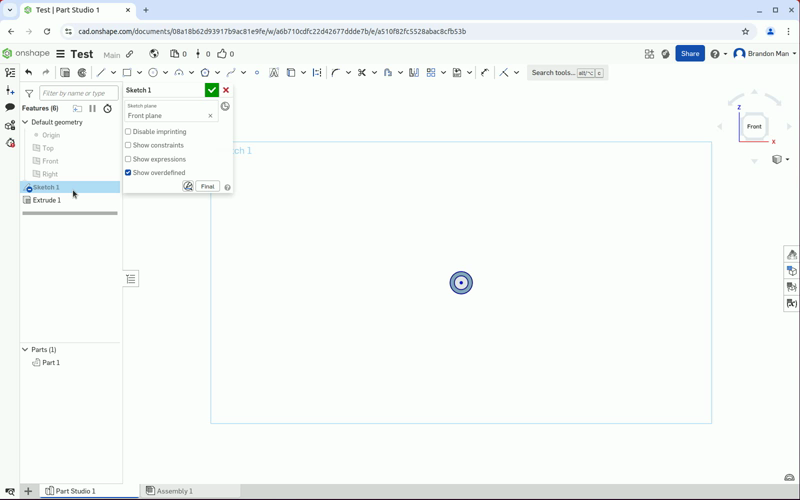
mouse_move(229, 92)
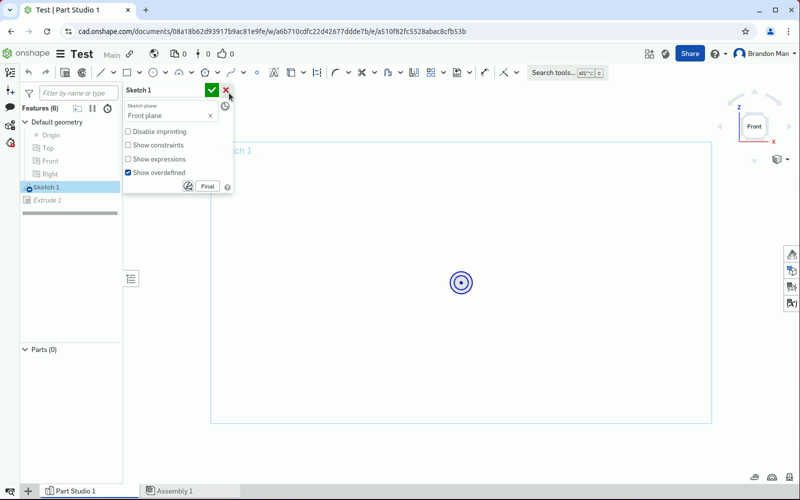
click(229, 92)
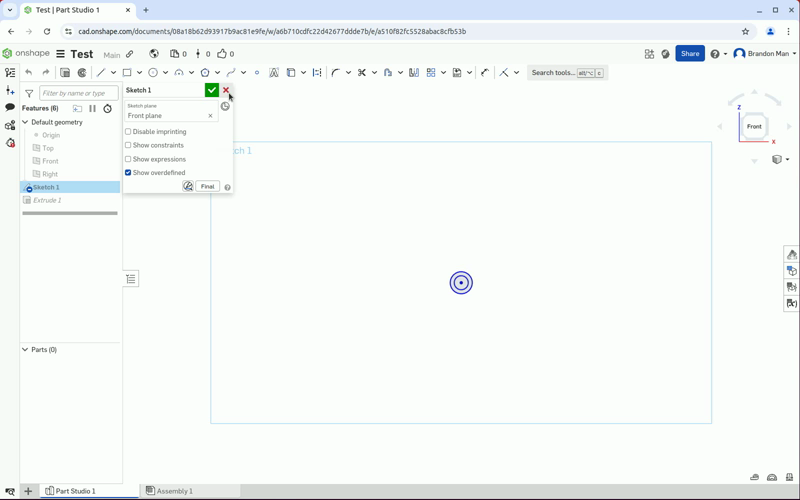
key(shift+s)
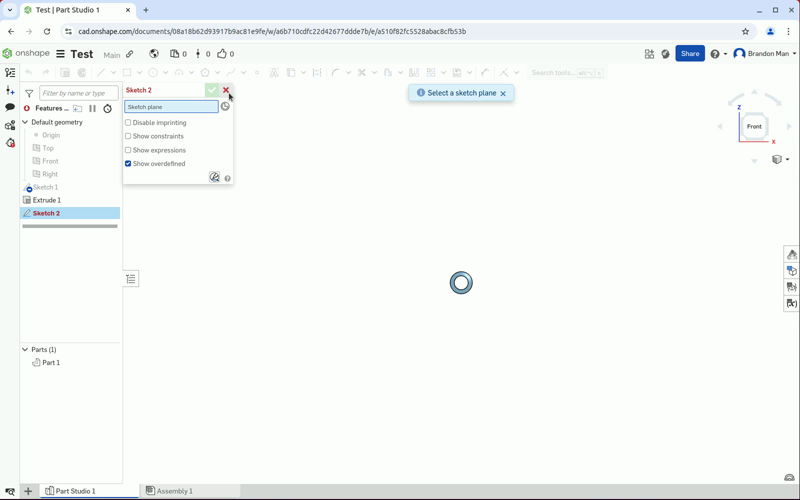
mouse_move(73, 163)
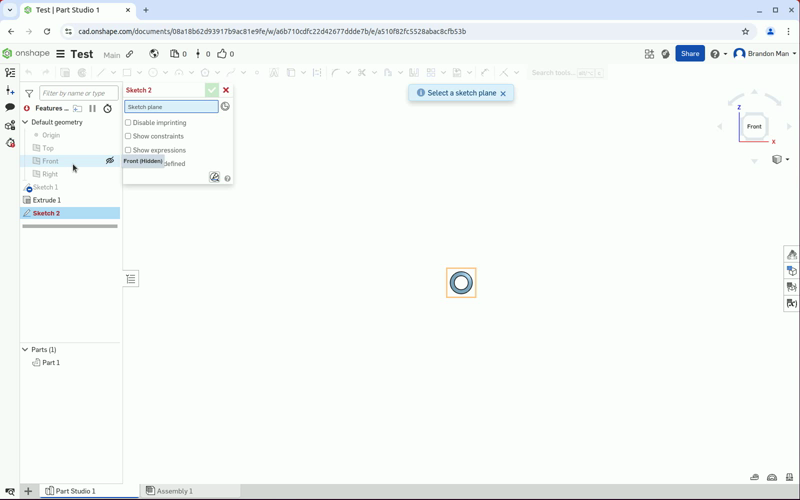
click(73, 163)
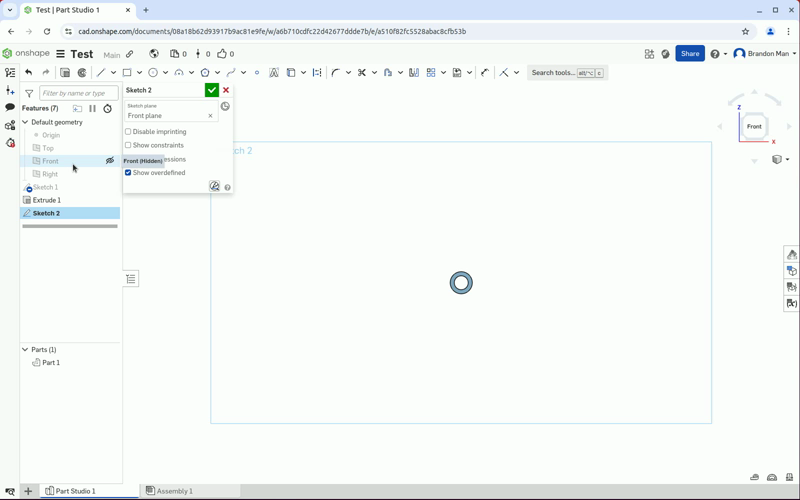
mouse_move(73, 352)
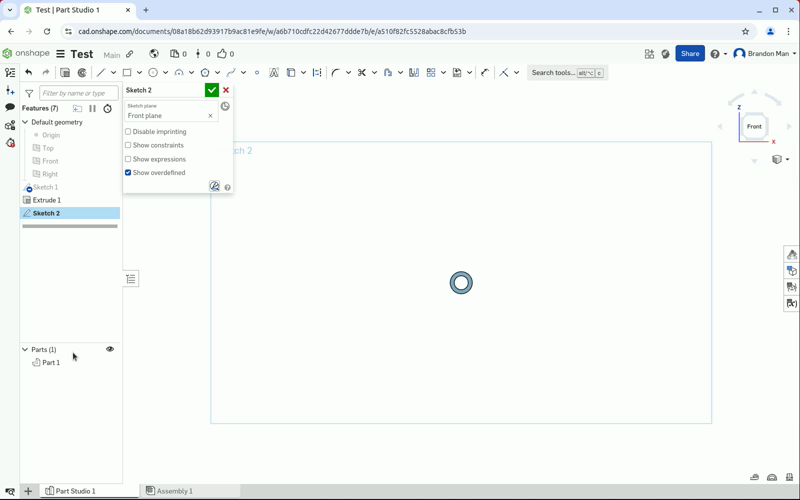
key(y)
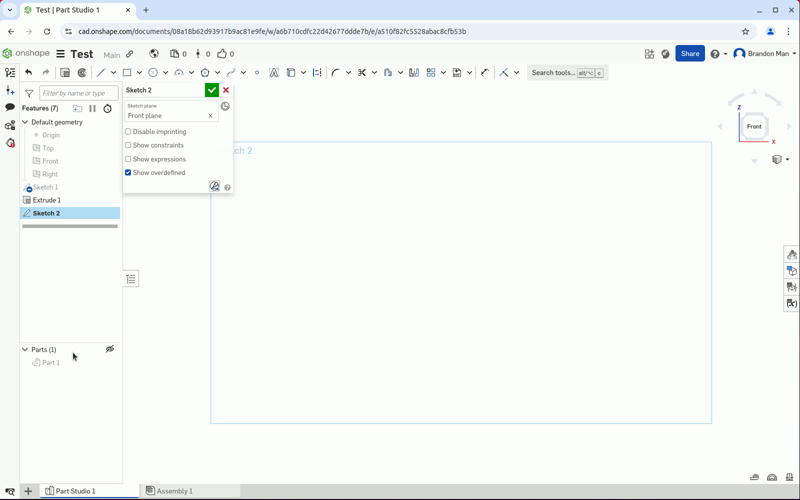
key(l)
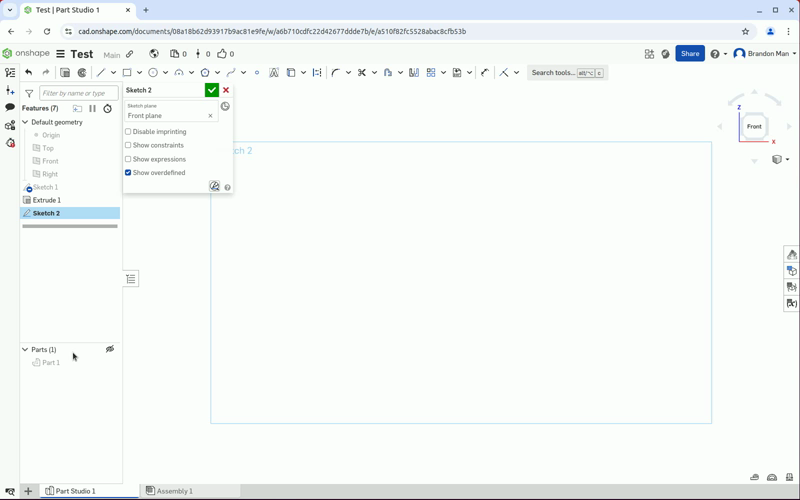
key_down(shift)
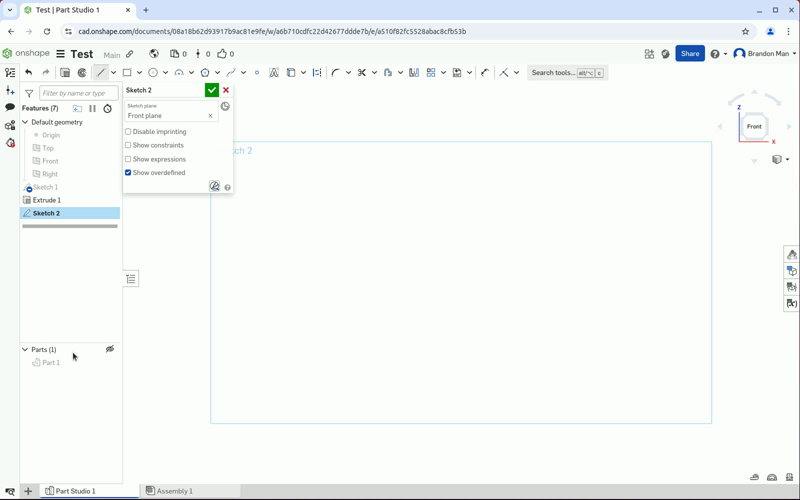
mouse_move(460, 293)
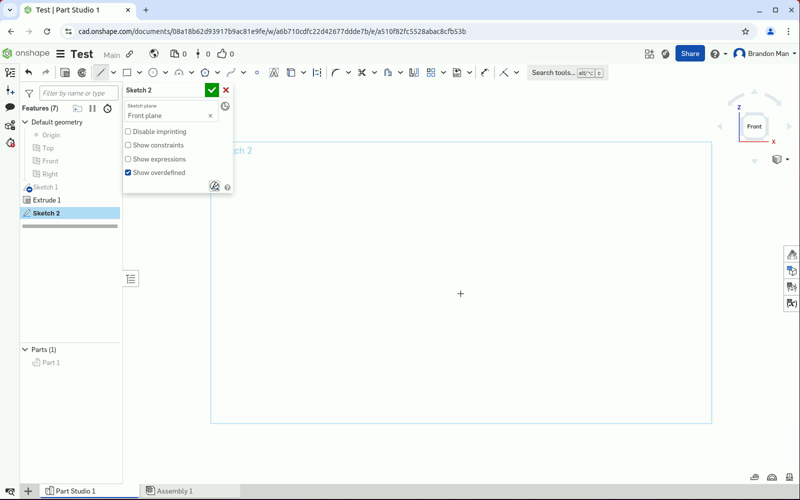
click(460, 293)
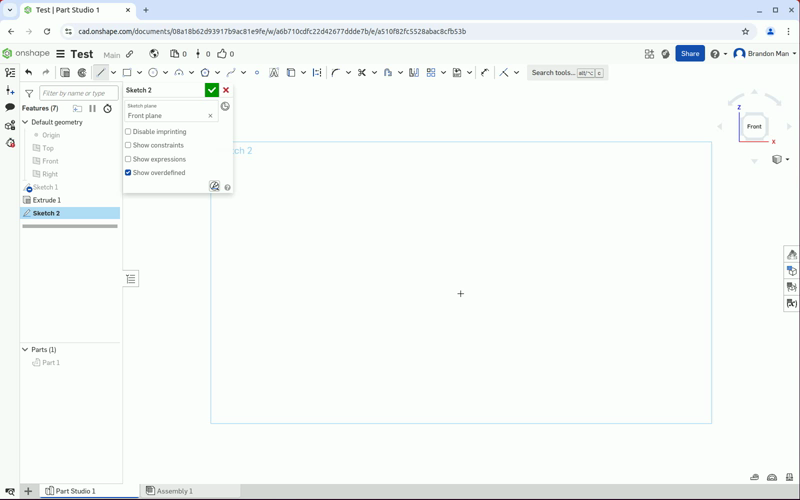
key_up(shift)
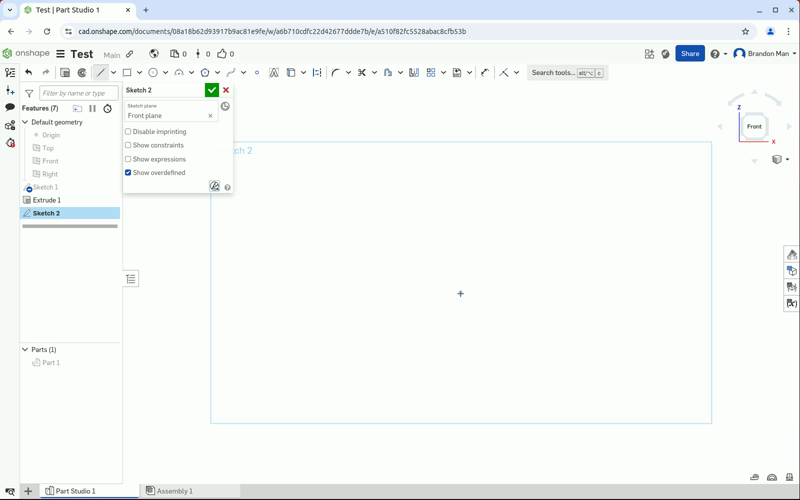
key_down(shift)
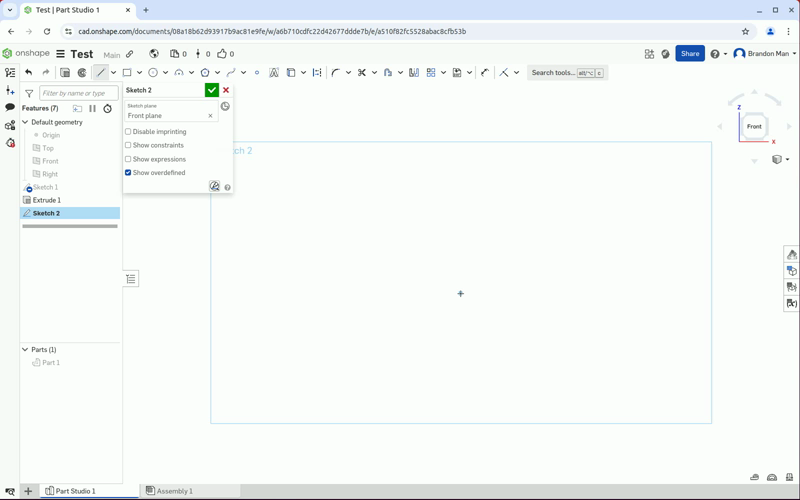
mouse_move(562, 293)
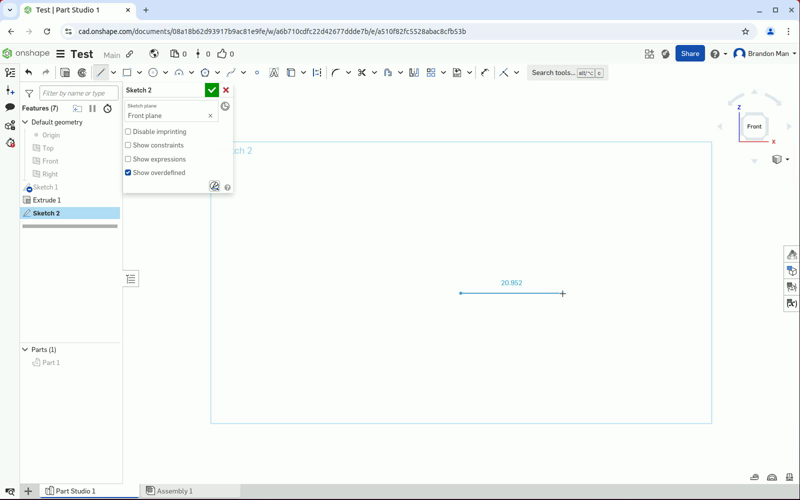
click(562, 293)
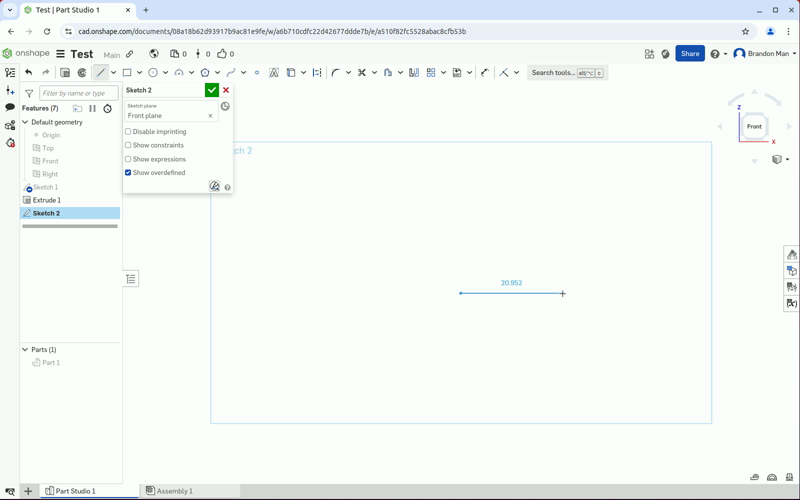
key_up(shift)
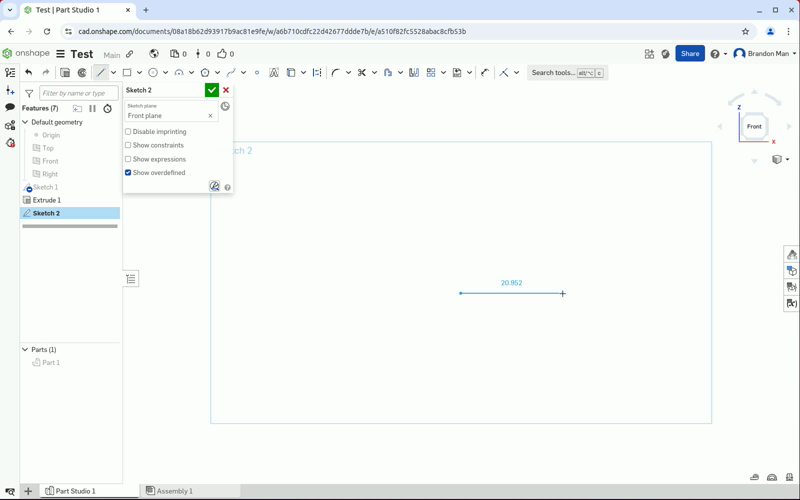
key(esc)
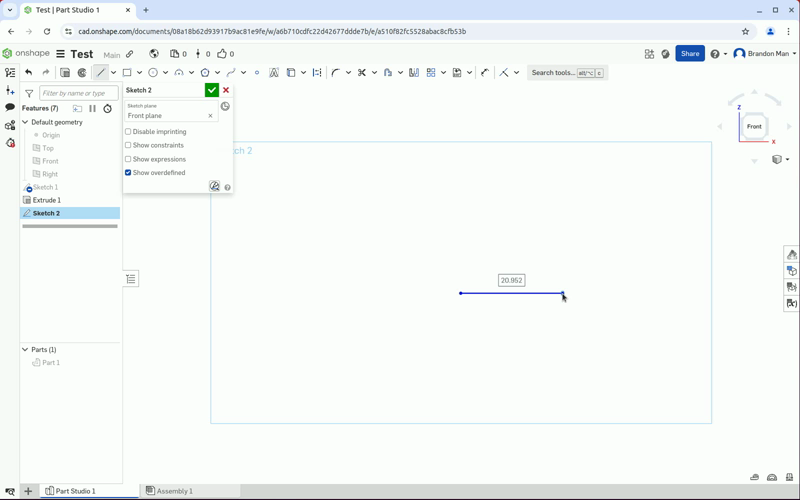
key(a)
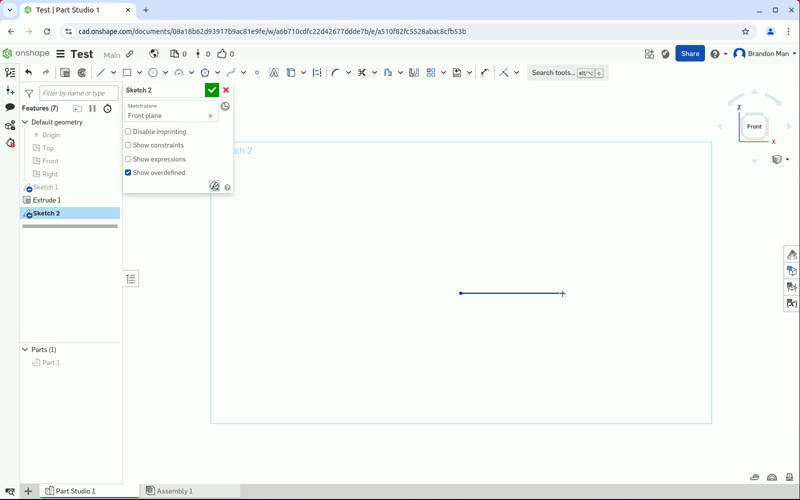
mouse_move(562, 293)
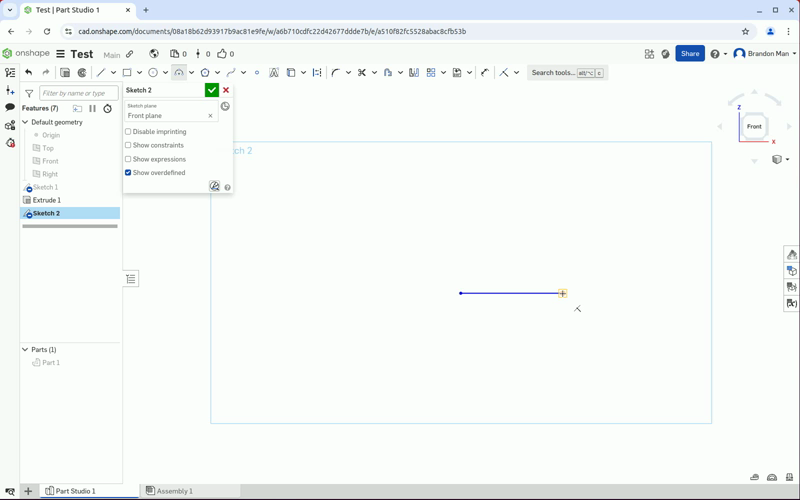
click(562, 293)
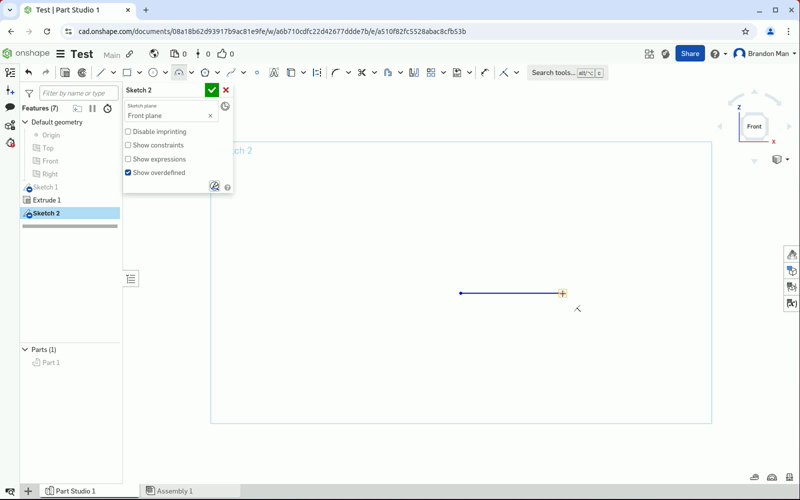
key_down(shift)
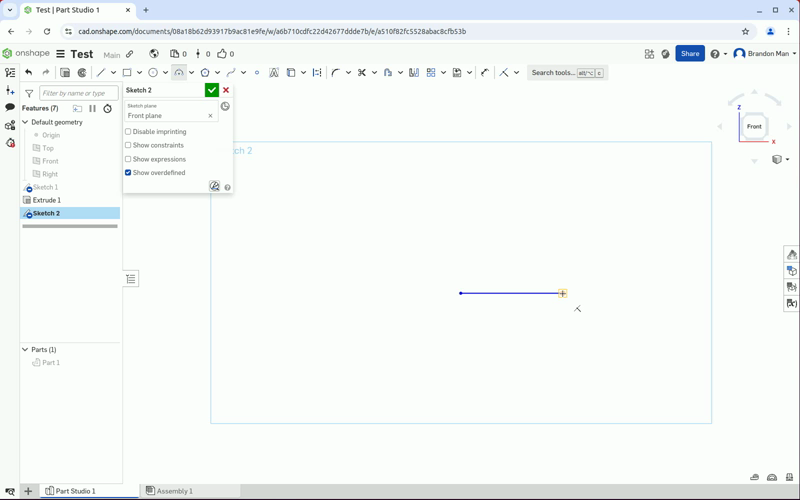
mouse_move(562, 273)
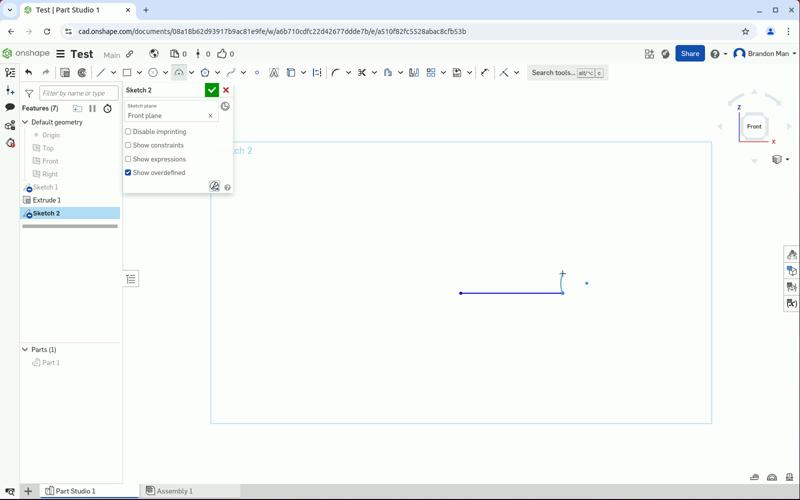
click(562, 273)
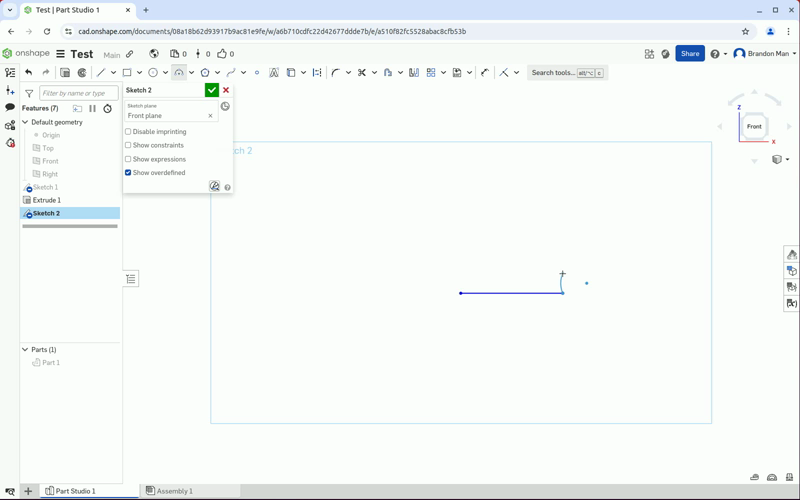
mouse_move(552, 283)
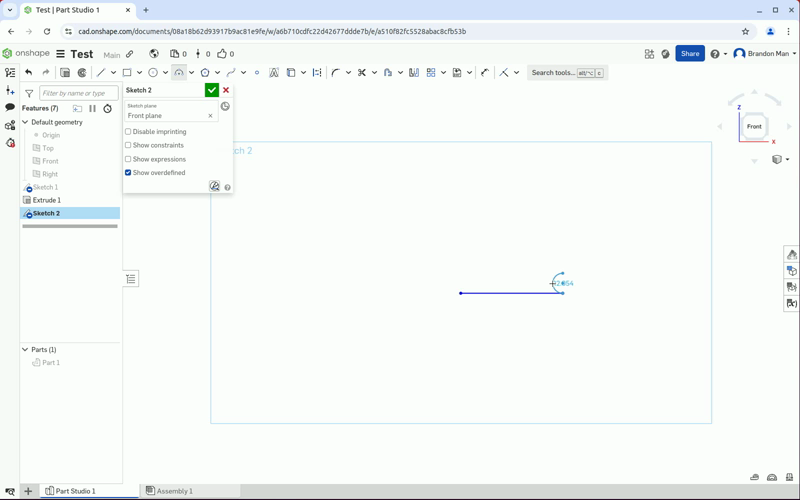
click(552, 283)
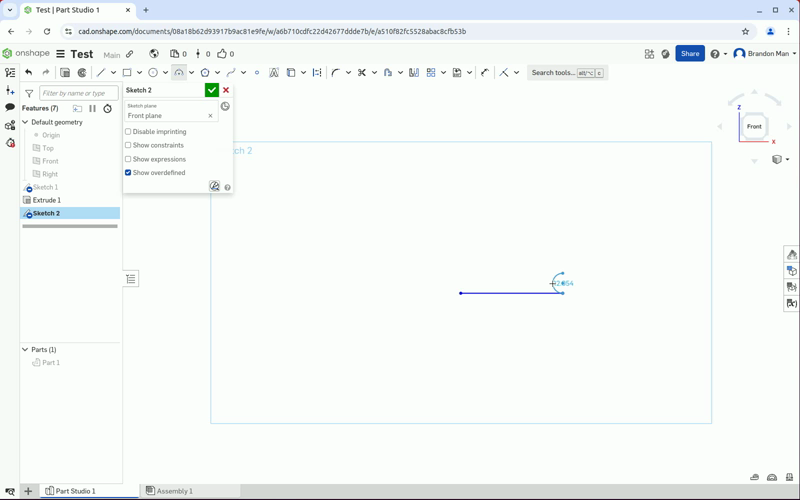
key_up(shift)
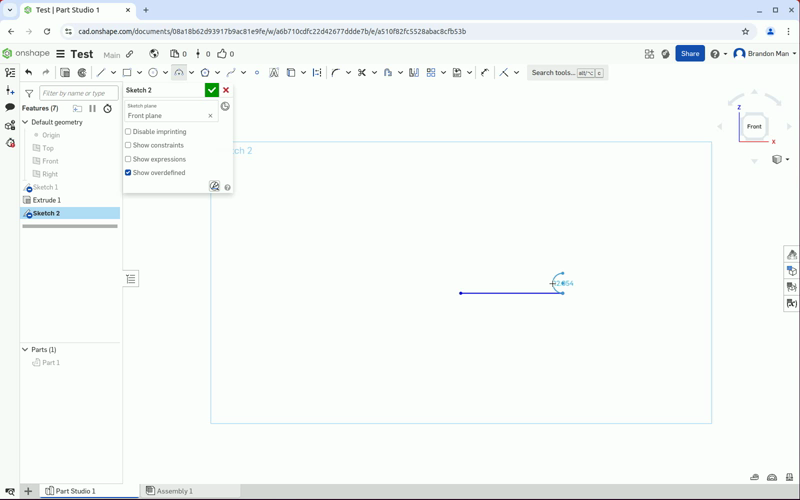
key(esc)
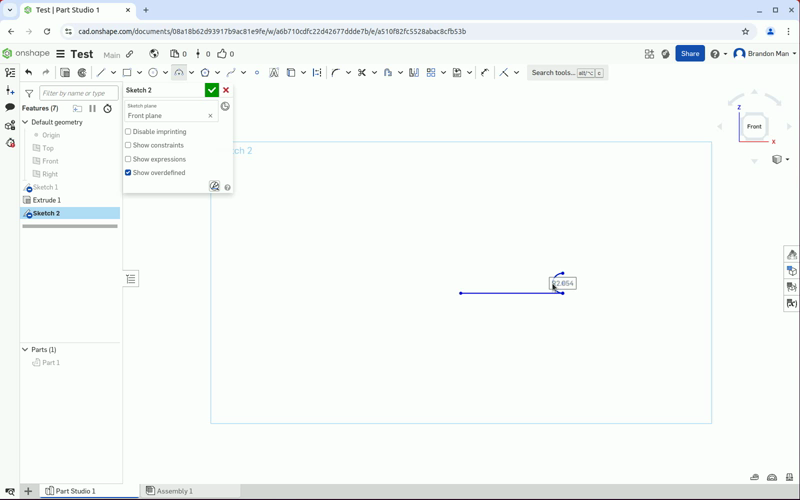
key(l)
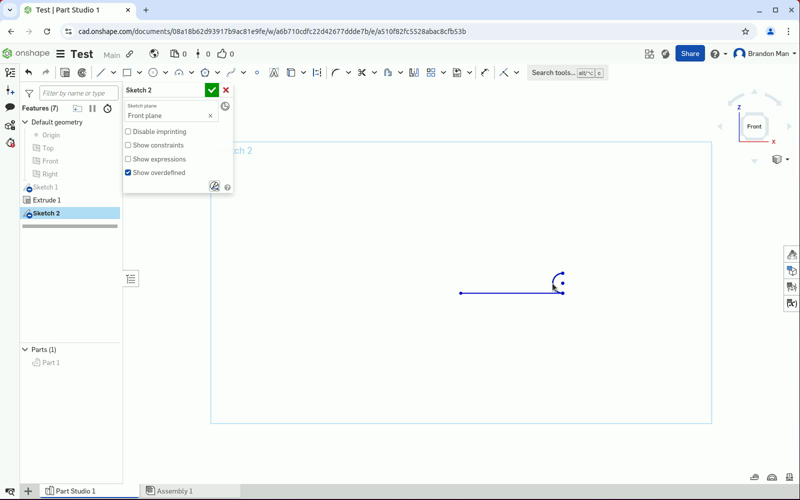
mouse_move(562, 273)
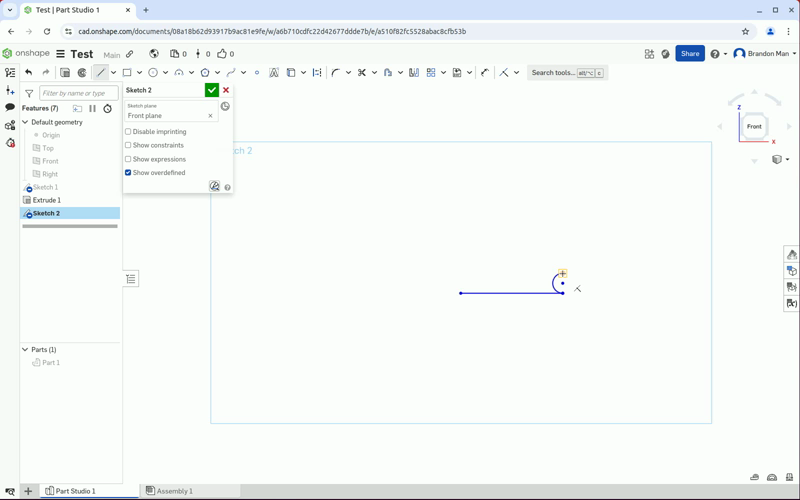
click(562, 273)
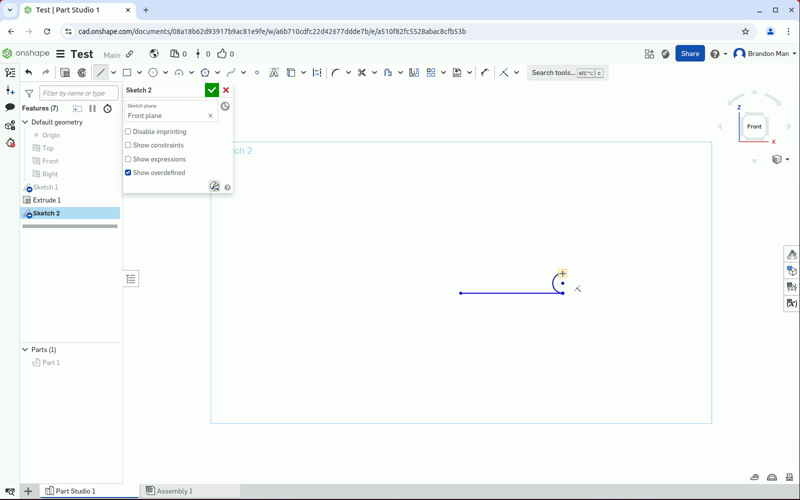
key_down(shift)
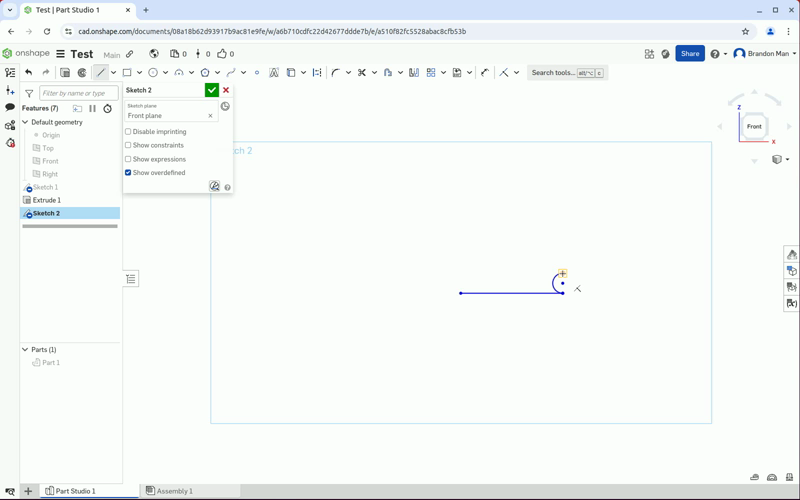
mouse_move(460, 273)
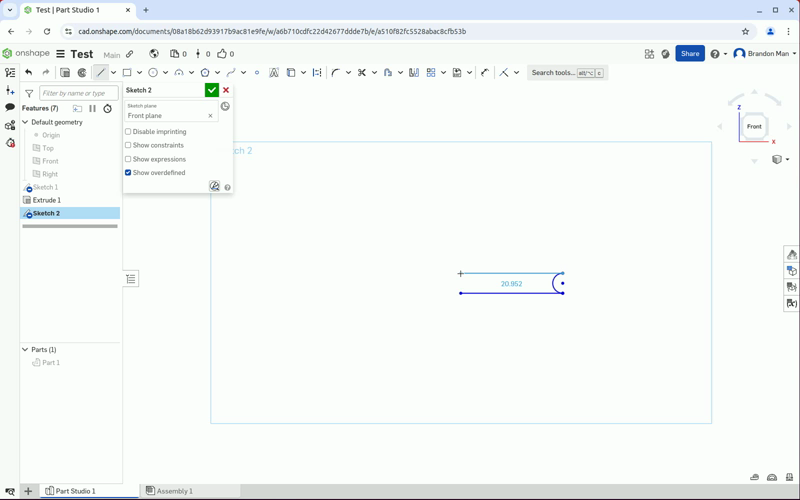
click(460, 273)
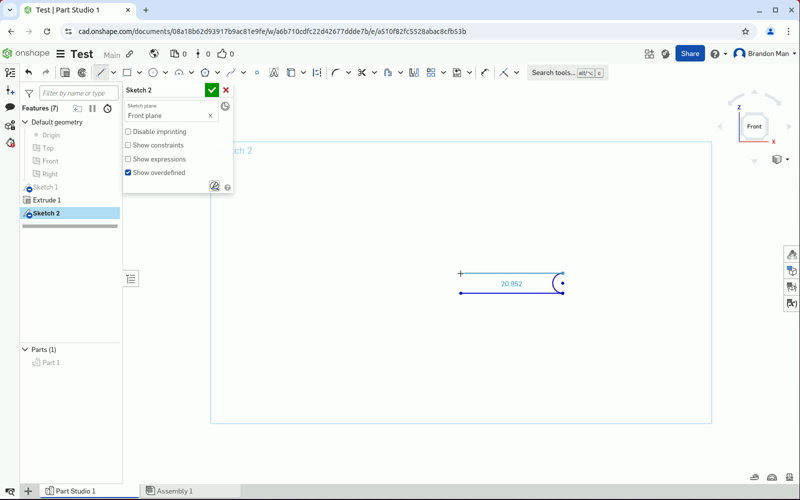
key_up(shift)
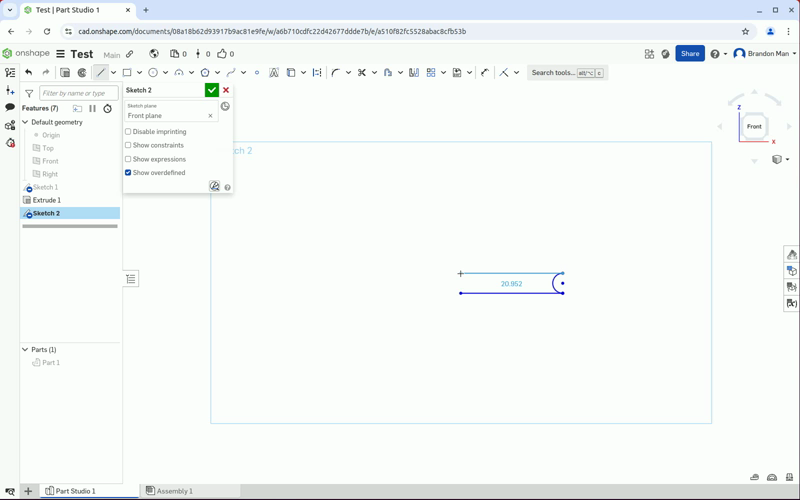
key(esc)
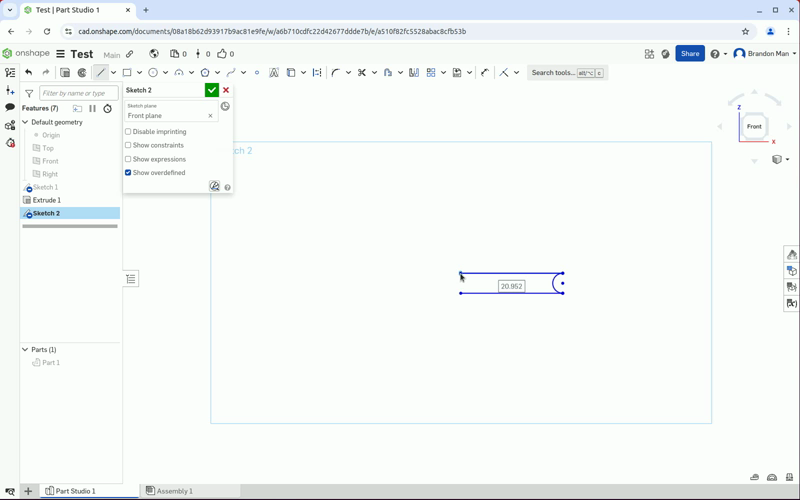
key(a)
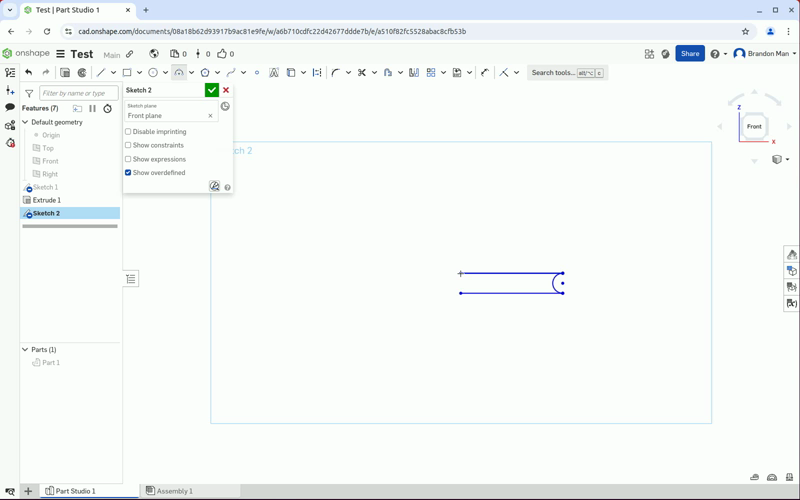
mouse_move(460, 273)
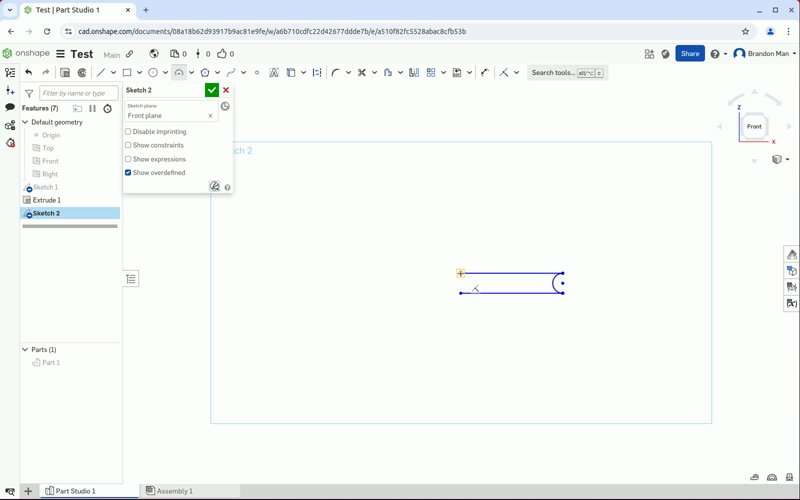
click(460, 273)
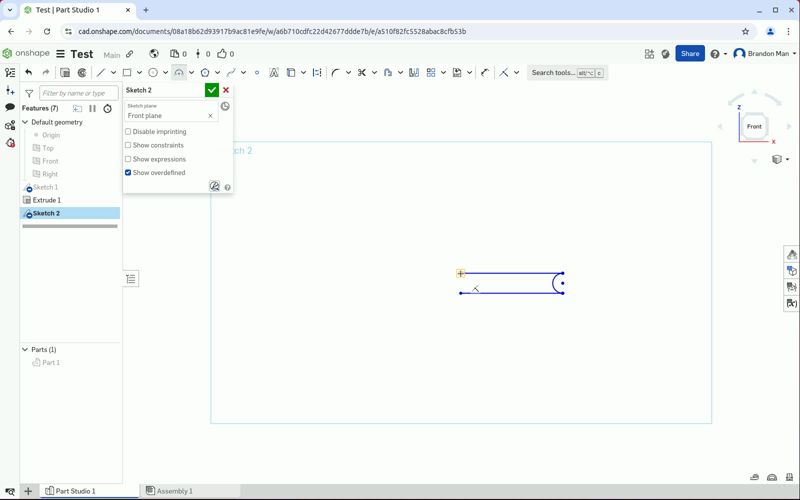
mouse_move(460, 293)
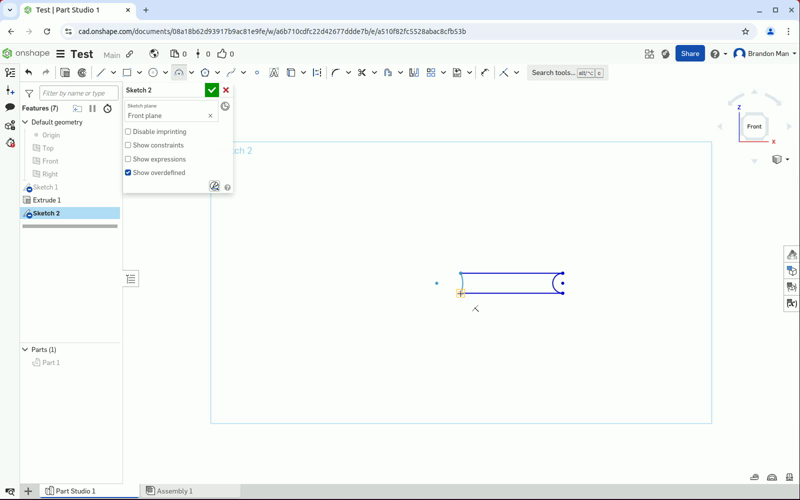
click(460, 293)
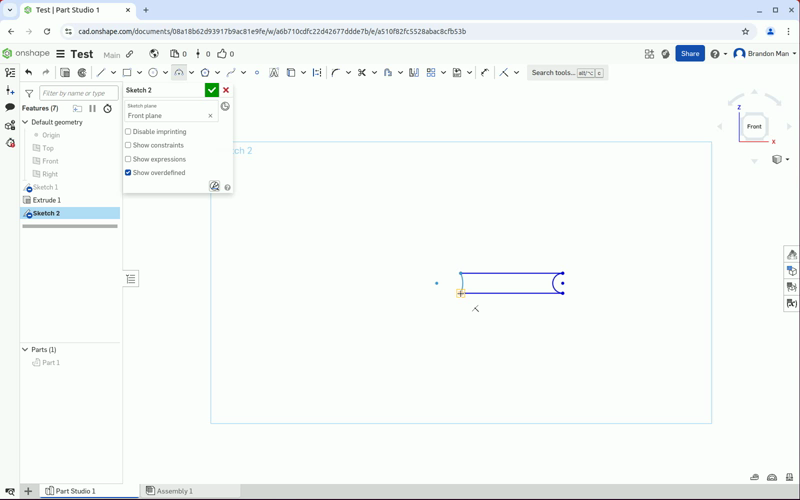
key_down(shift)
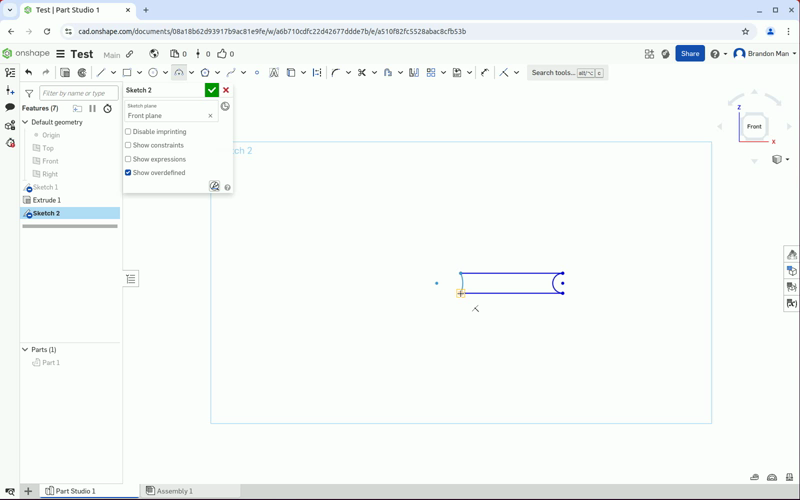
mouse_move(470, 283)
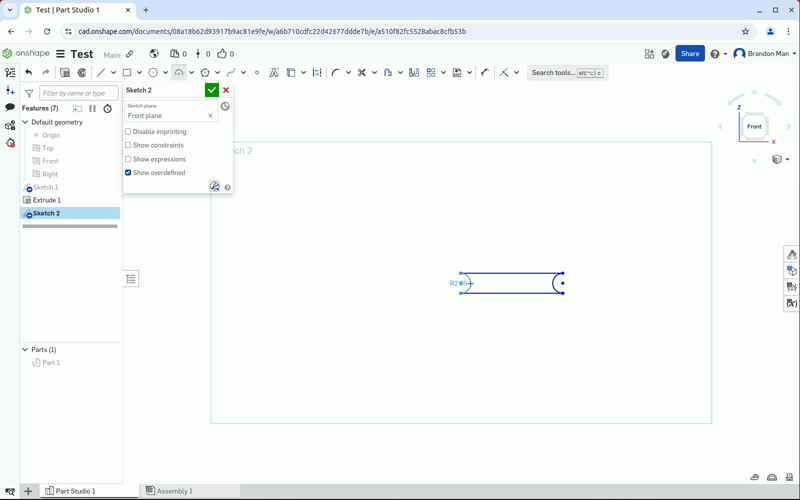
click(470, 283)
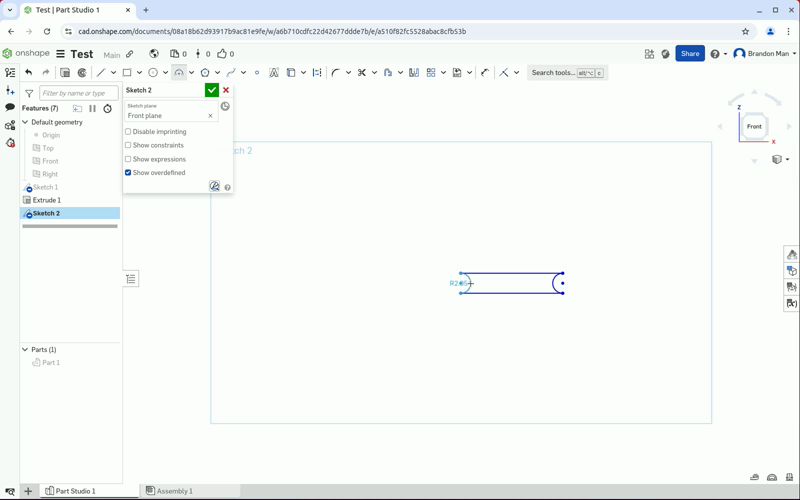
key_up(shift)
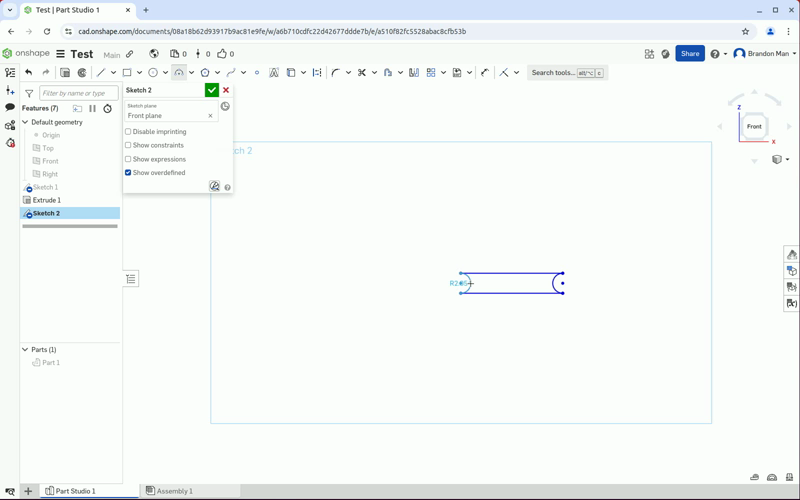
key(esc)
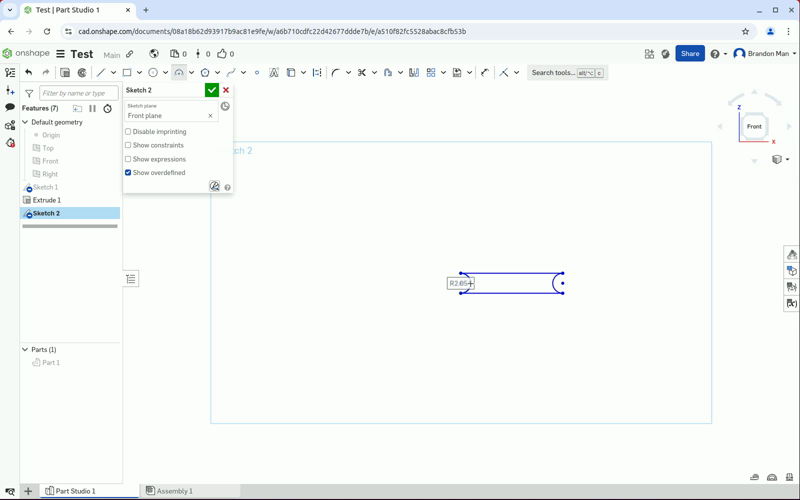
mouse_move(534, 284)
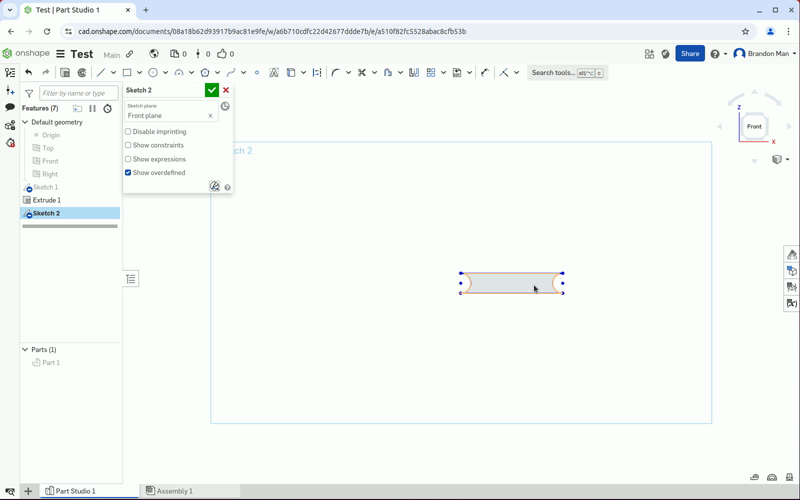
scroll(6)
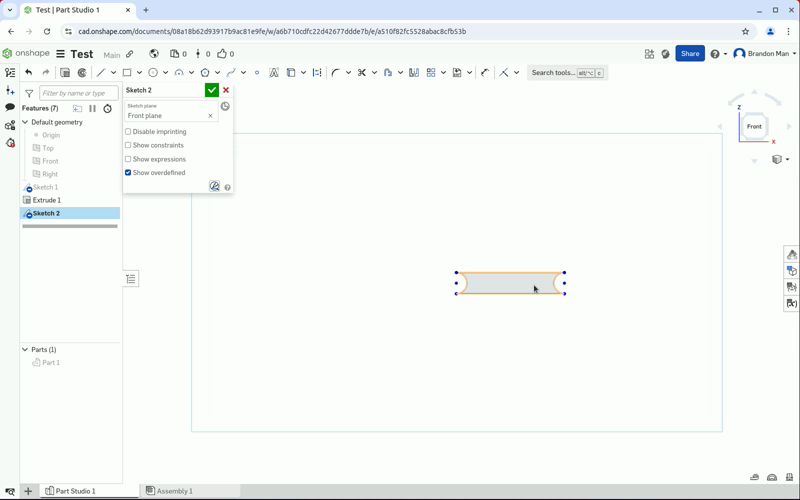
scroll(6)
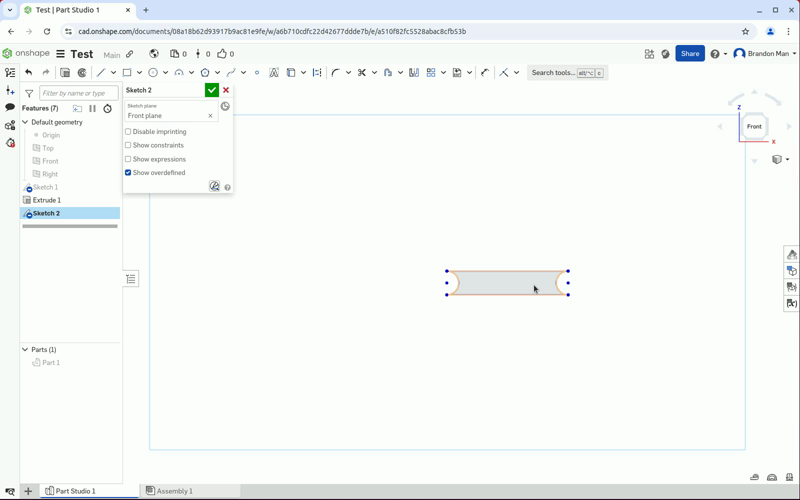
scroll(6)
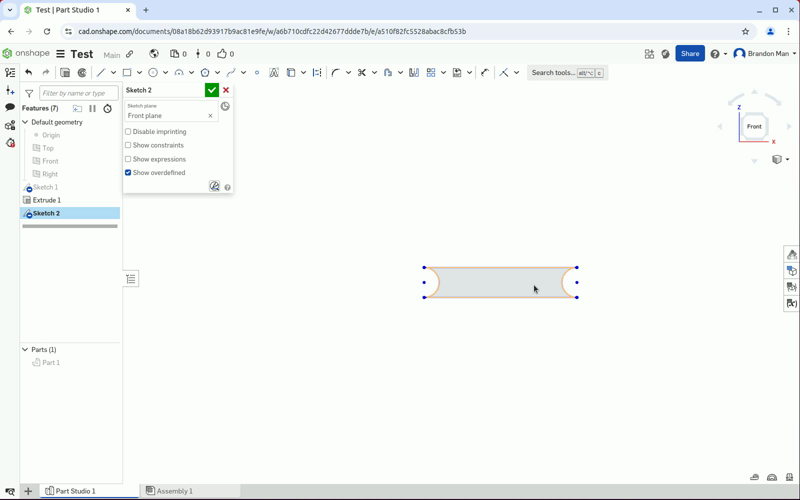
scroll(6)
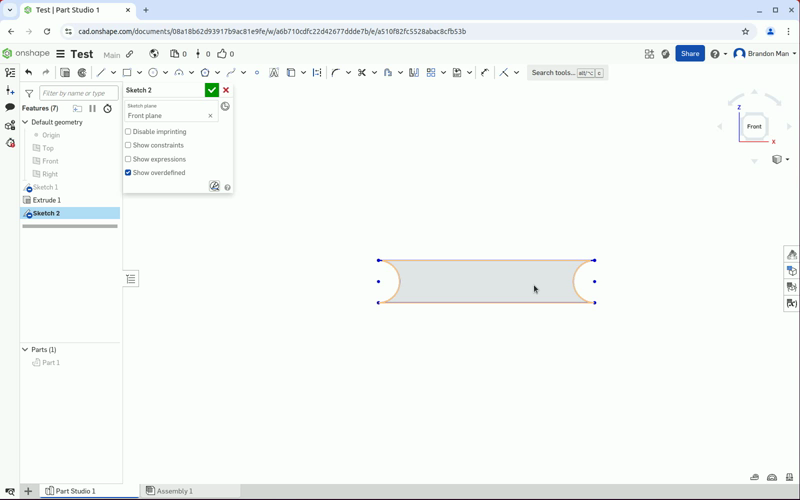
scroll(6)
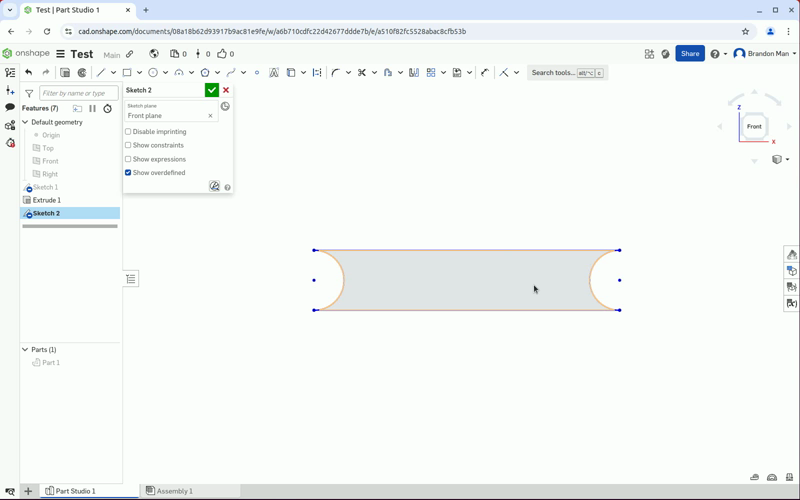
scroll(6)
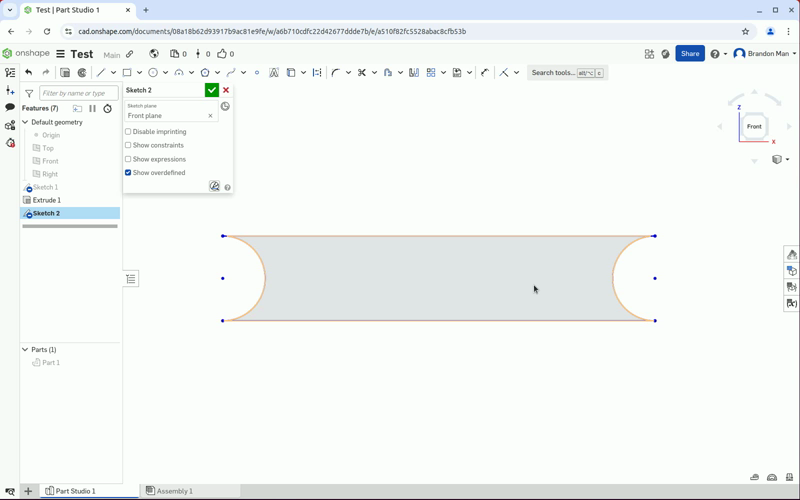
scroll(6)
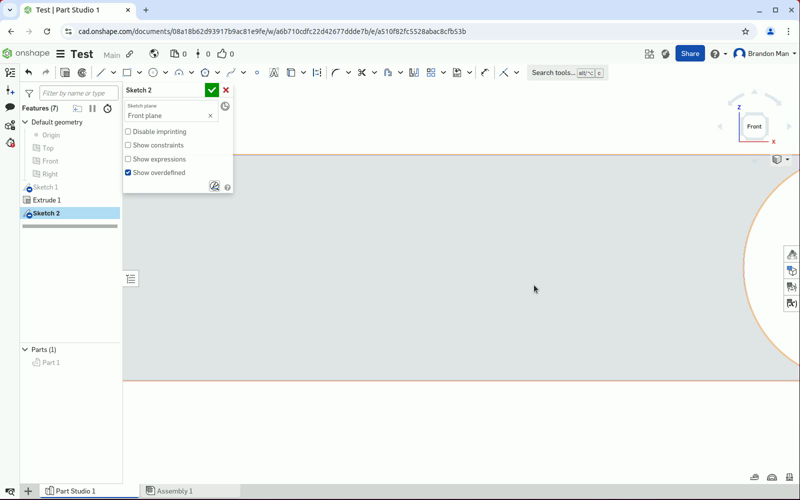
click(534, 284)
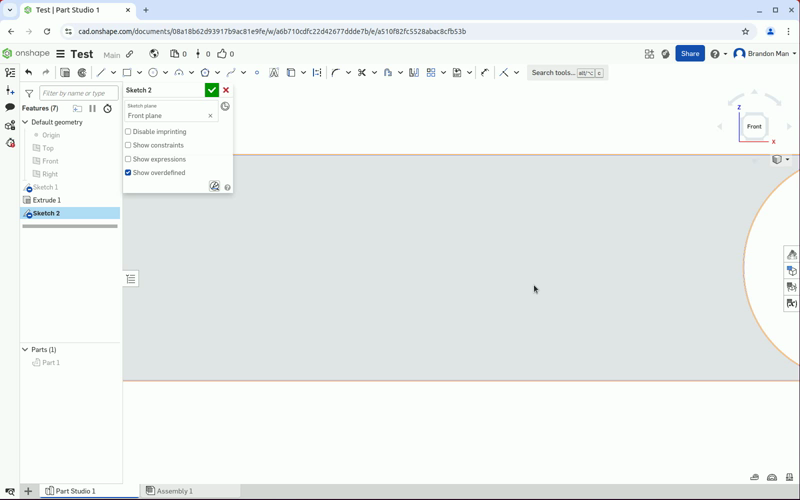
scroll(-6)
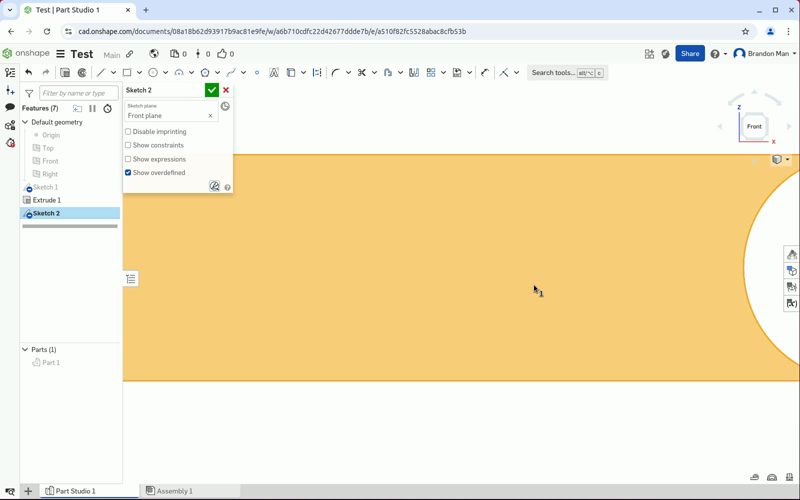
scroll(-6)
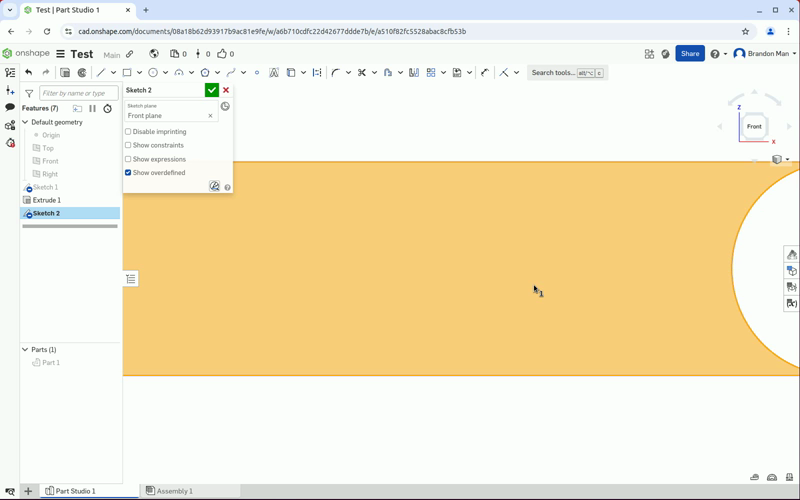
scroll(-6)
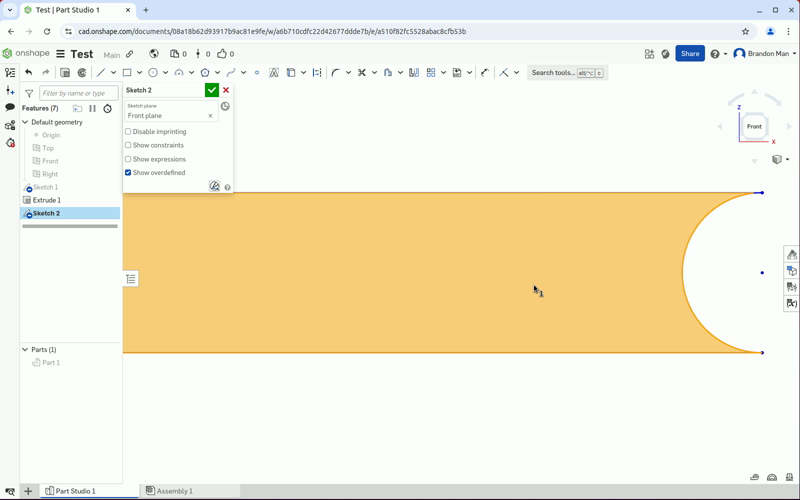
scroll(-6)
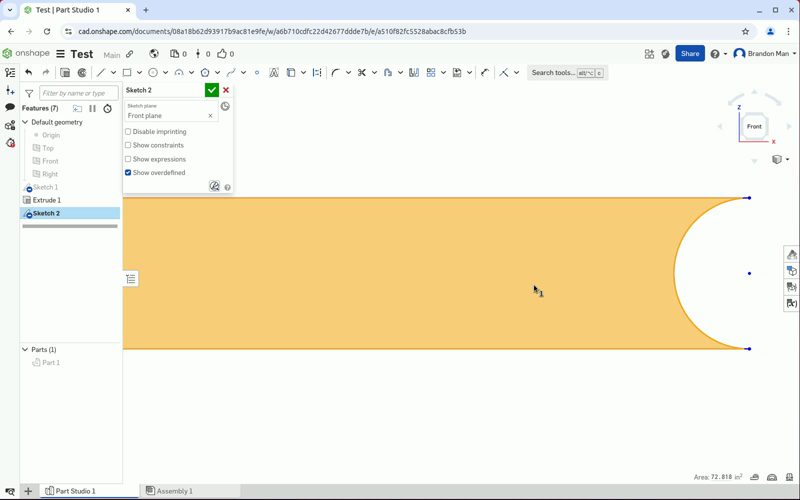
scroll(-6)
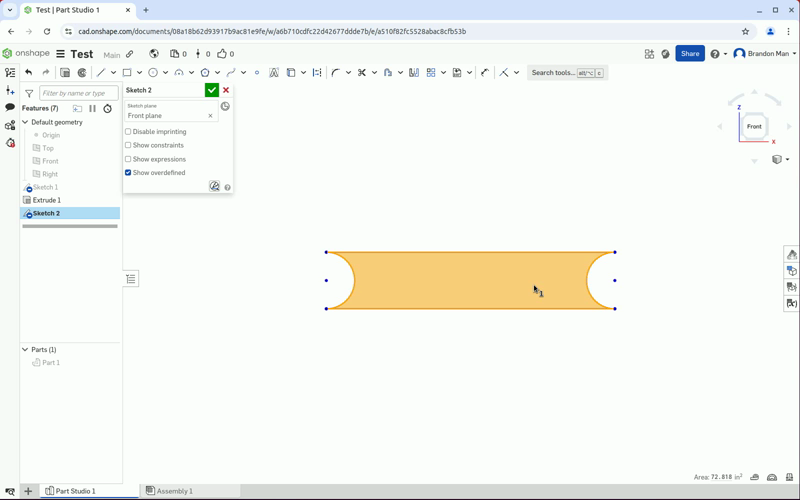
scroll(-6)
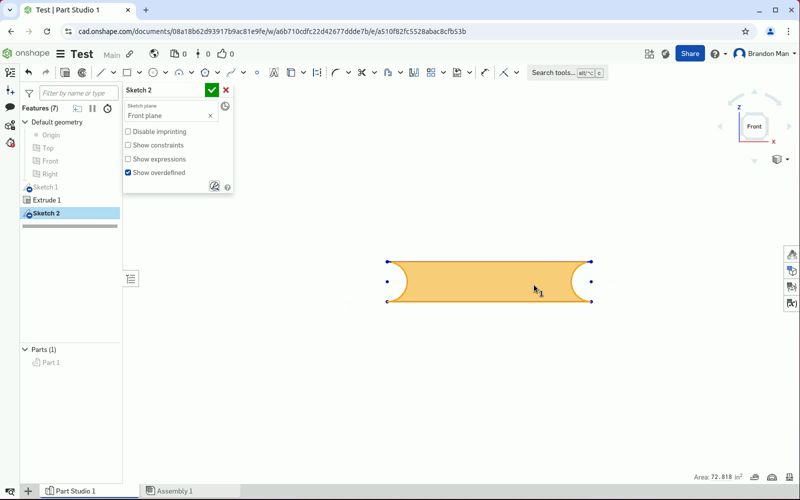
scroll(-6)
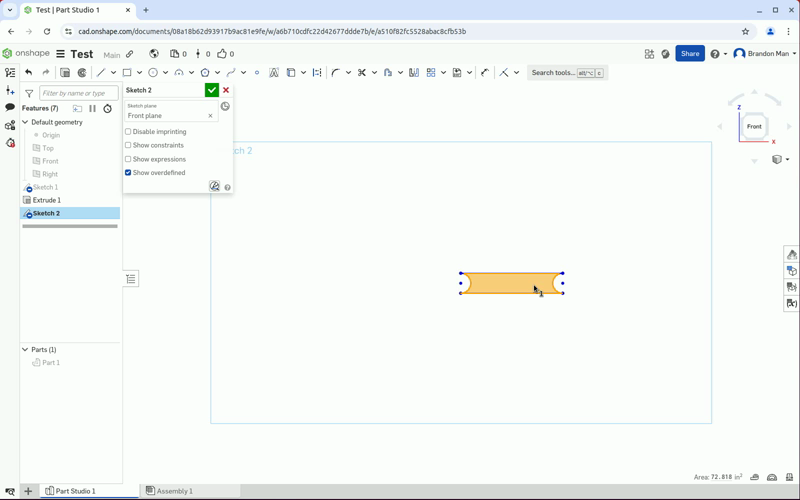
mouse_move(73, 352)
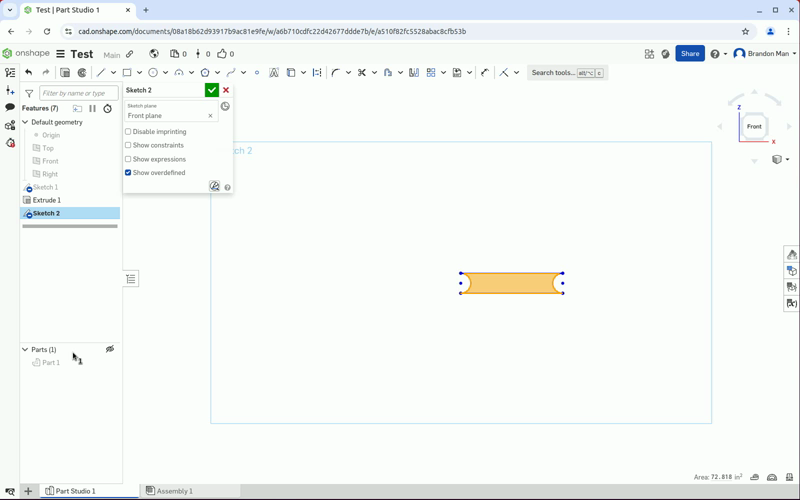
key(shift+y)
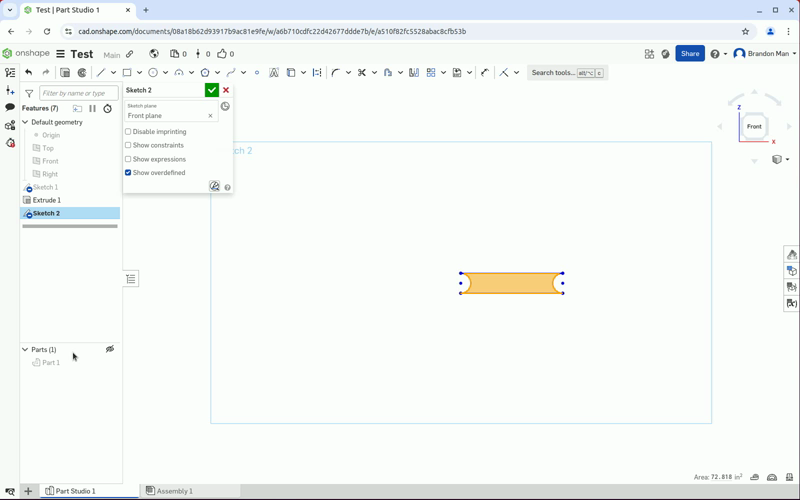
key(shift+e)
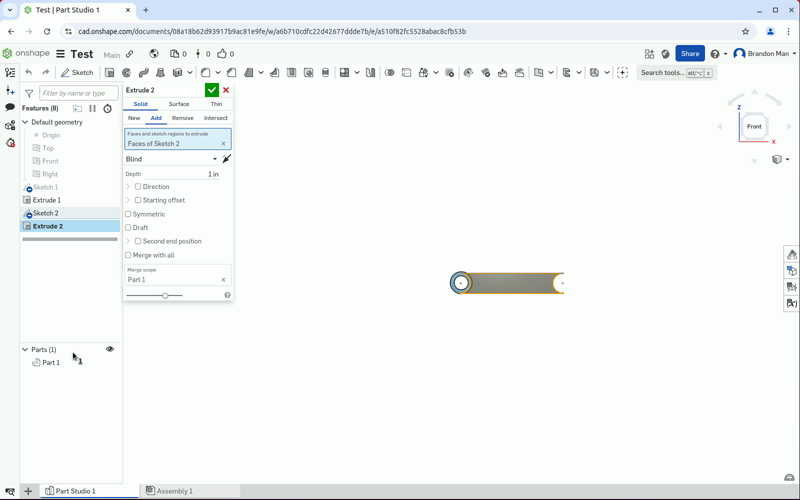
mouse_move(143, 106)
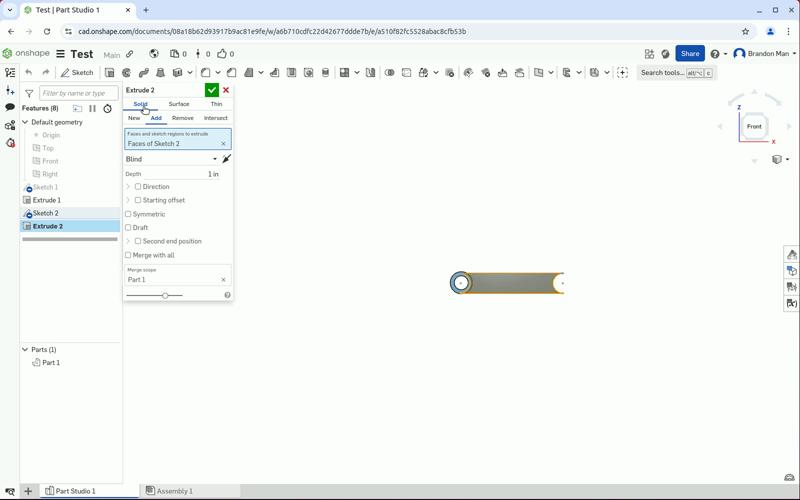
click(143, 106)
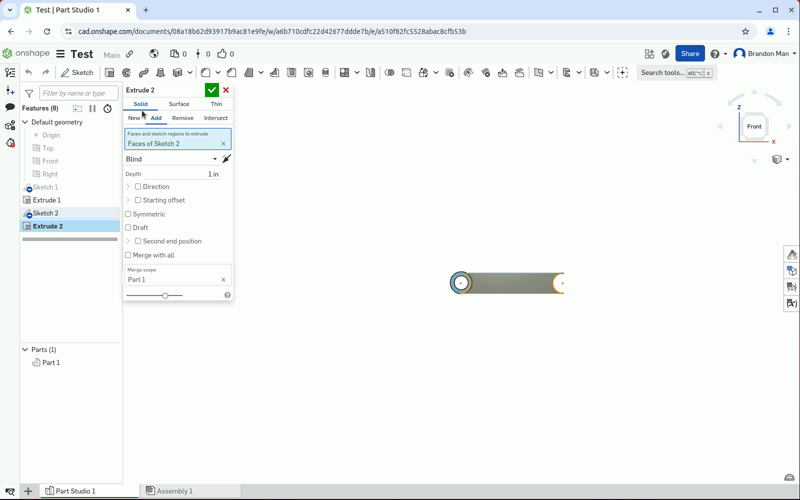
mouse_move(137, 120)
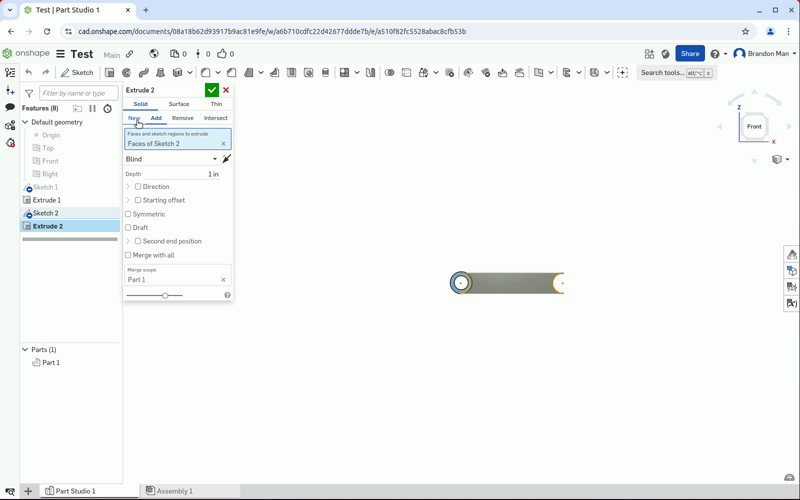
click(137, 120)
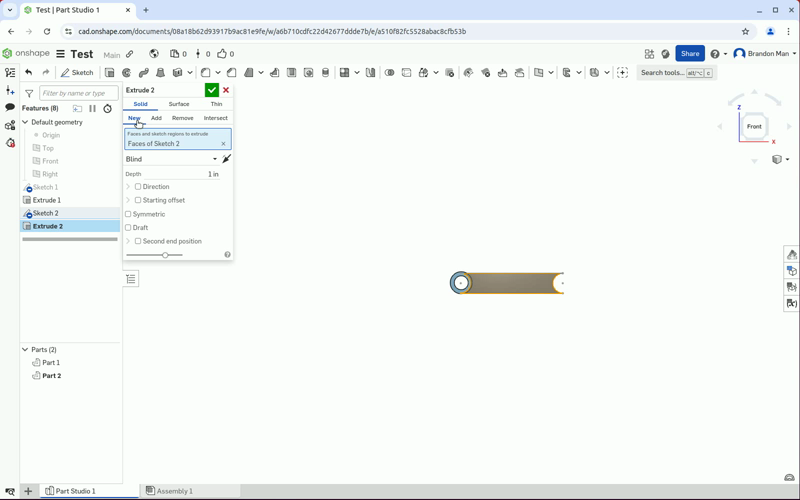
key(tab, 4)
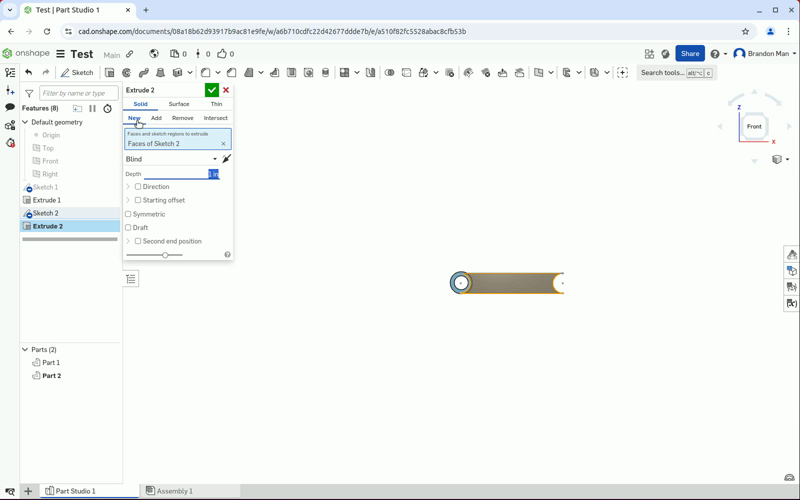
text(2.648)
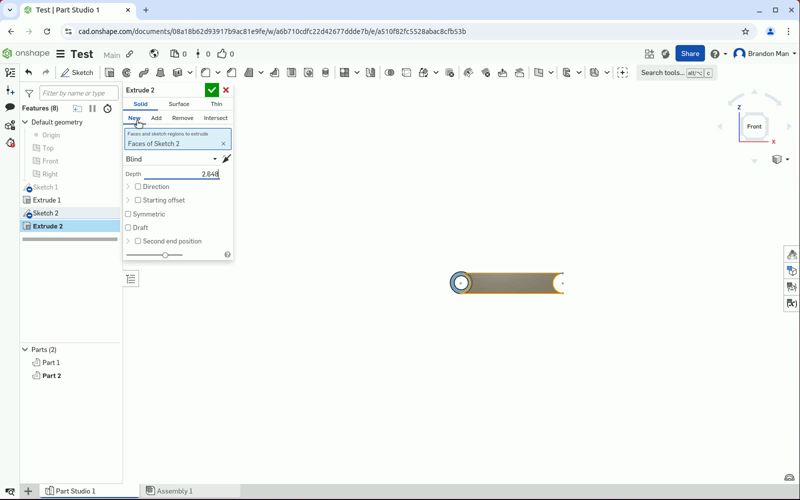
key(enter)
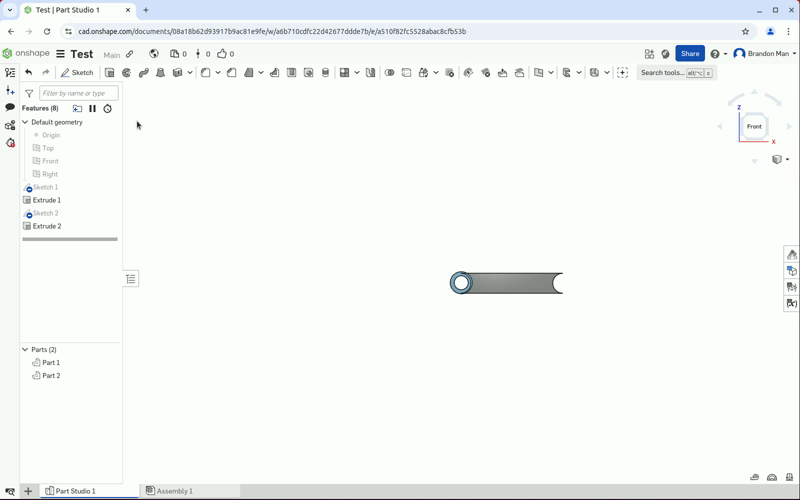
key(shift+h)
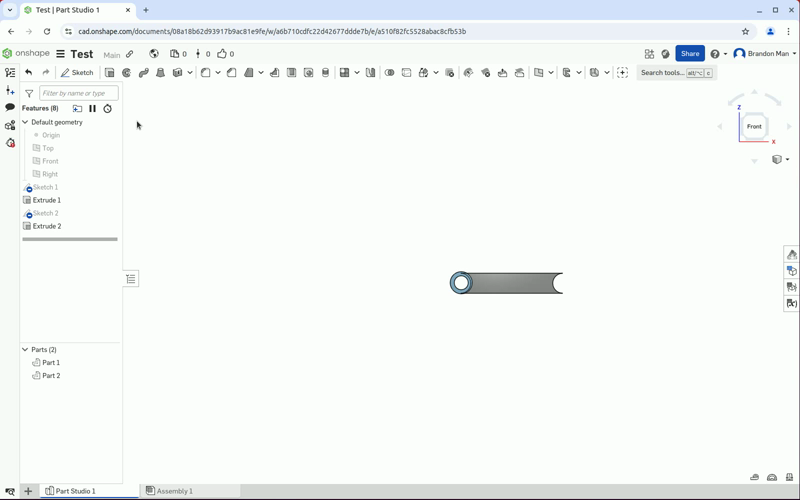
key(shift+h)
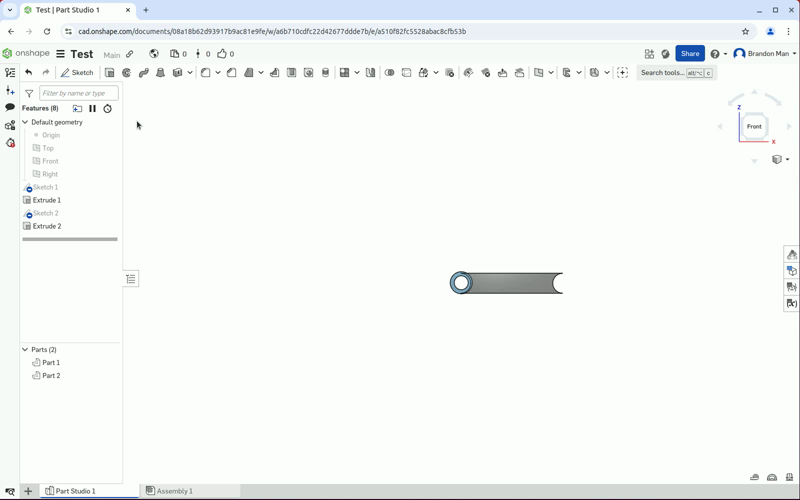
mouse_move(73, 189)
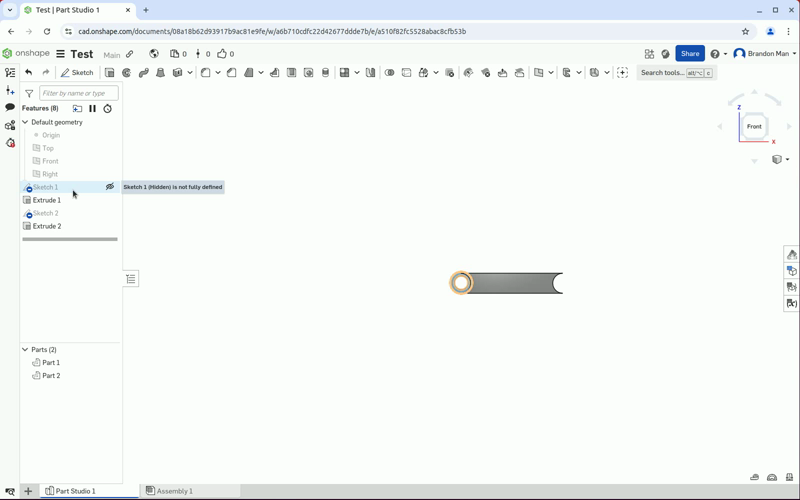
click(73, 189)
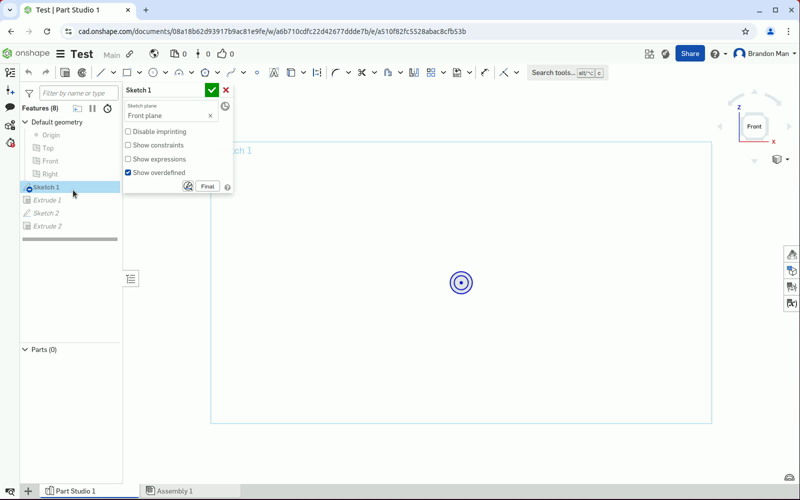
mouse_move(229, 92)
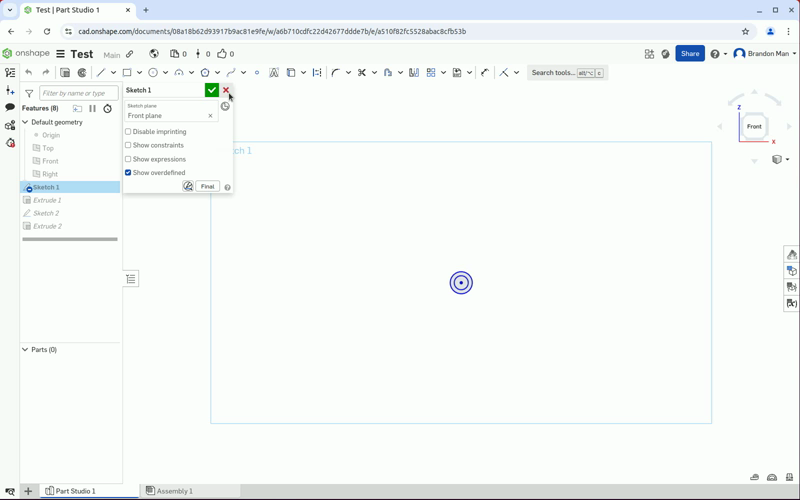
click(229, 92)
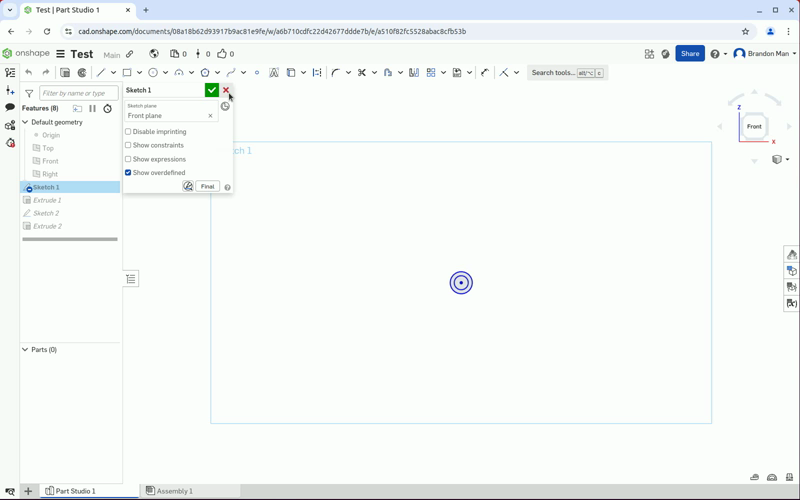
key(shift+s)
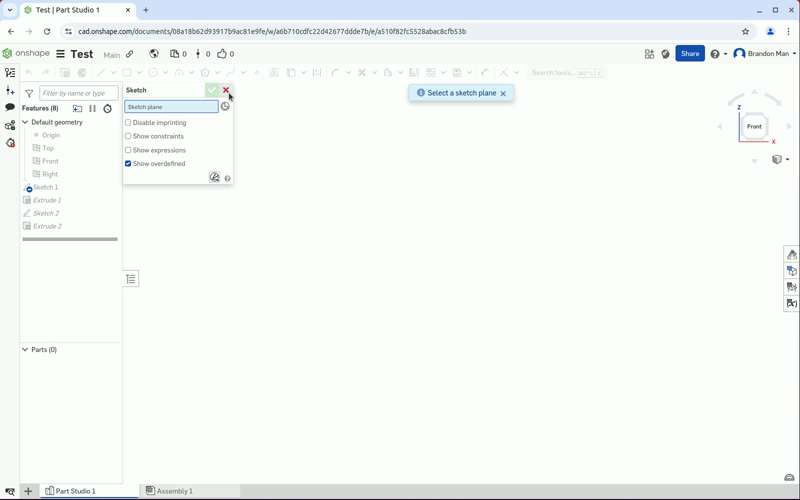
mouse_move(73, 163)
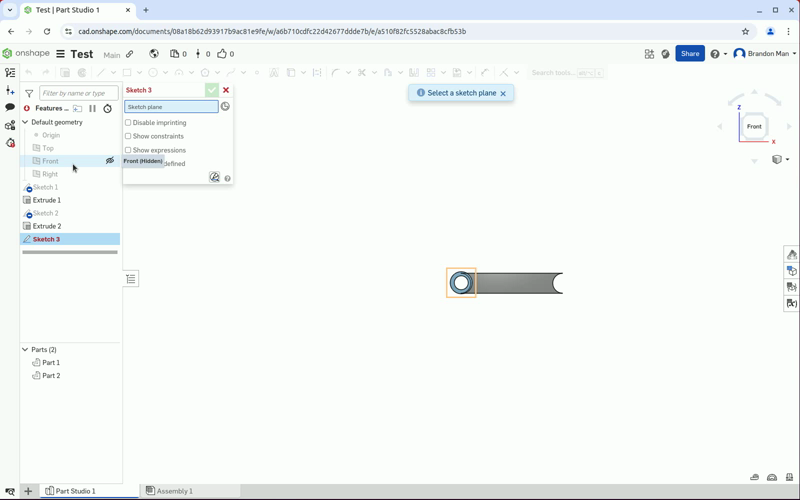
click(73, 163)
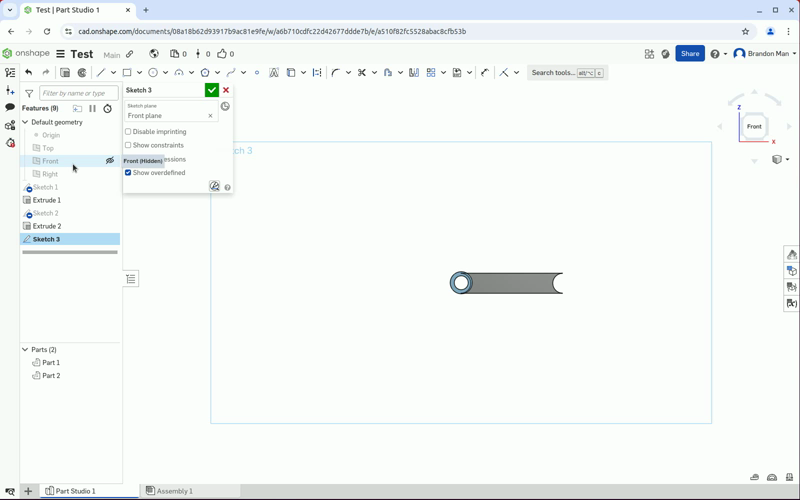
mouse_move(73, 352)
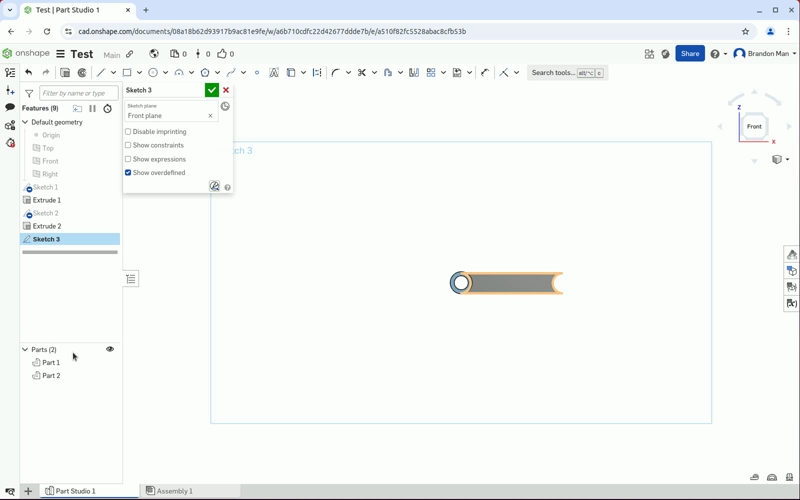
key(y)
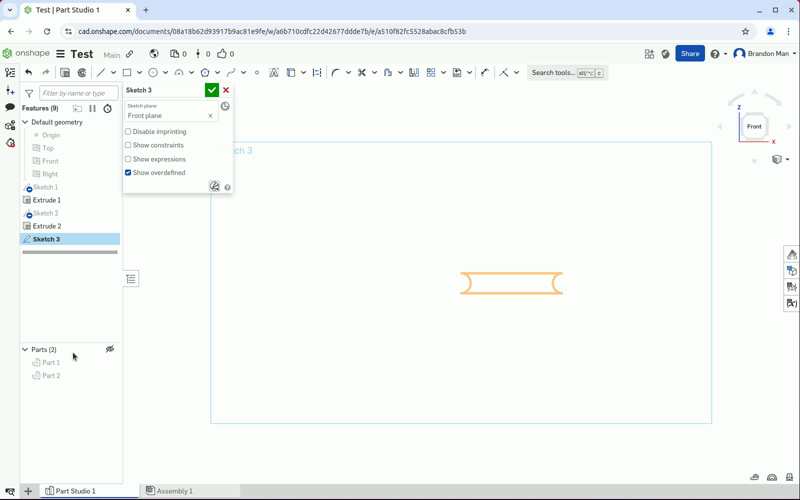
key(c)
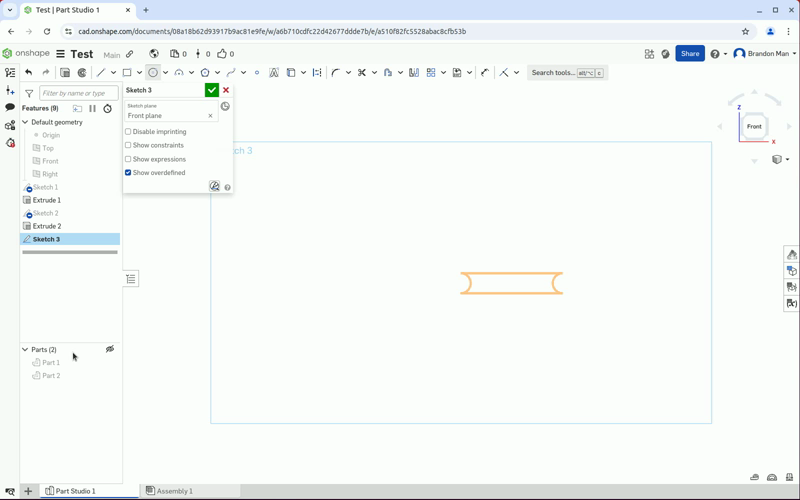
key_down(shift)
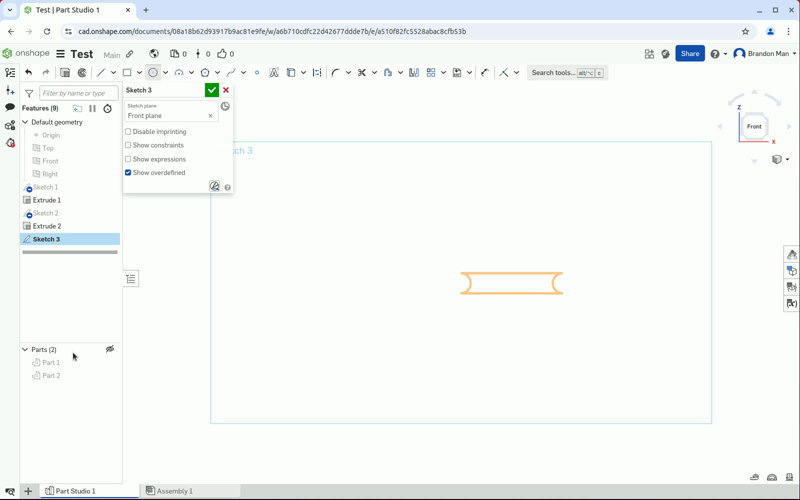
mouse_move(563, 282)
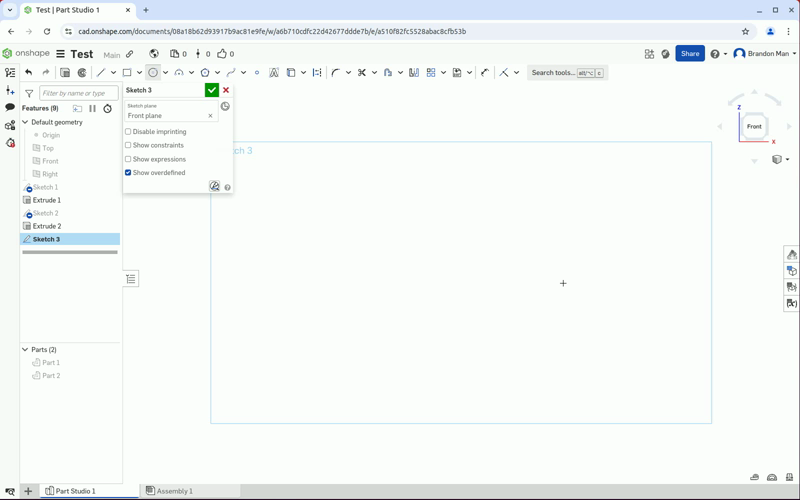
click(563, 282)
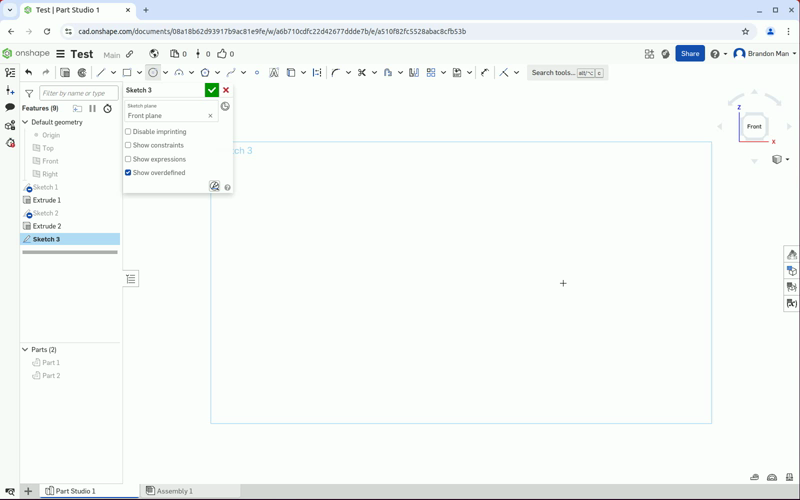
key_up(shift)
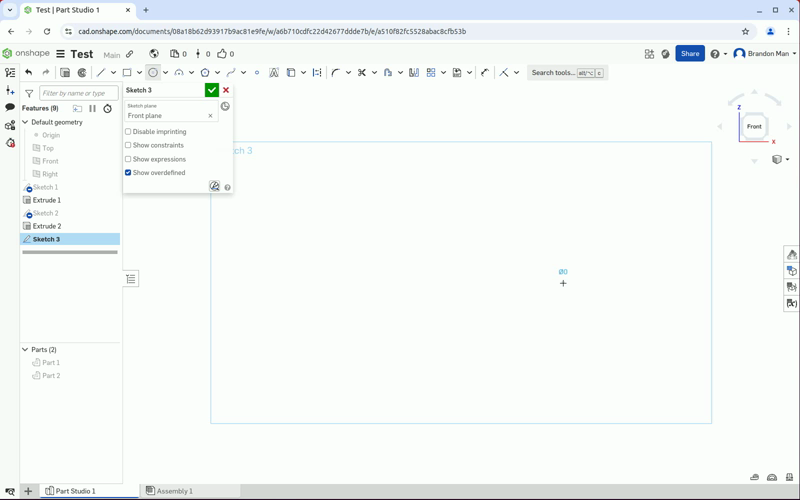
mouse_move(574, 282)
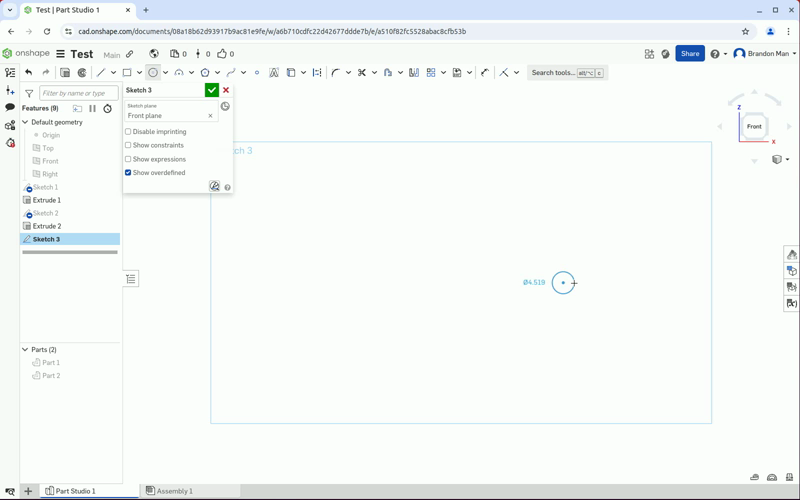
click(574, 282)
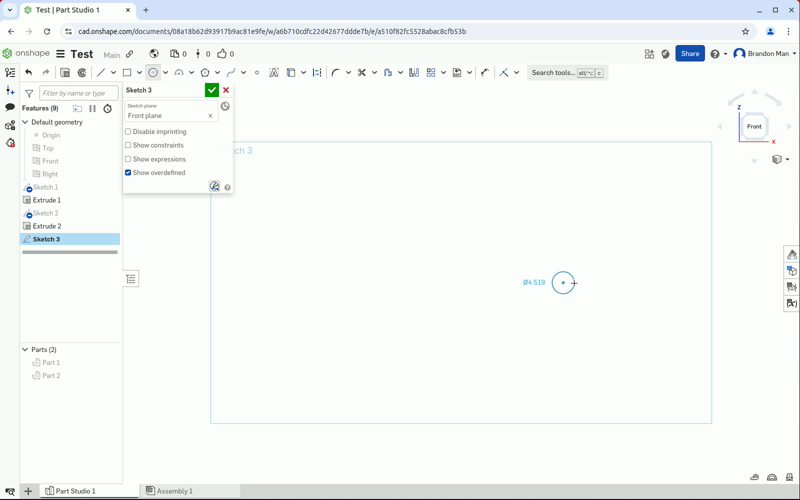
key(esc)
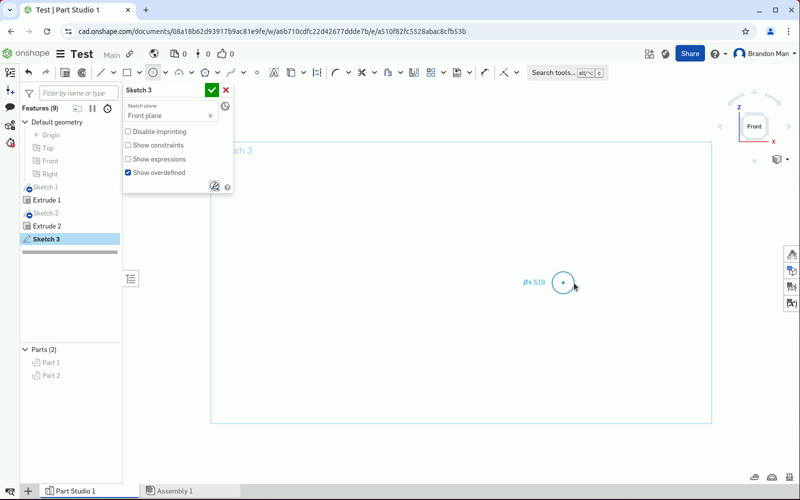
key(c)
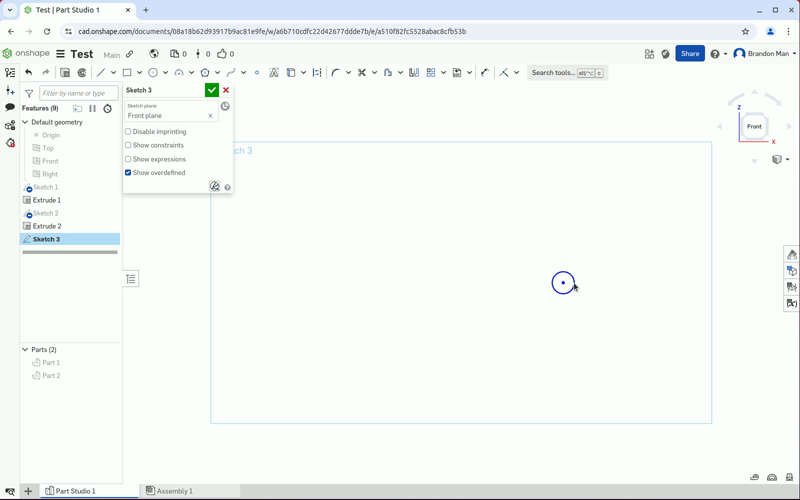
key_down(shift)
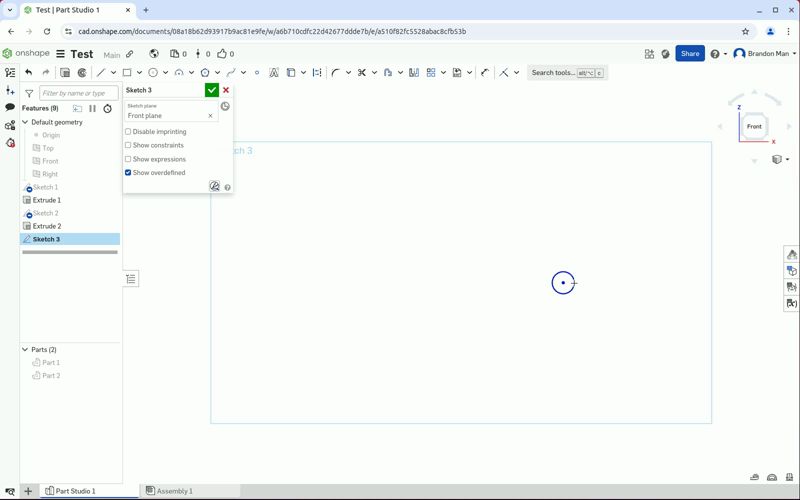
mouse_move(563, 282)
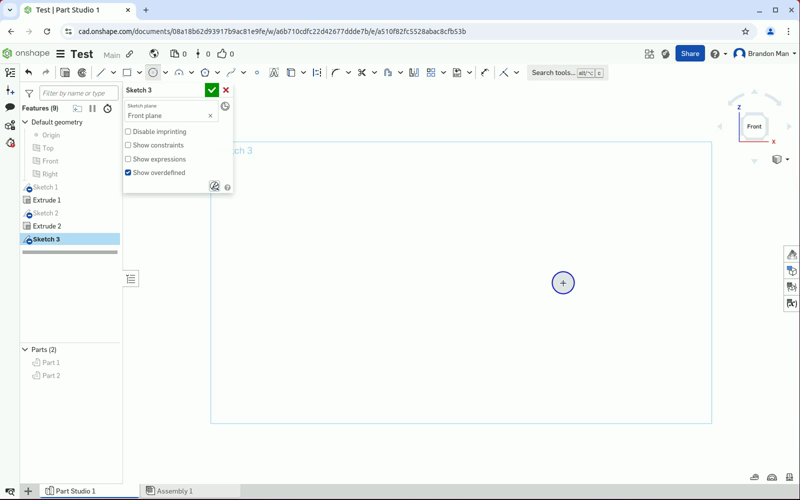
click(563, 282)
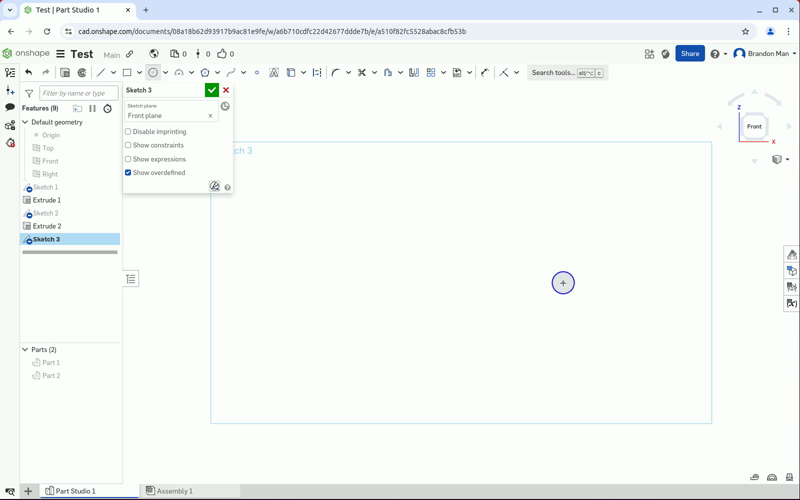
key_up(shift)
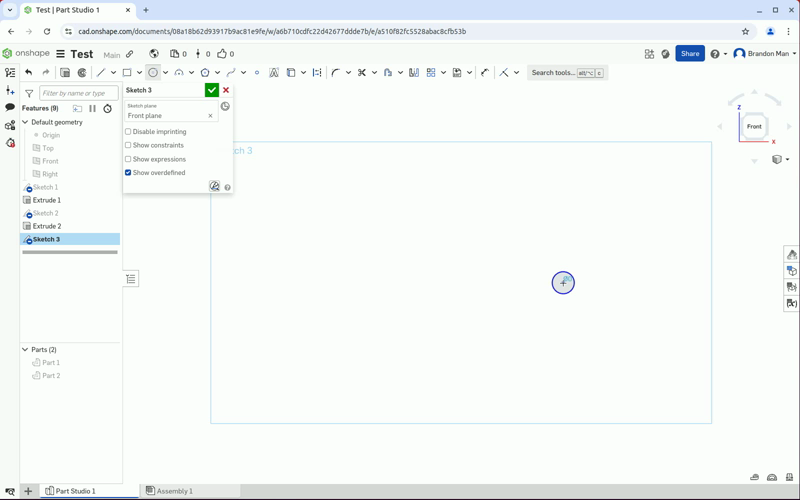
mouse_move(570, 282)
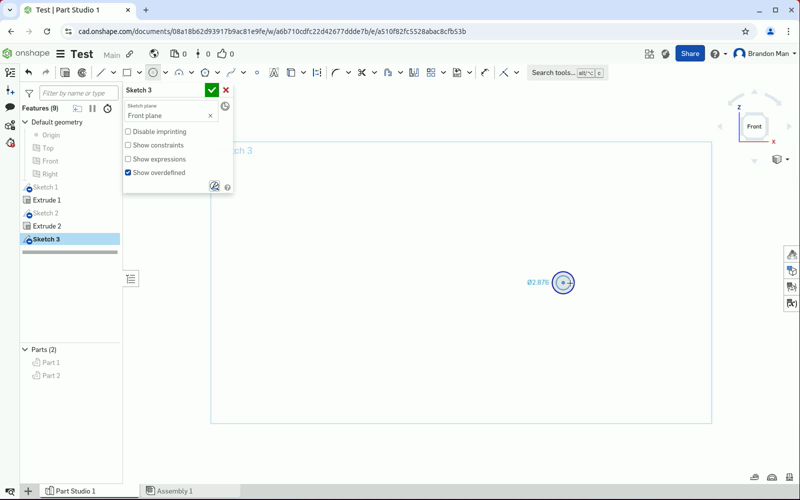
scroll(6)
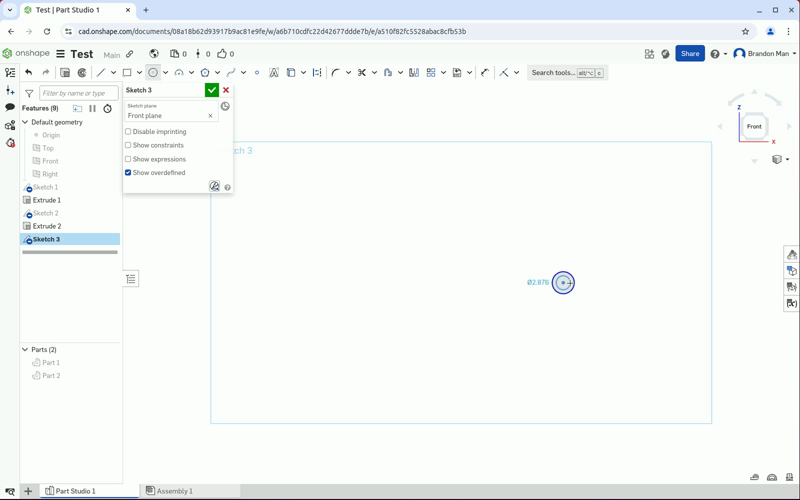
scroll(6)
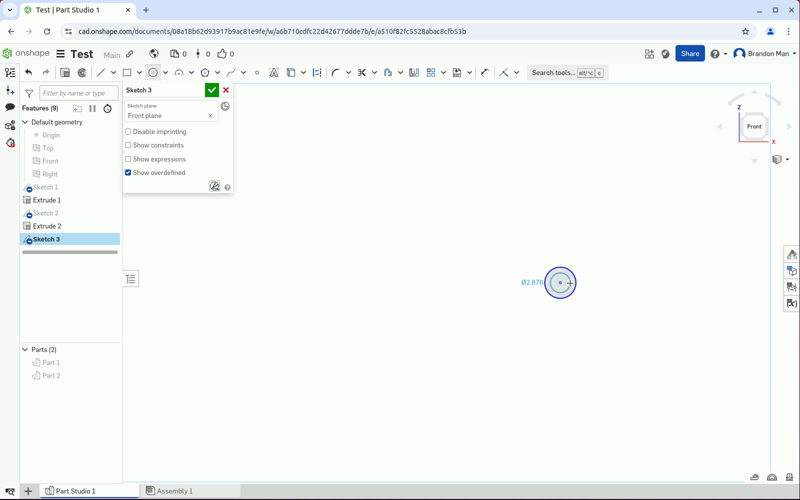
scroll(6)
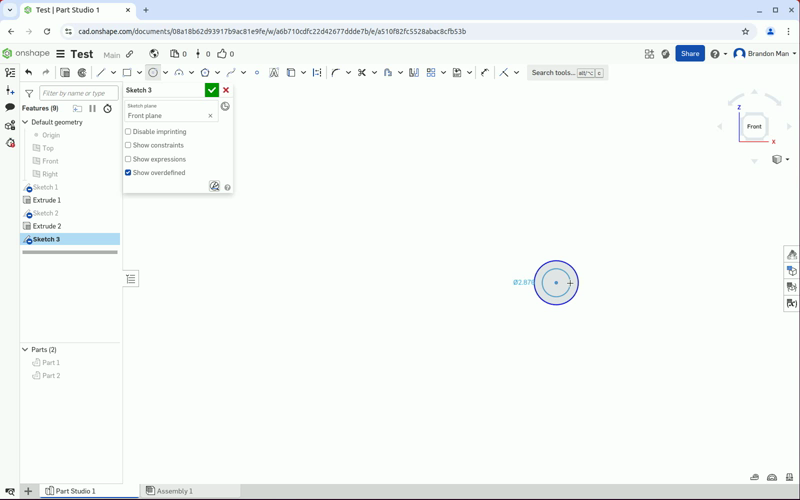
scroll(6)
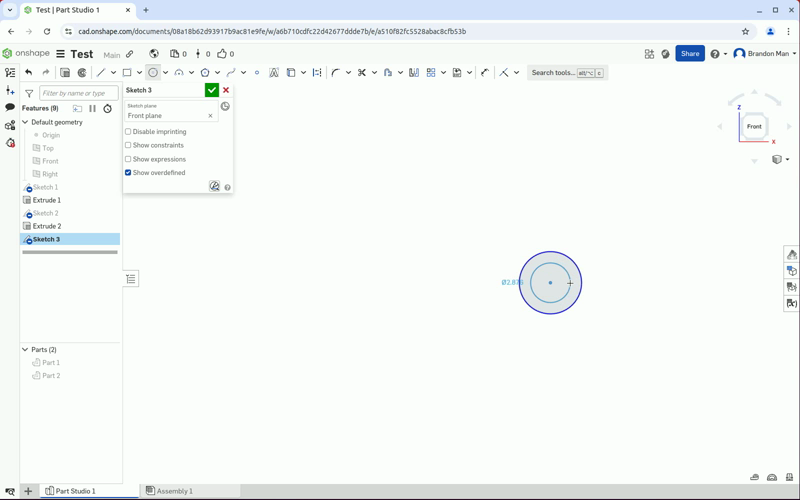
scroll(6)
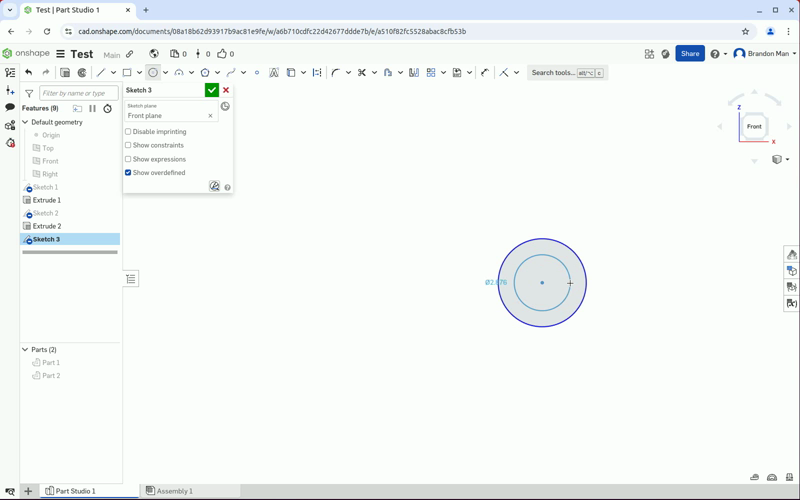
scroll(6)
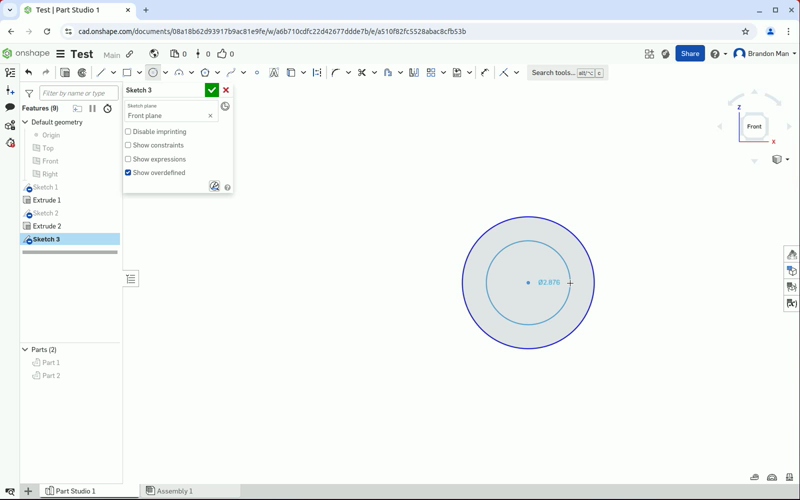
scroll(6)
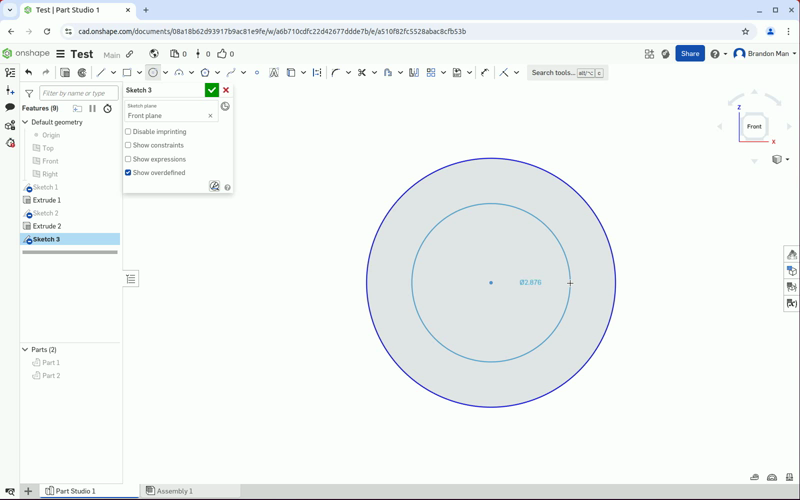
click(570, 282)
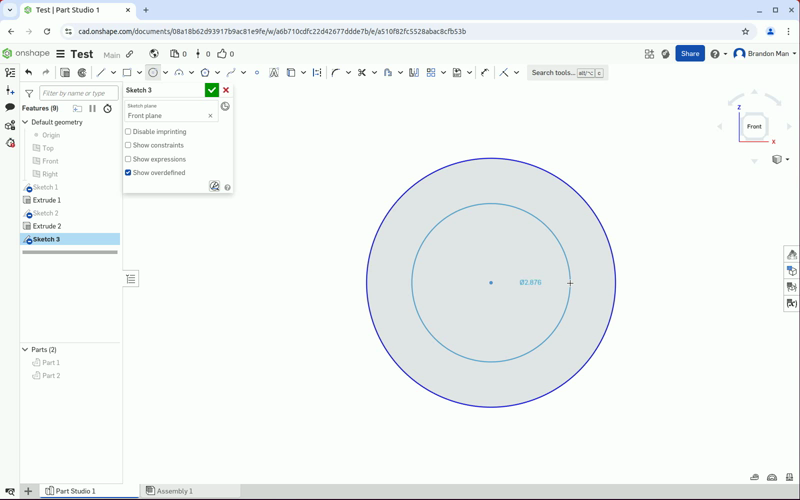
scroll(-6)
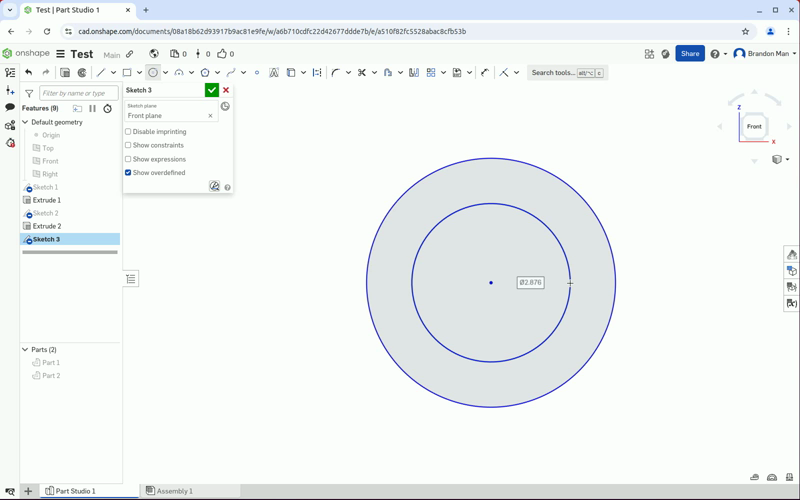
scroll(-6)
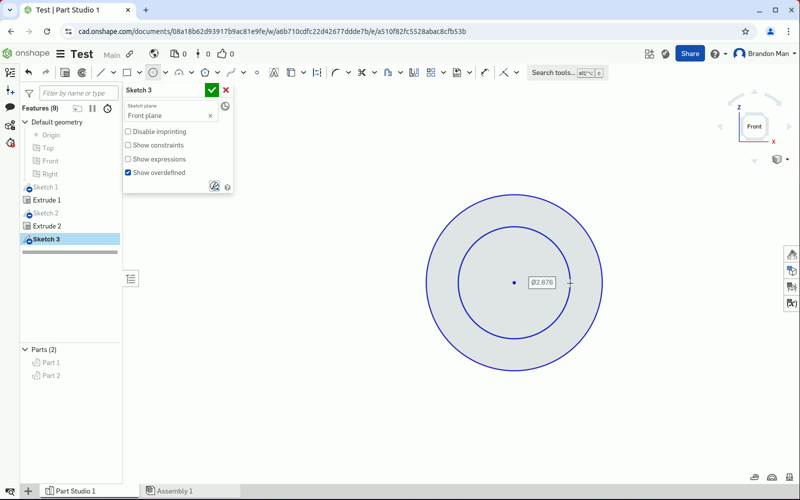
scroll(-6)
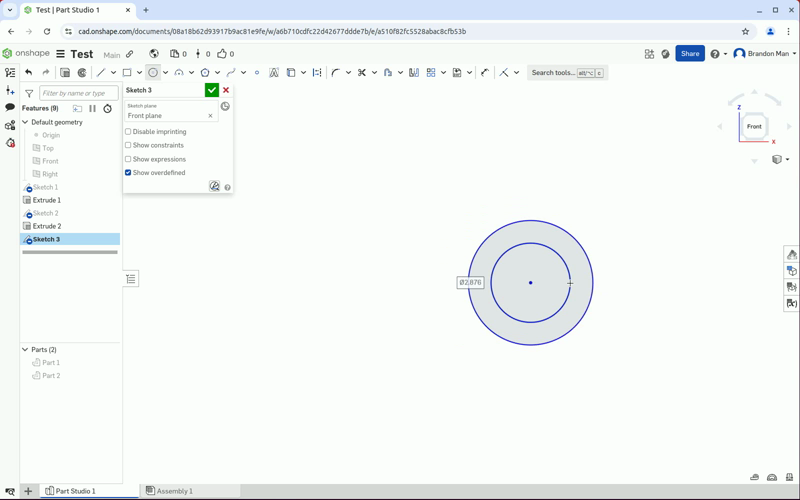
scroll(-6)
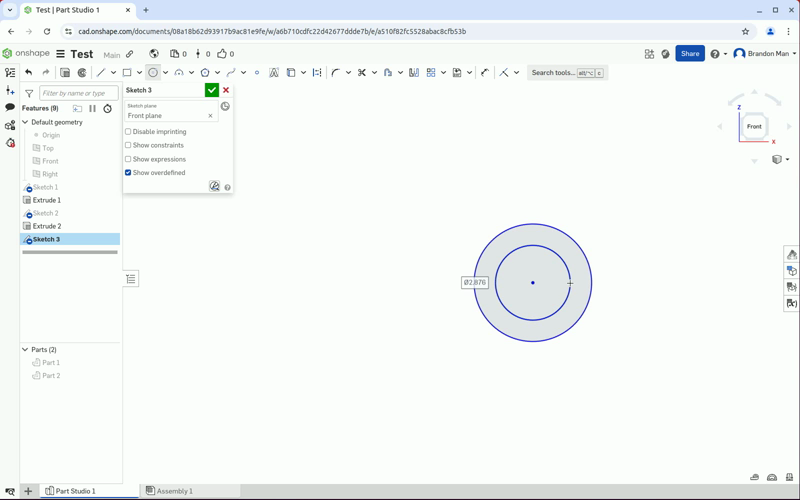
scroll(-6)
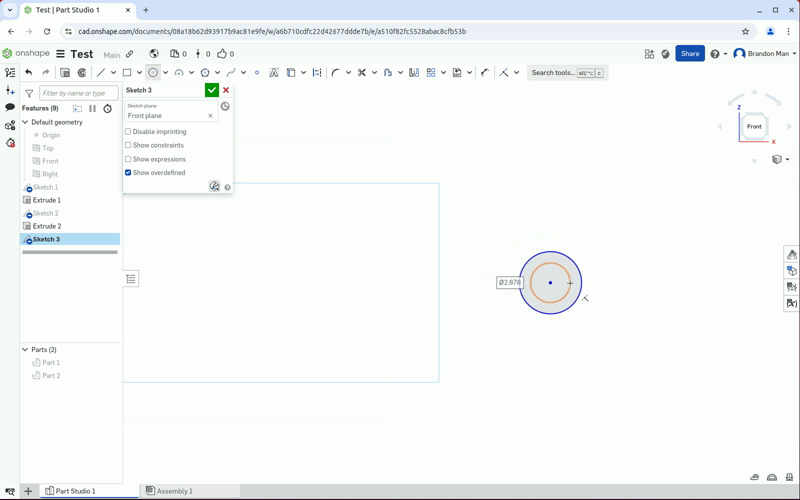
scroll(-6)
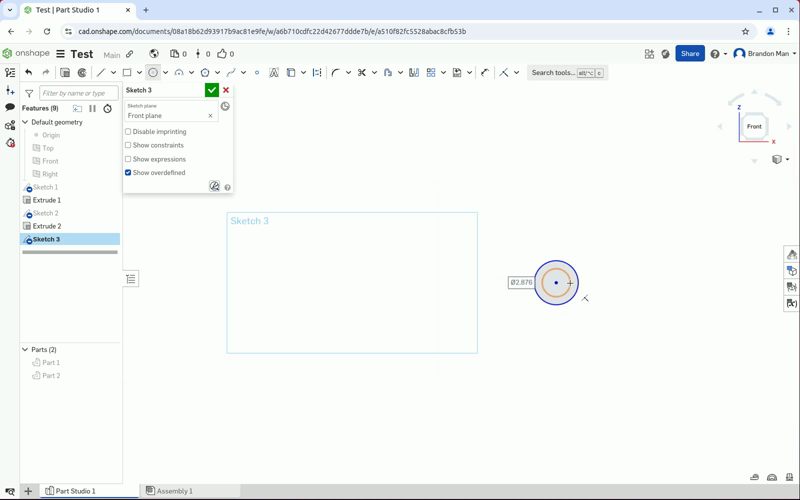
scroll(-6)
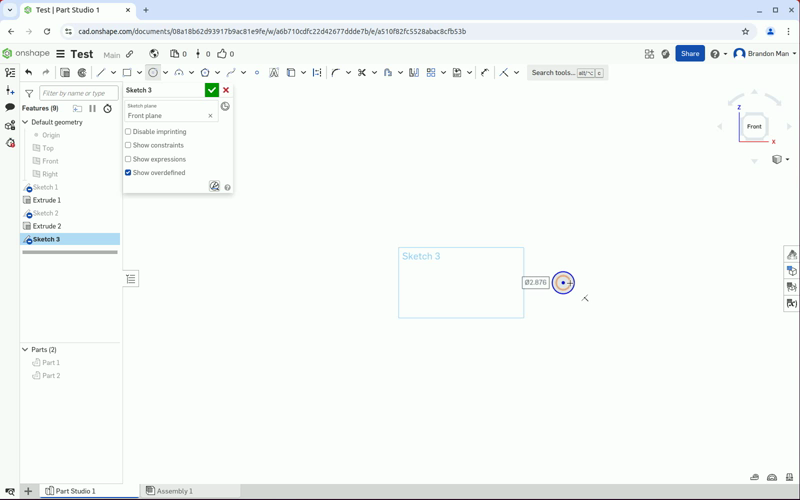
key(esc)
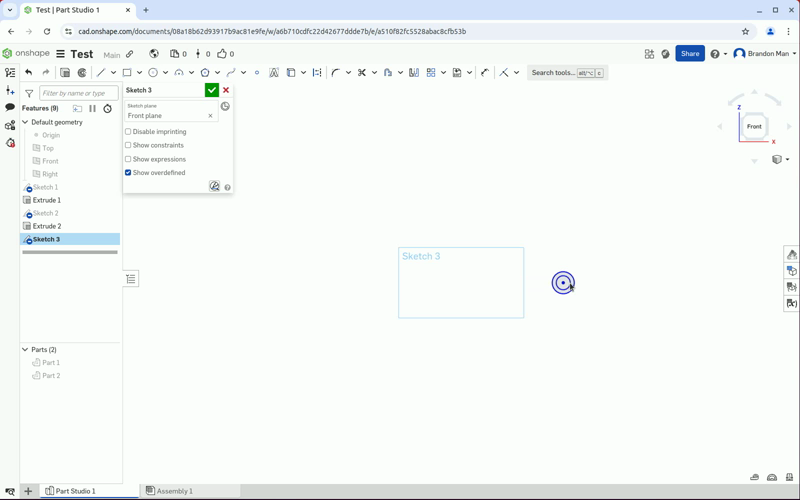
mouse_move(554, 286)
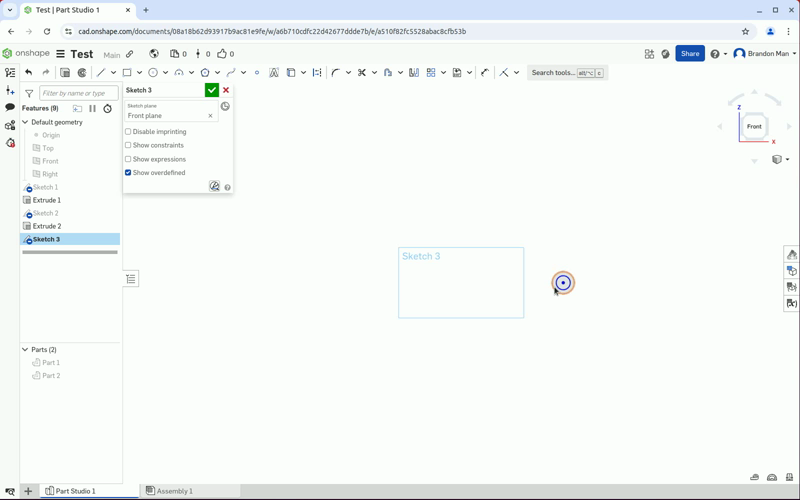
scroll(6)
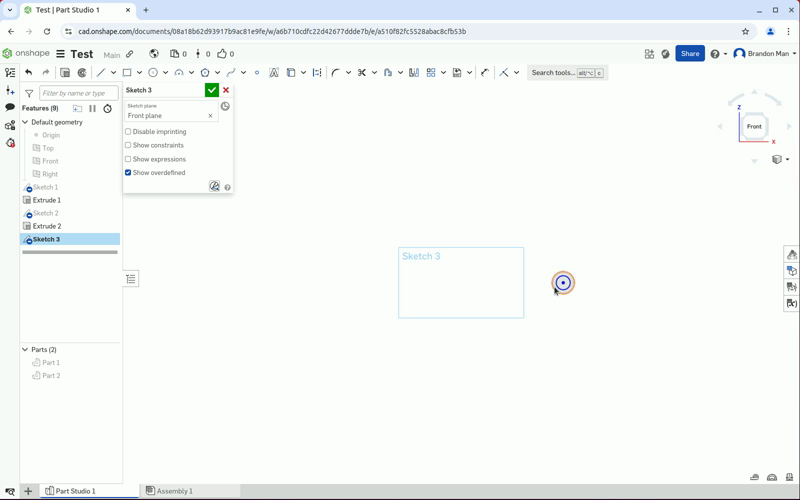
scroll(6)
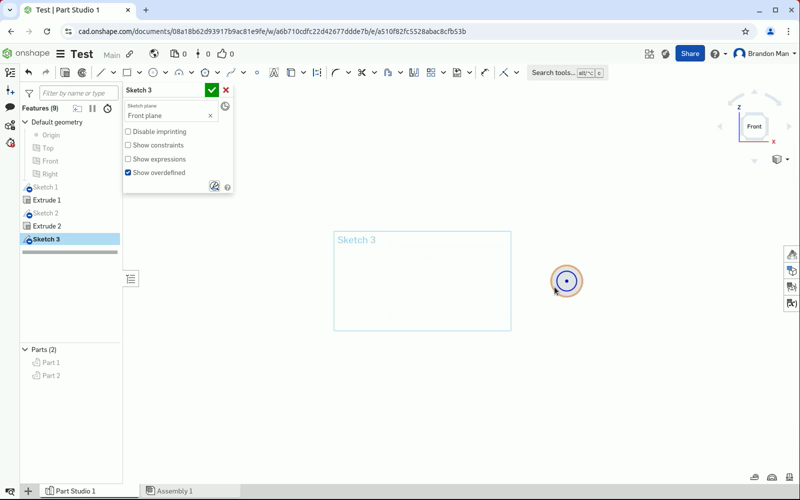
scroll(6)
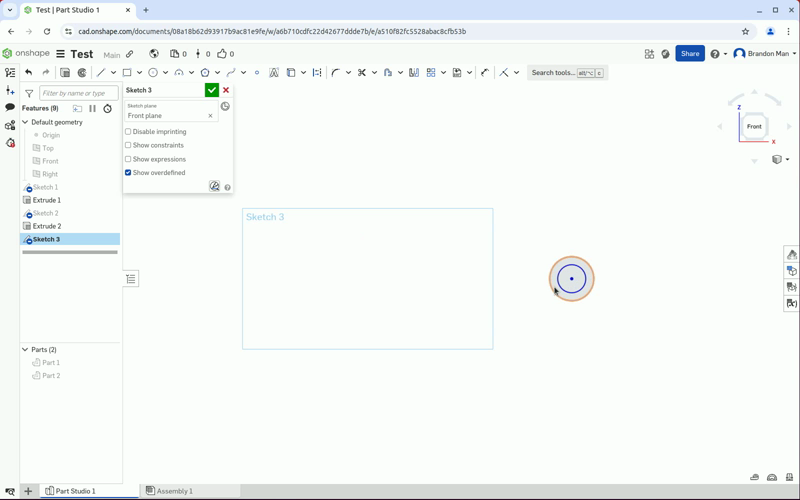
scroll(6)
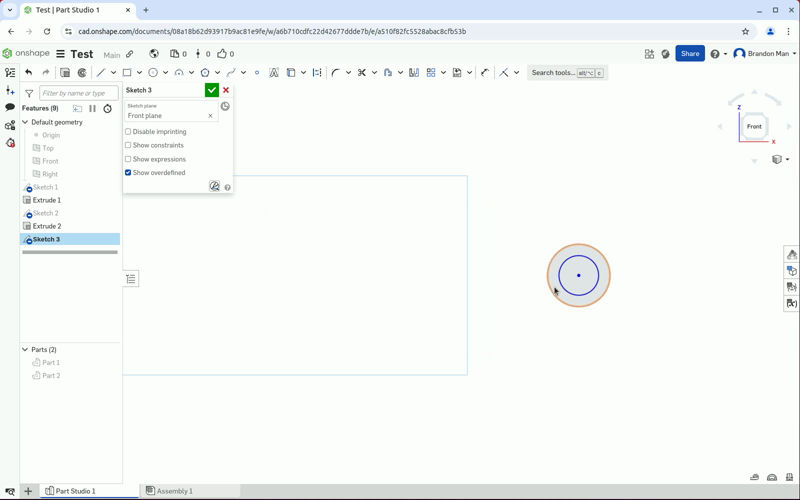
scroll(6)
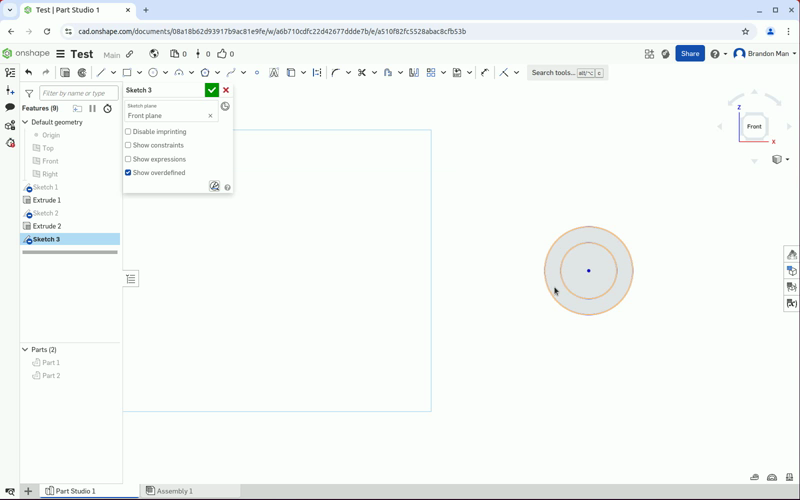
scroll(6)
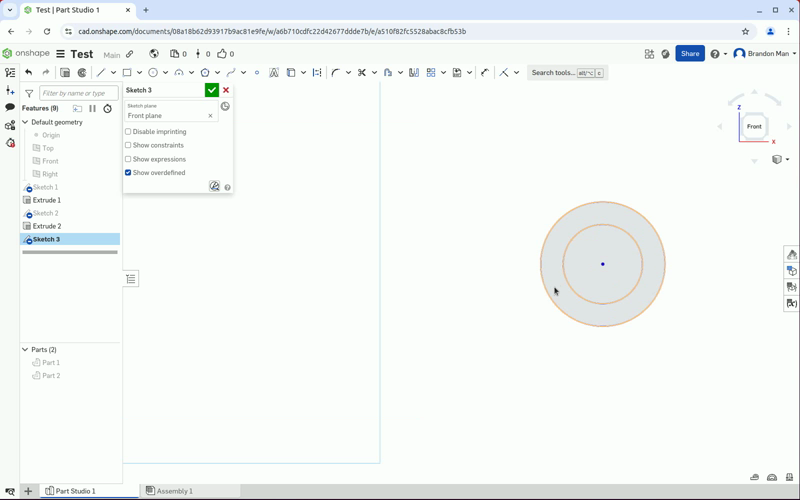
scroll(6)
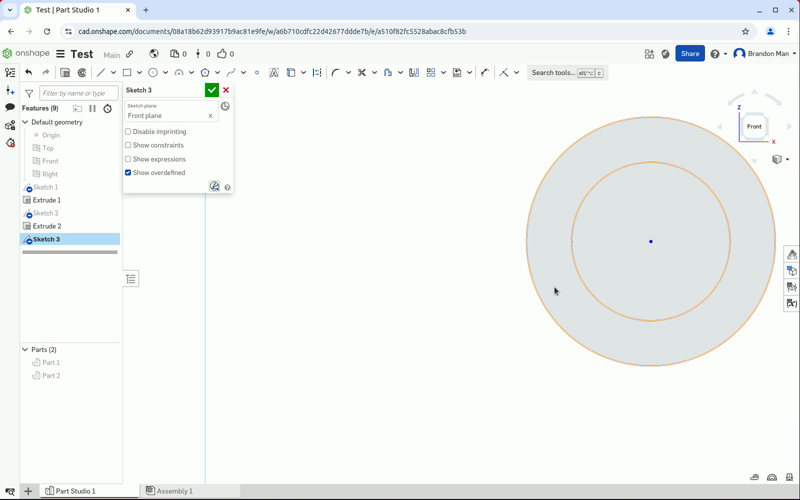
click(554, 286)
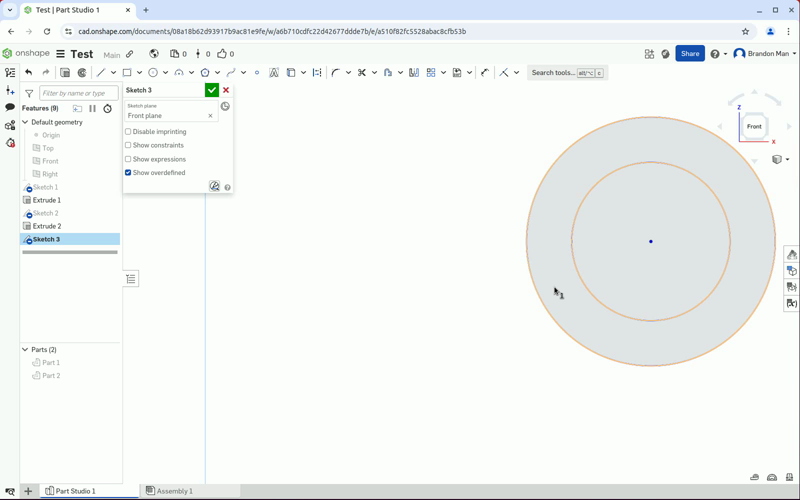
scroll(-6)
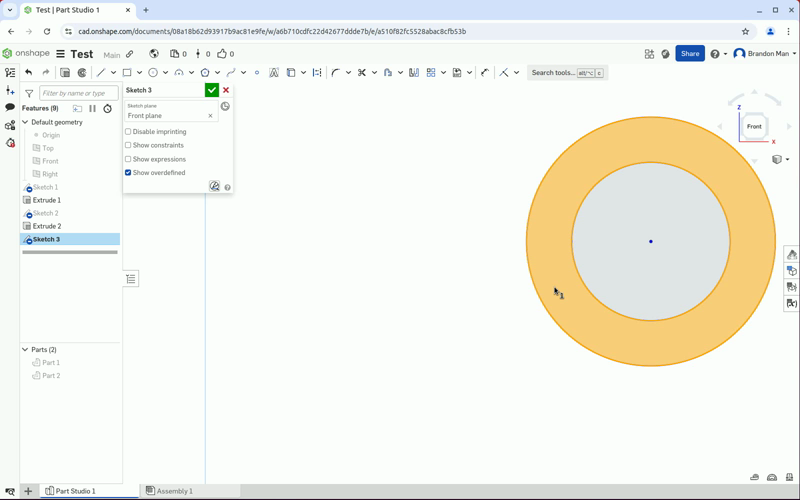
scroll(-6)
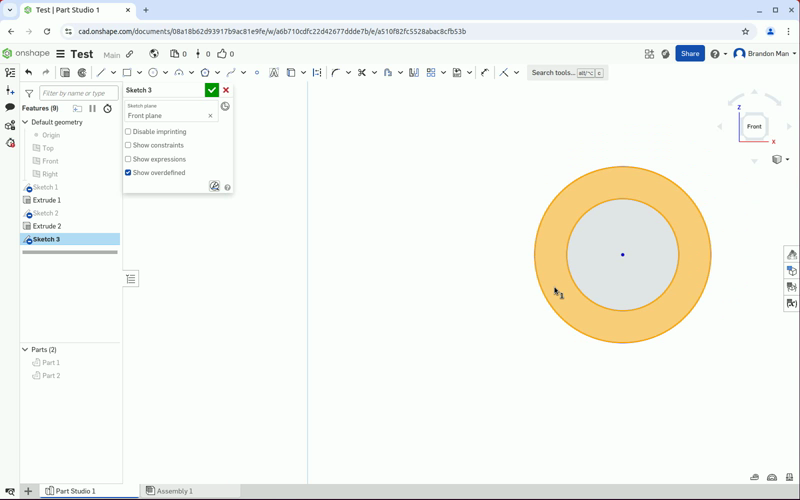
scroll(-6)
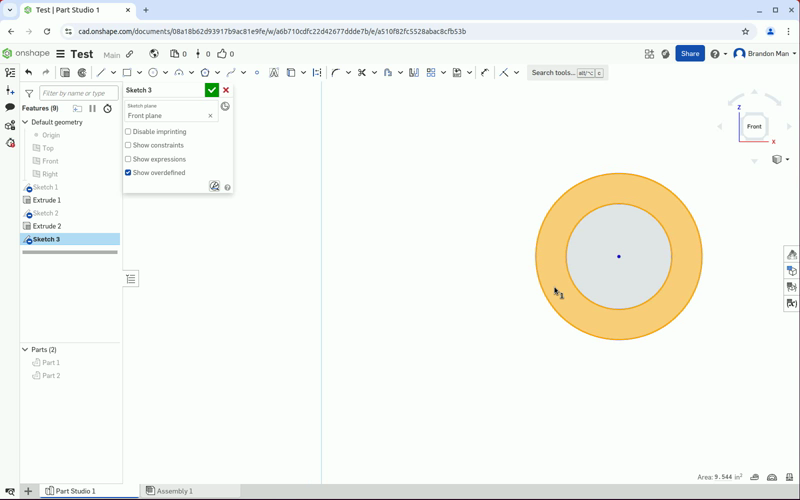
scroll(-6)
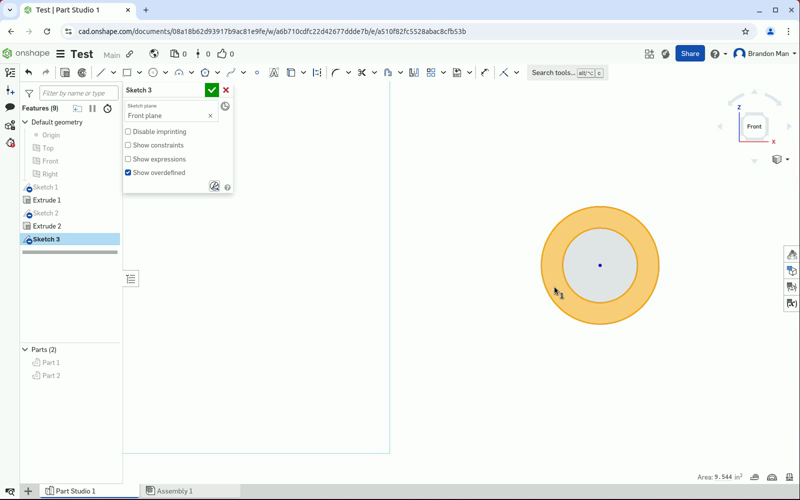
scroll(-6)
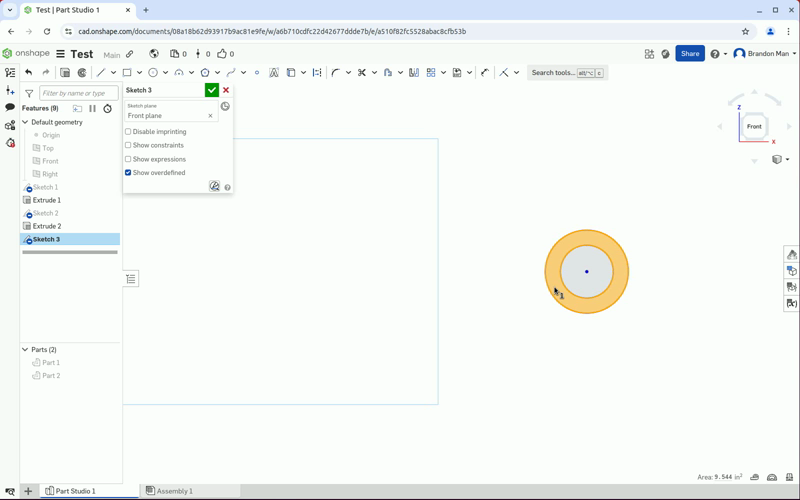
scroll(-6)
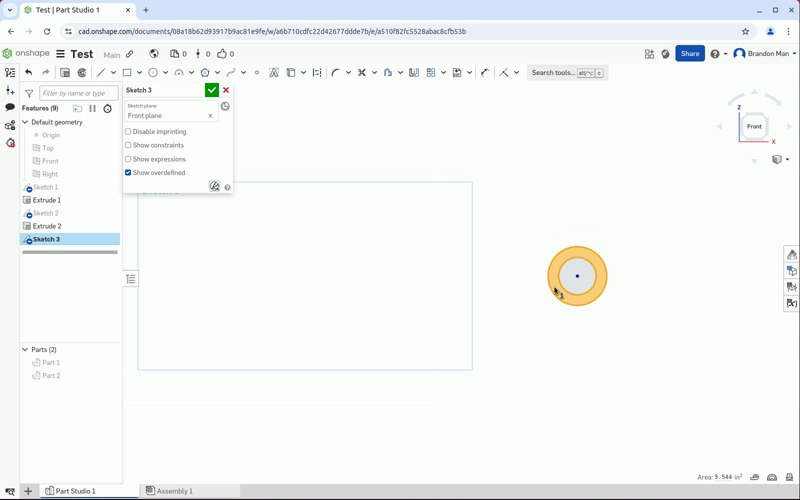
scroll(-6)
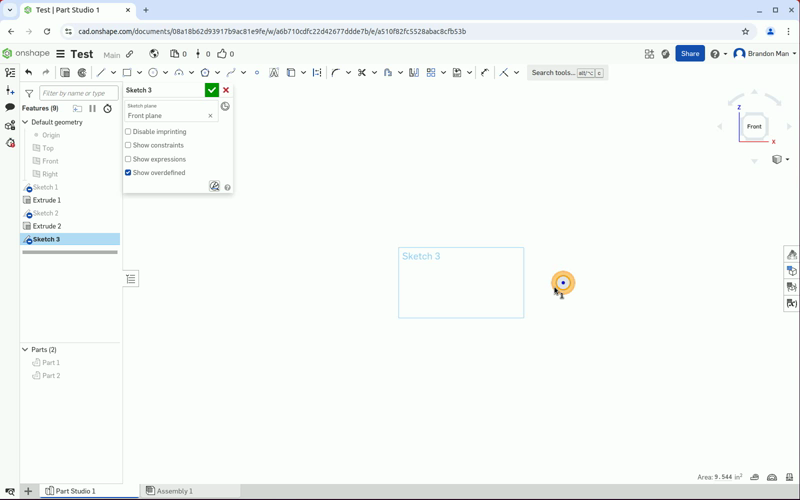
mouse_move(73, 352)
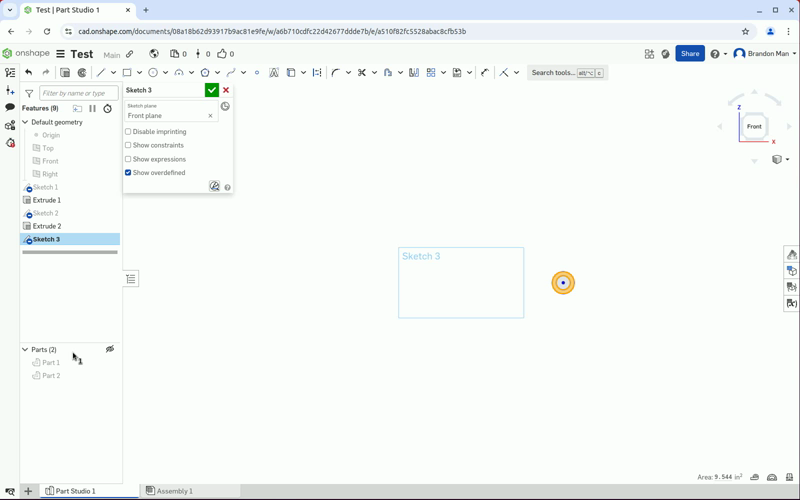
key(shift+y)
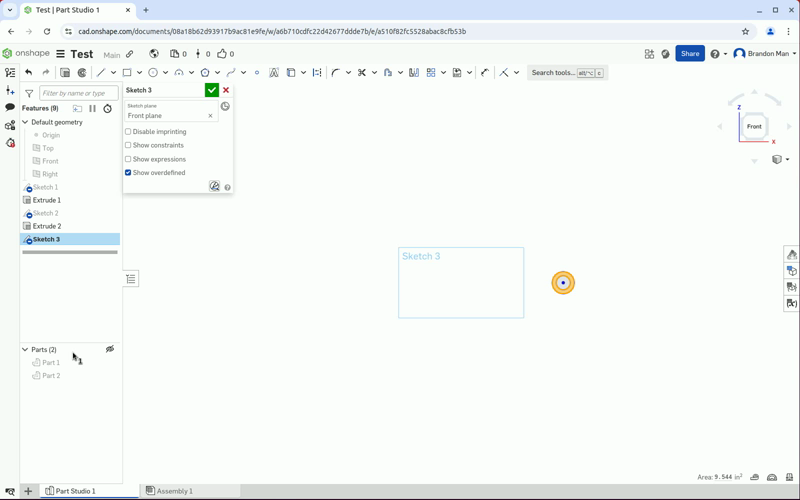
key(shift+e)
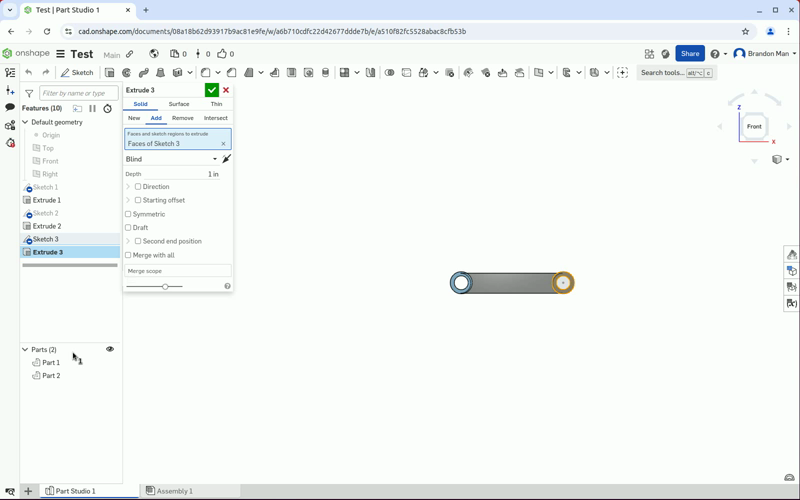
mouse_move(143, 106)
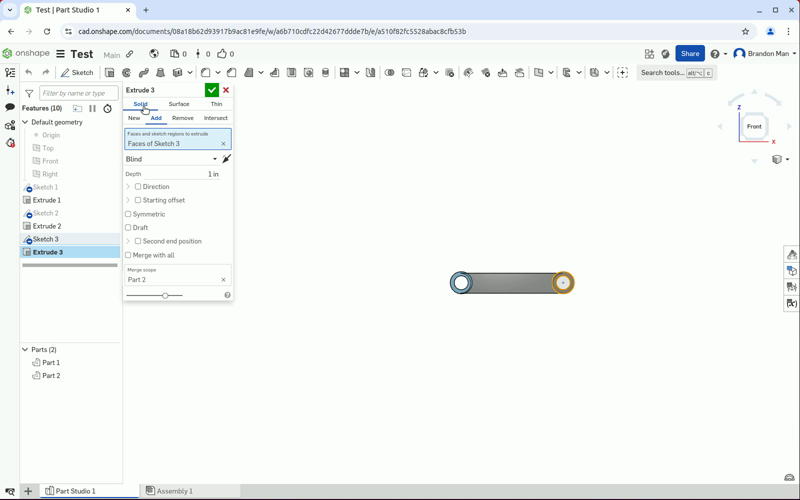
click(143, 106)
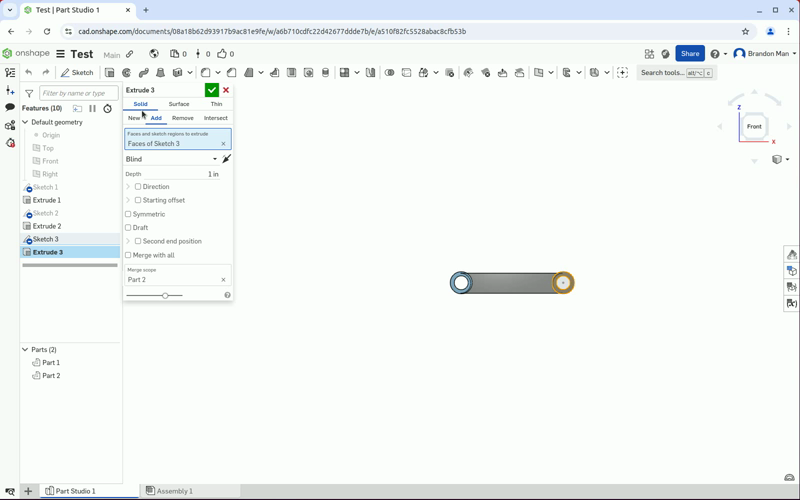
mouse_move(137, 120)
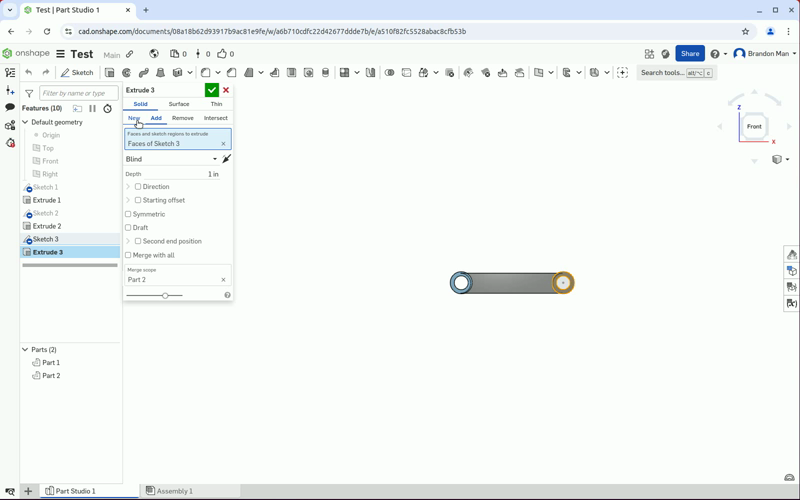
click(137, 120)
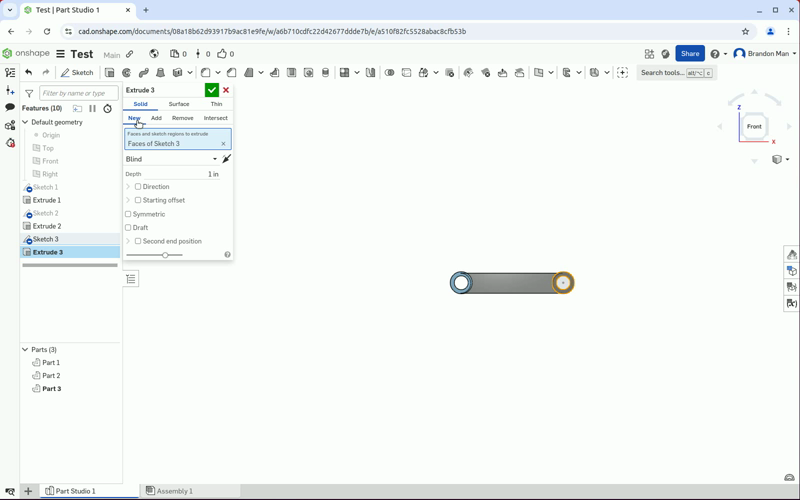
key(tab, 4)
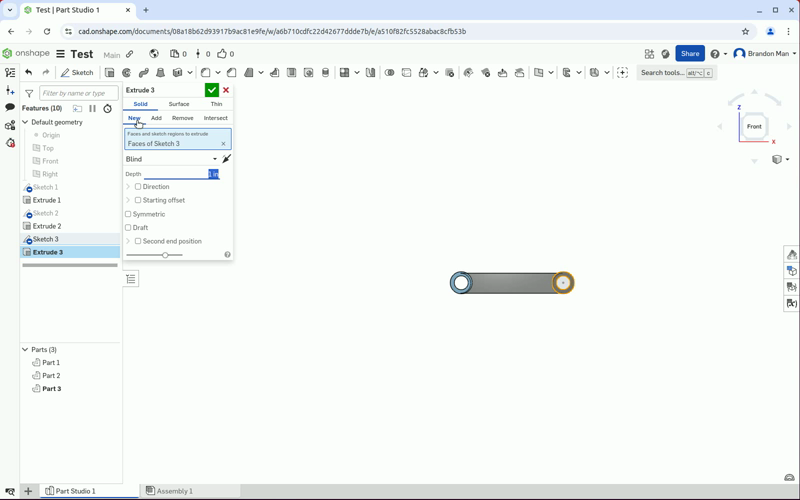
text(2.648)
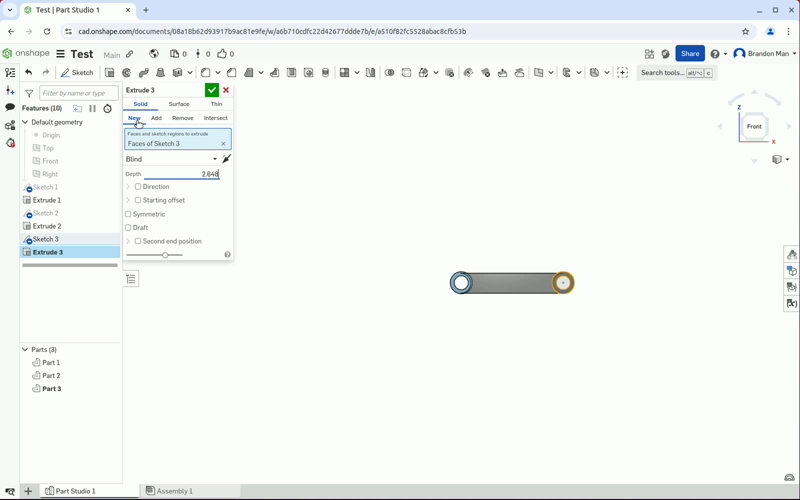
key(enter)
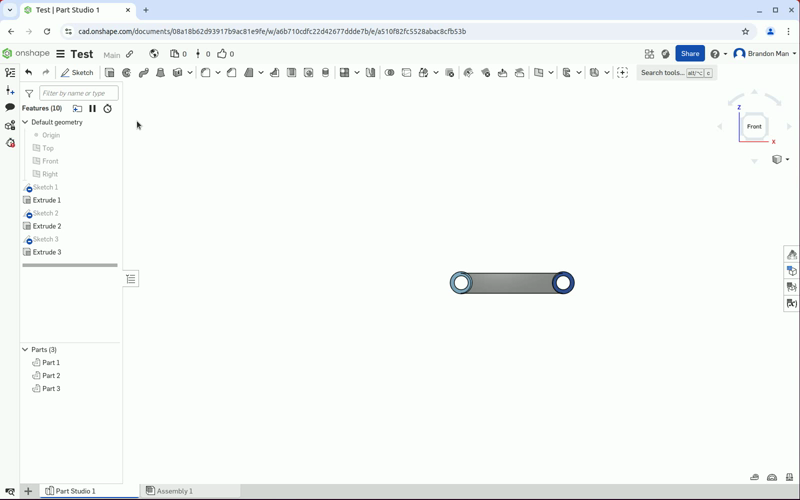
key(shift+h)
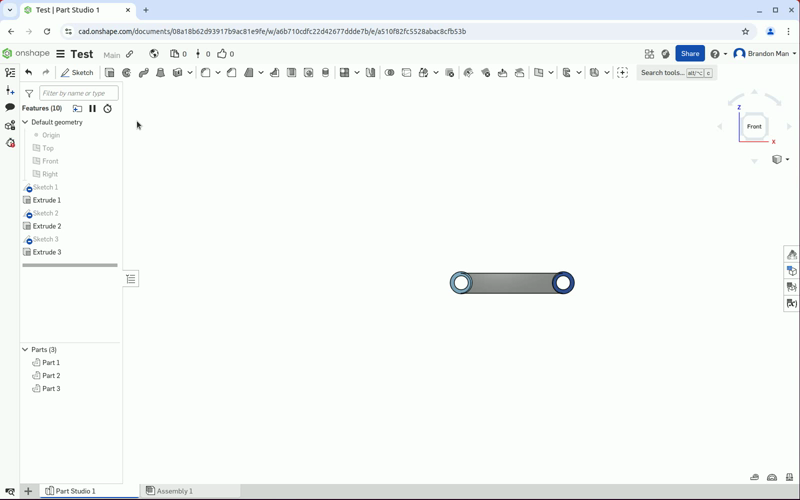
key(shift+h)
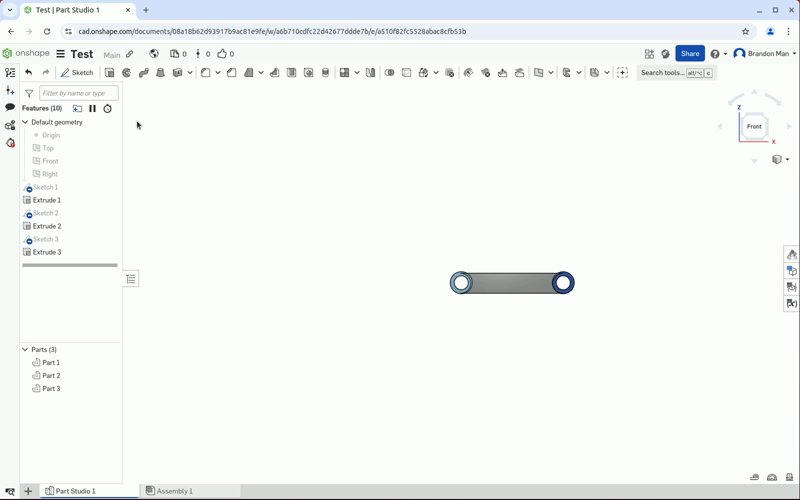
mouse_move(73, 189)
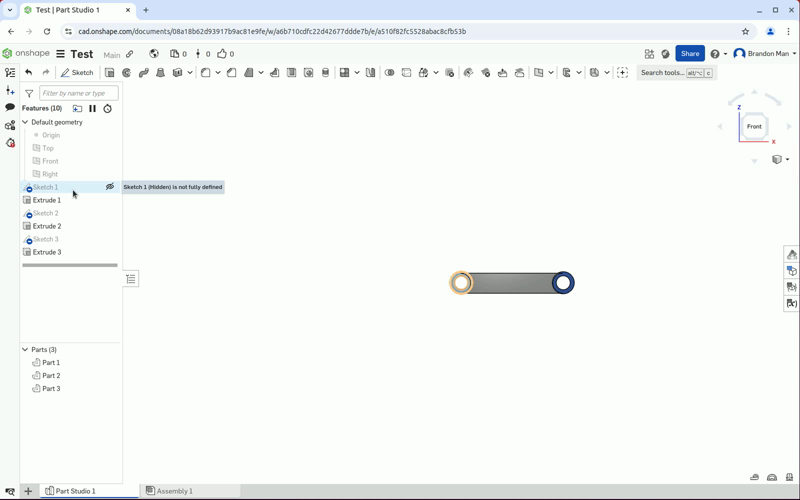
click(73, 189)
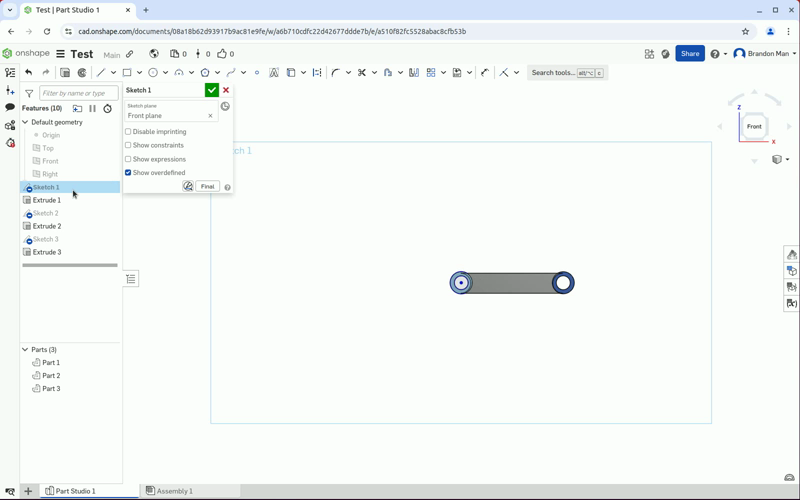
mouse_move(229, 92)
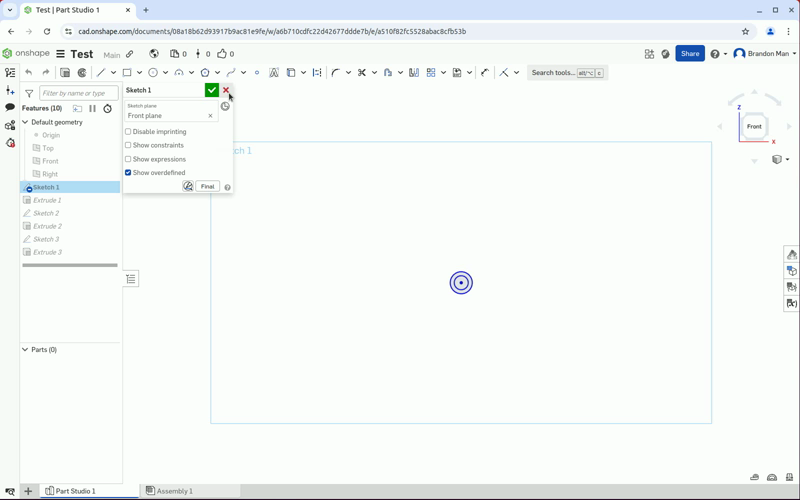
click(229, 92)
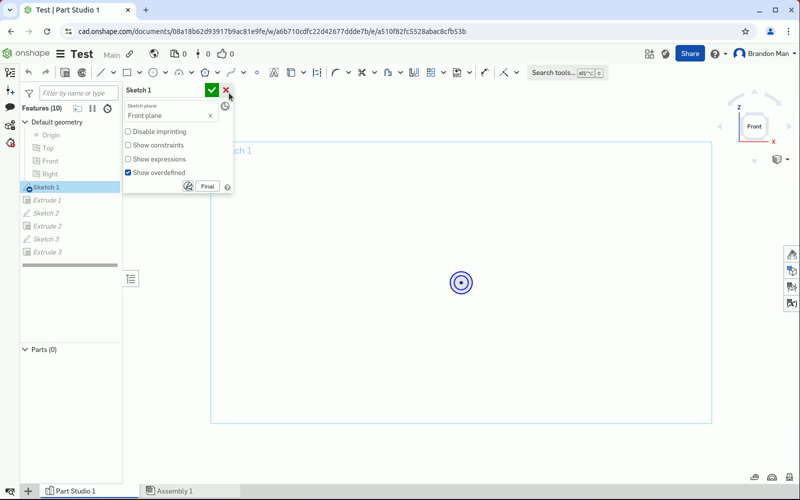
key(shift+s)
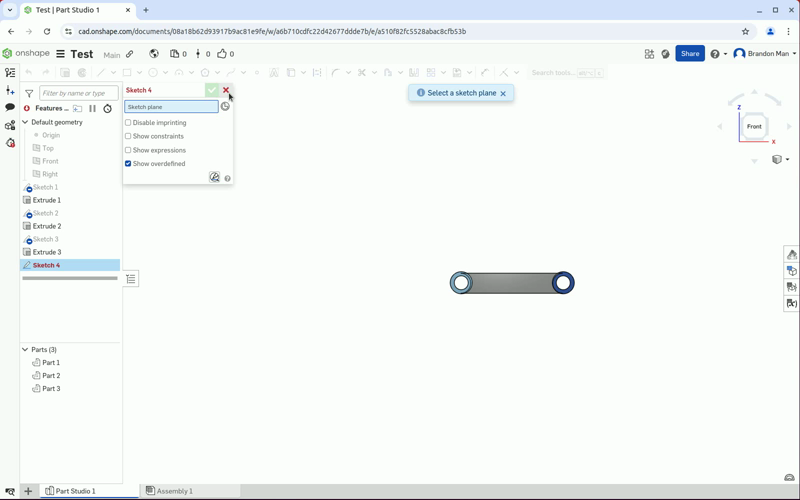
mouse_move(73, 163)
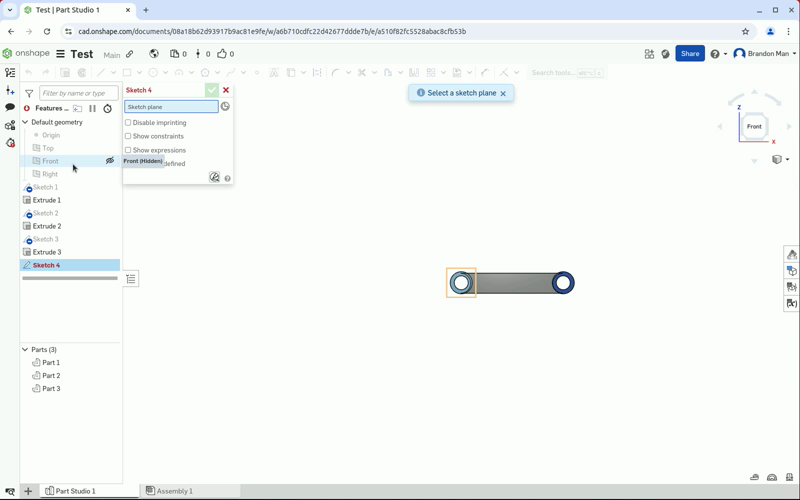
click(73, 163)
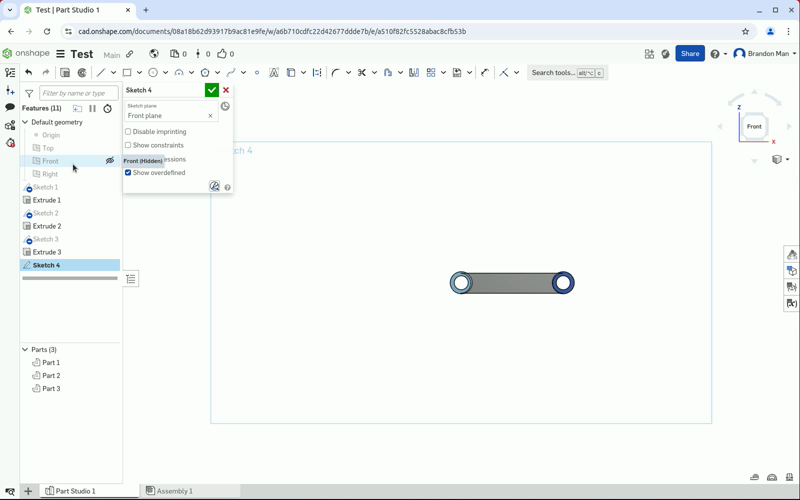
mouse_move(73, 352)
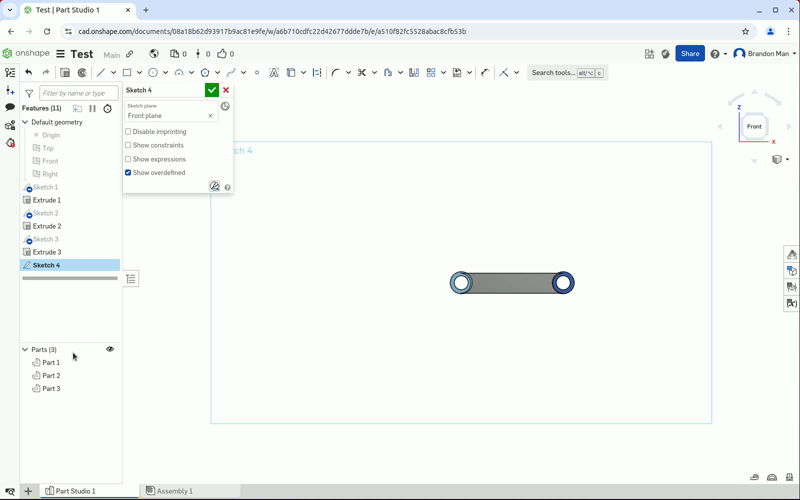
key(y)
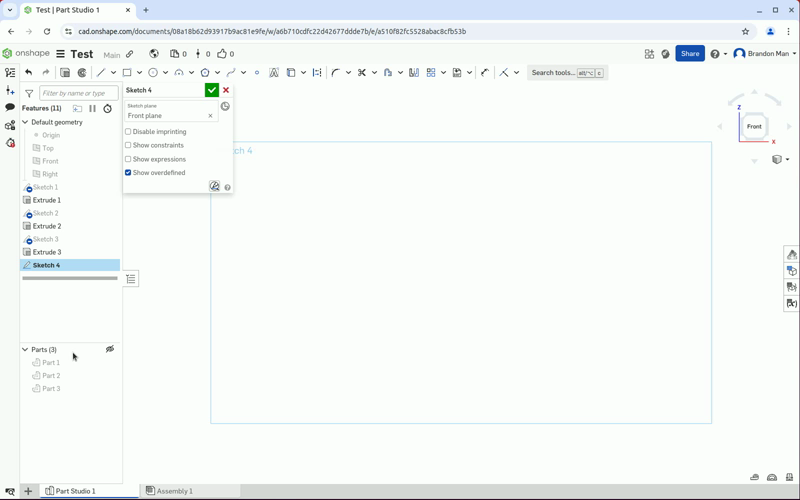
key(c)
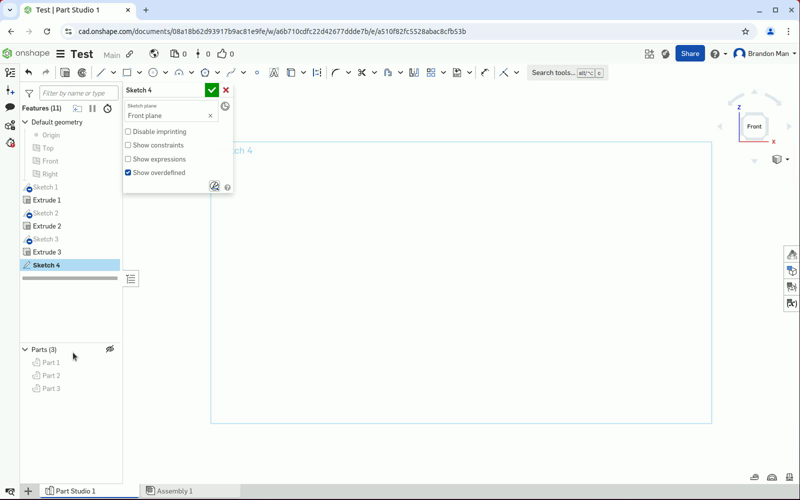
key_down(shift)
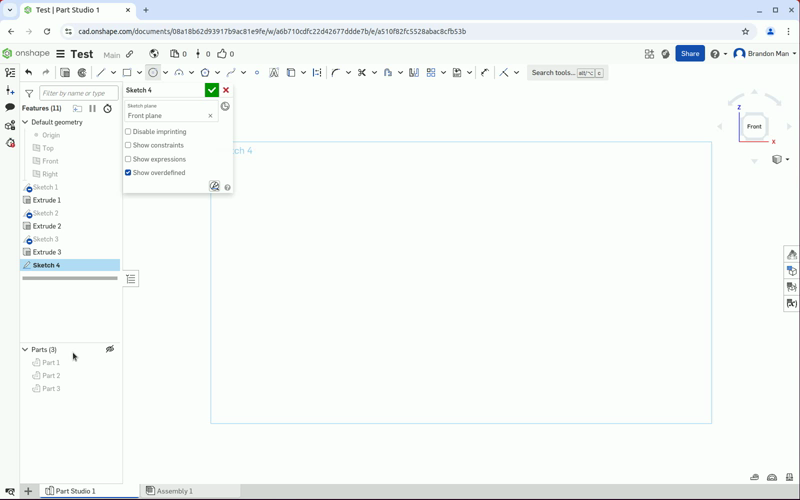
mouse_move(461, 282)
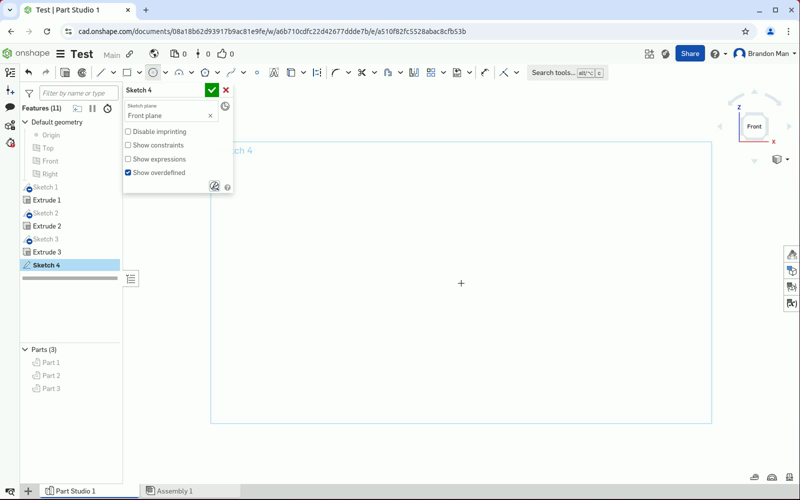
click(461, 282)
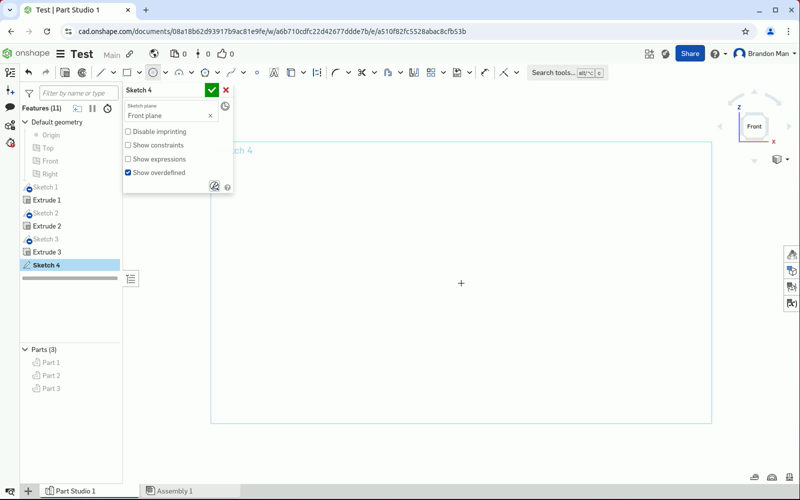
key_up(shift)
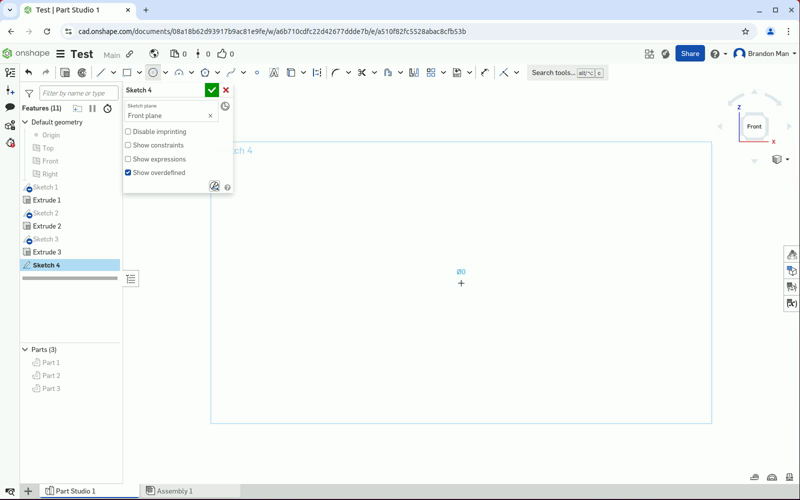
mouse_move(463, 282)
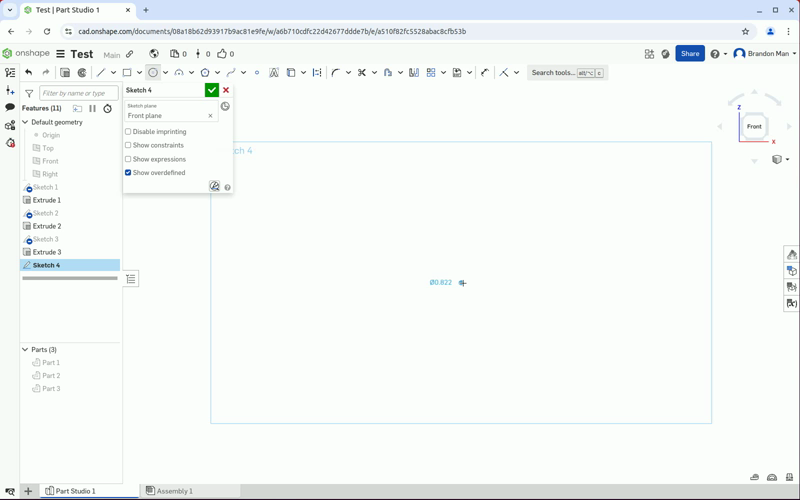
scroll(6)
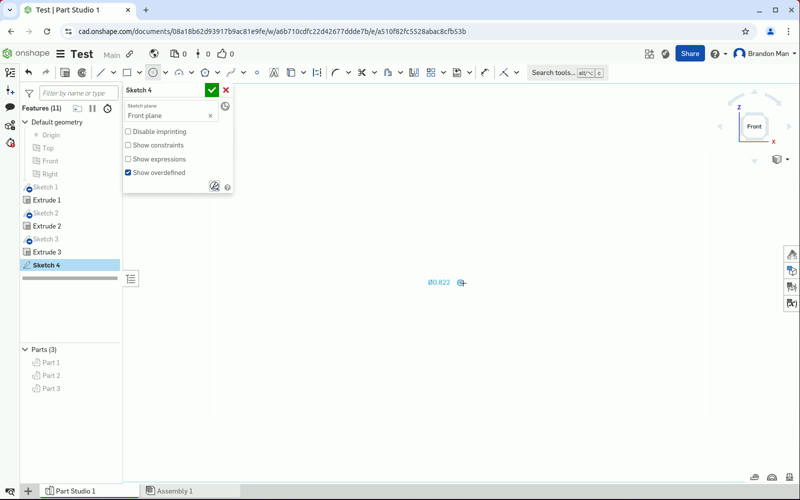
scroll(6)
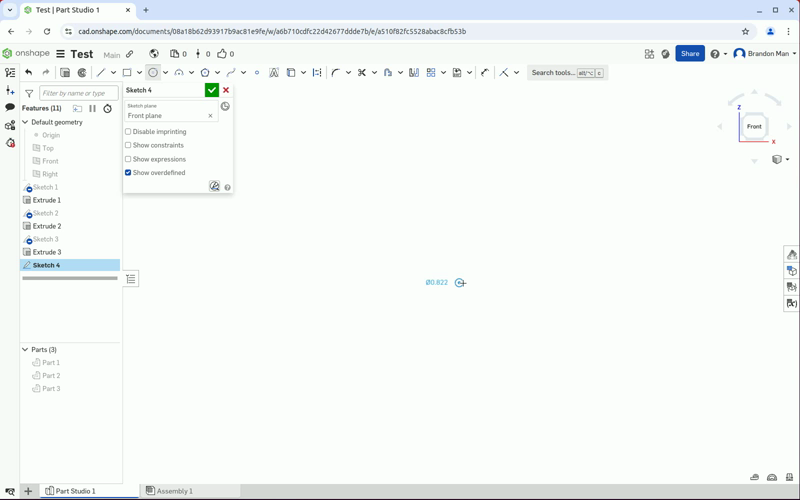
scroll(6)
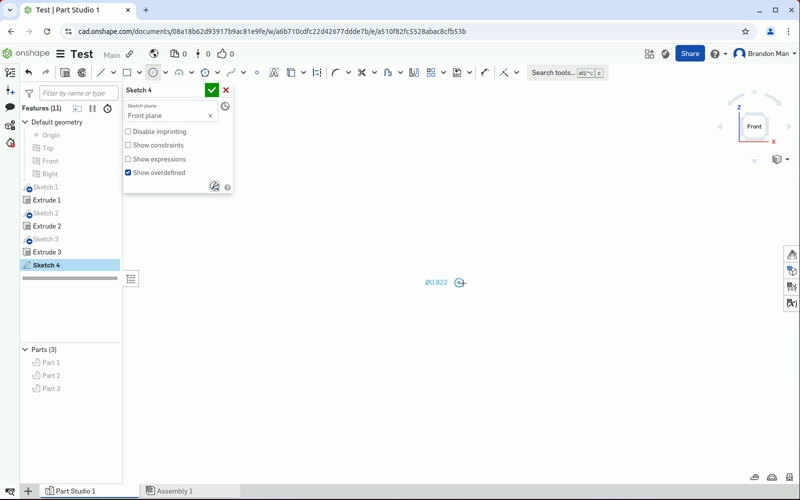
scroll(6)
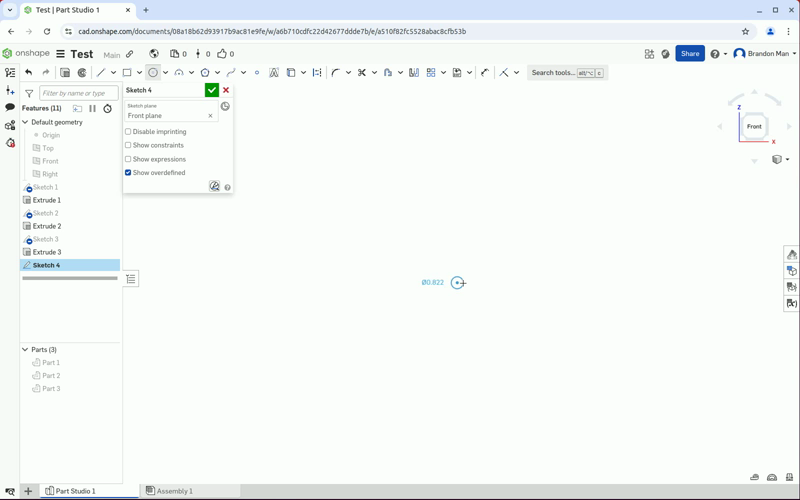
scroll(6)
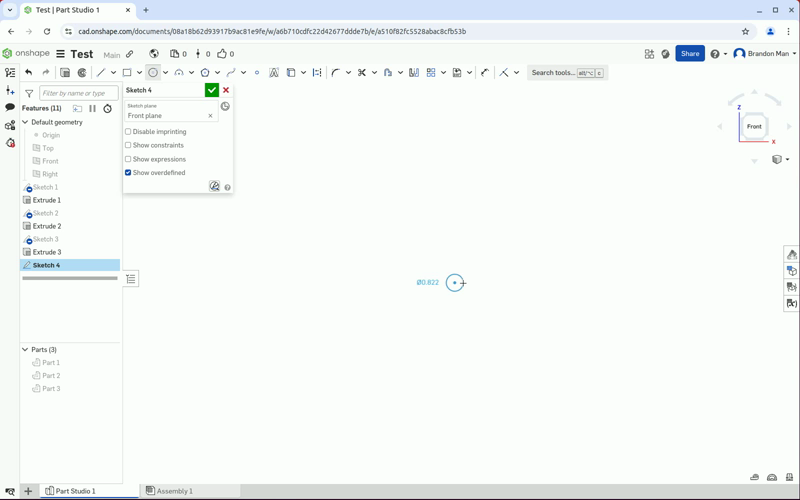
scroll(6)
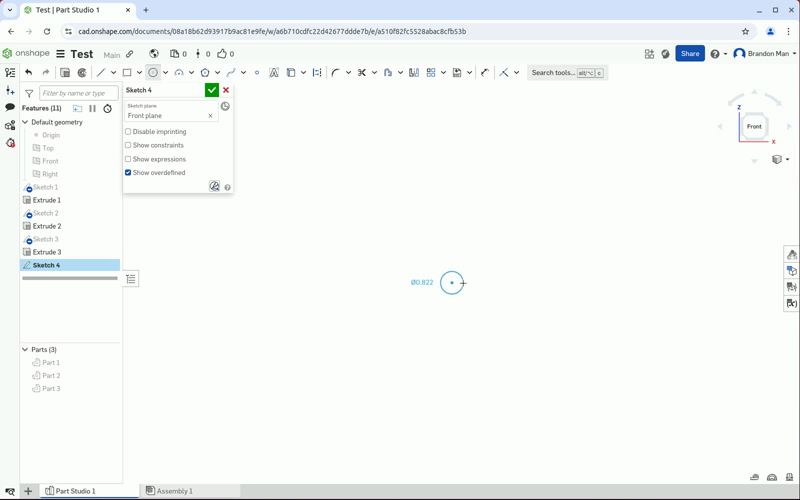
scroll(6)
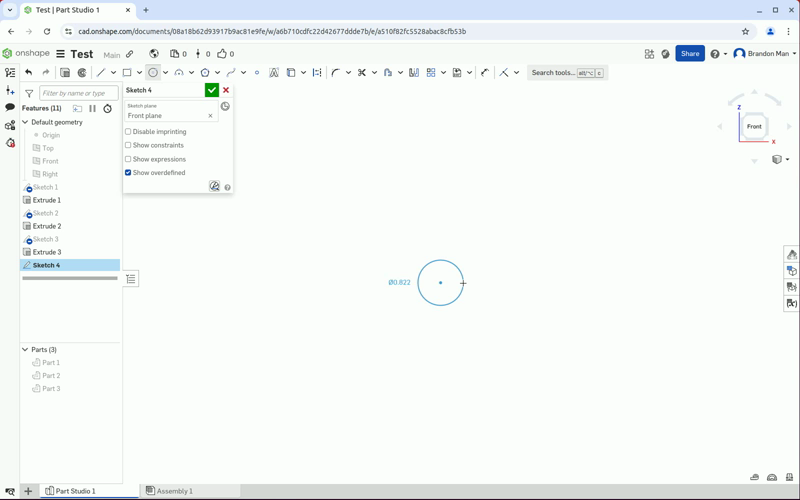
click(463, 282)
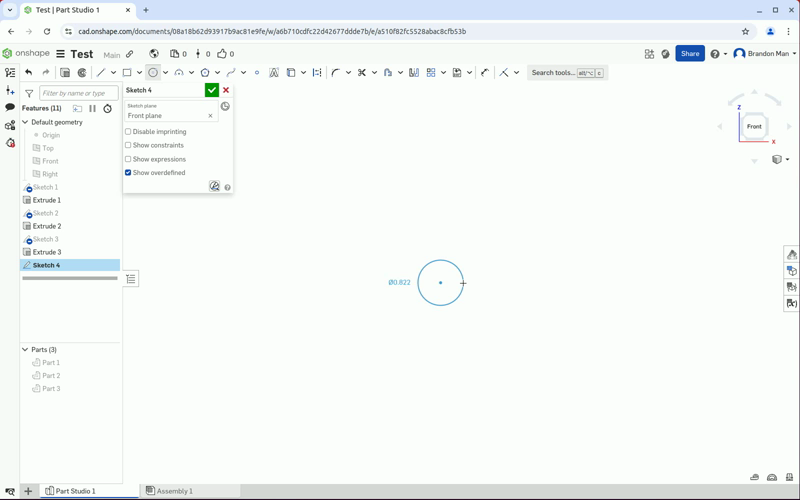
scroll(-6)
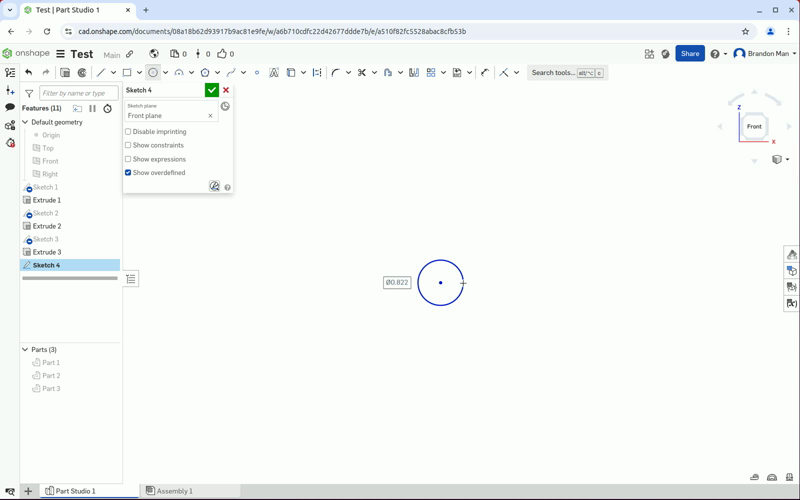
scroll(-6)
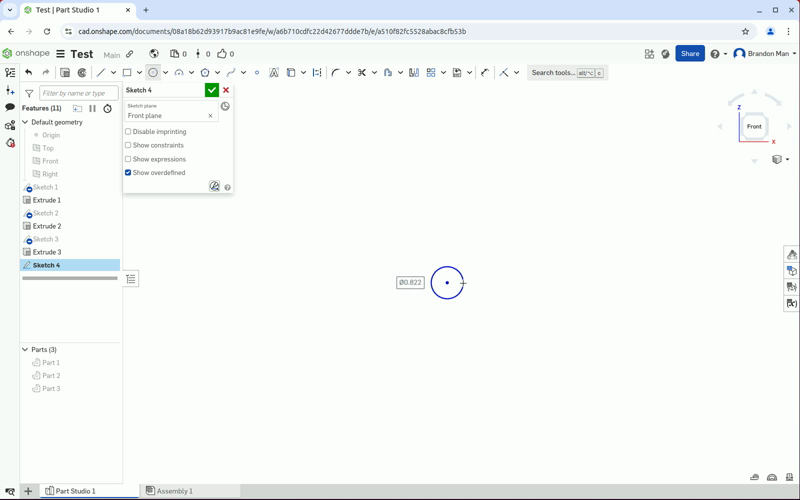
scroll(-6)
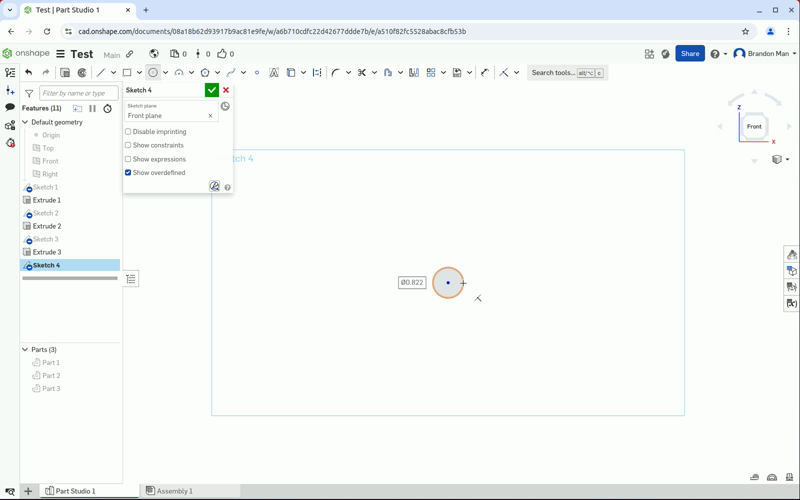
scroll(-6)
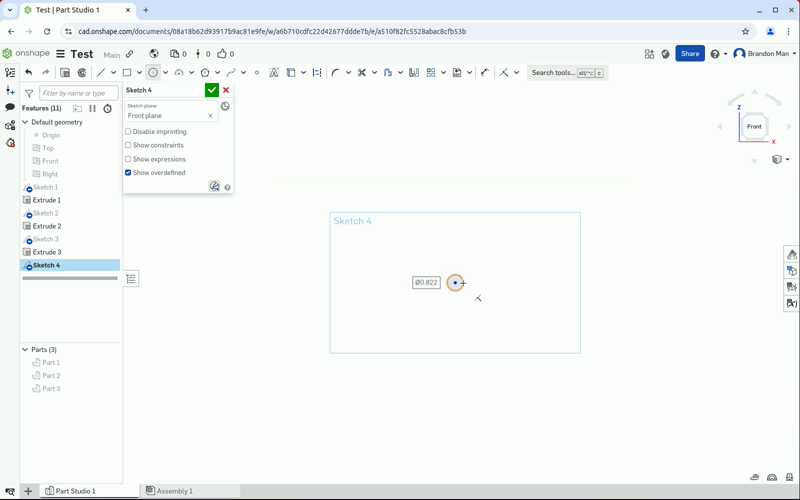
scroll(-6)
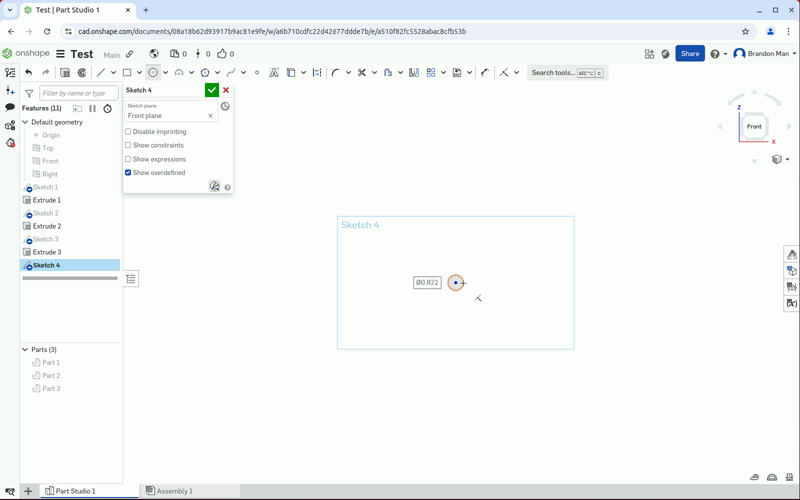
scroll(-6)
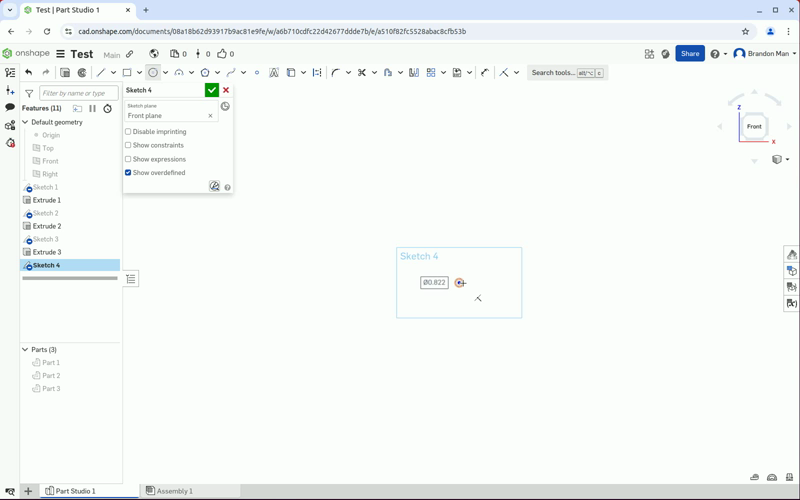
scroll(-6)
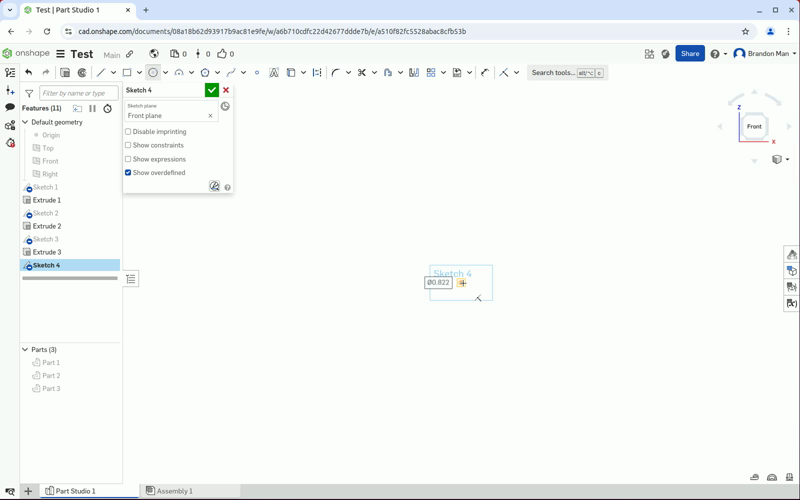
key(esc)
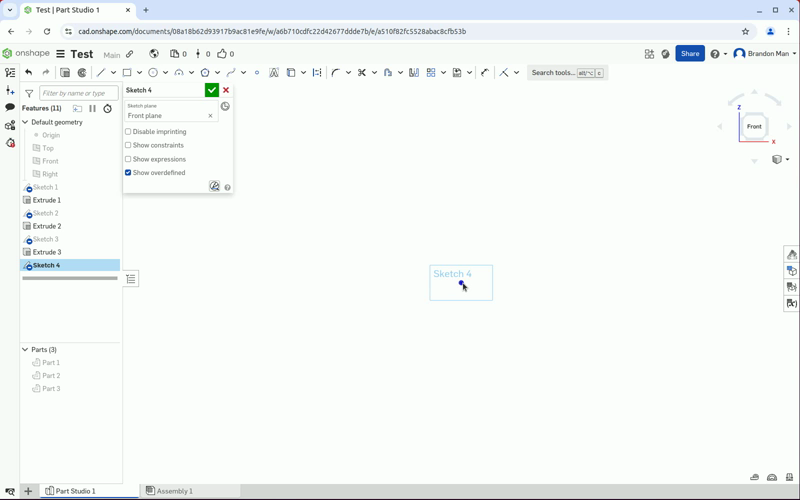
mouse_move(462, 282)
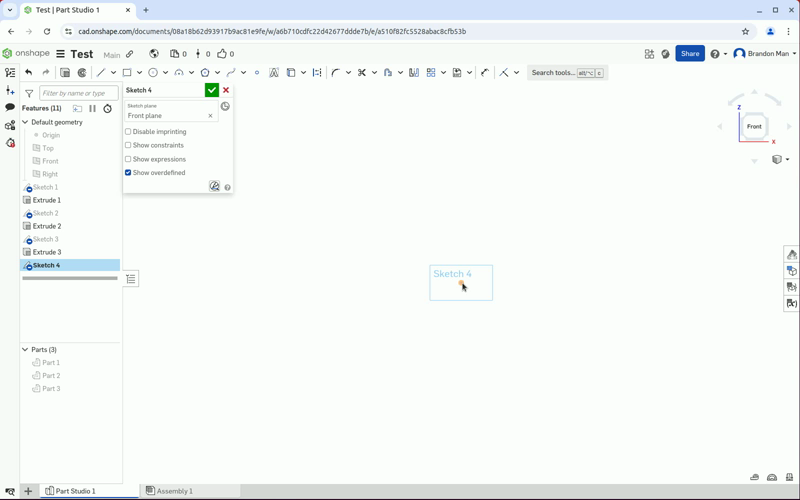
scroll(6)
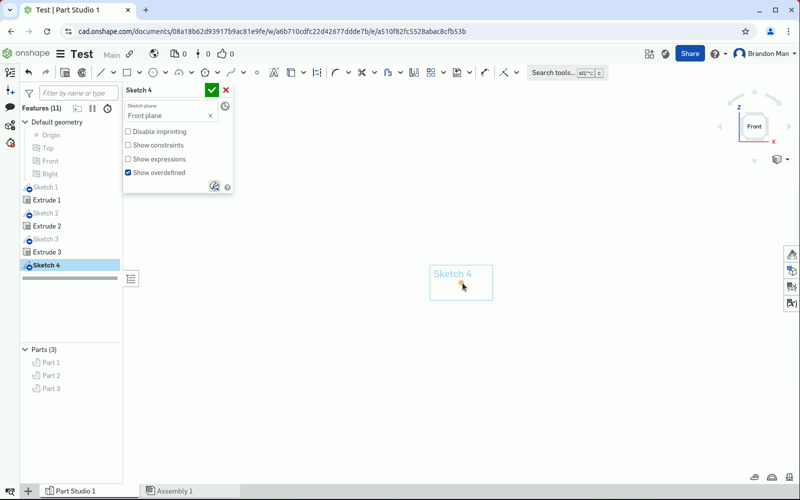
scroll(6)
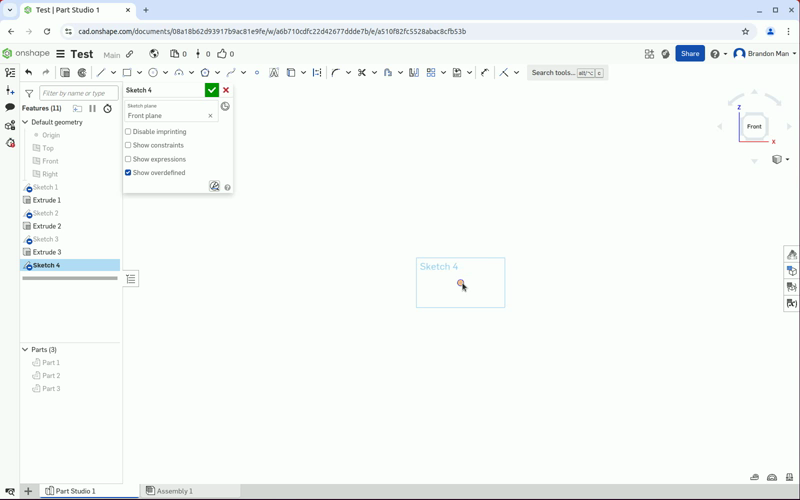
scroll(6)
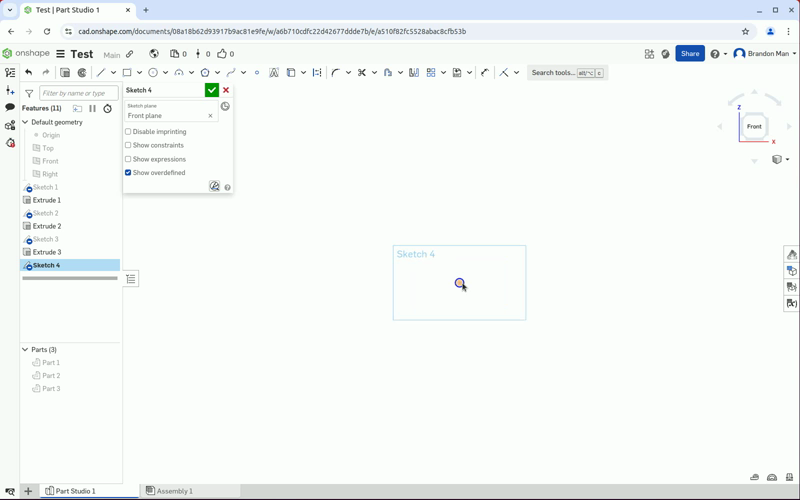
scroll(6)
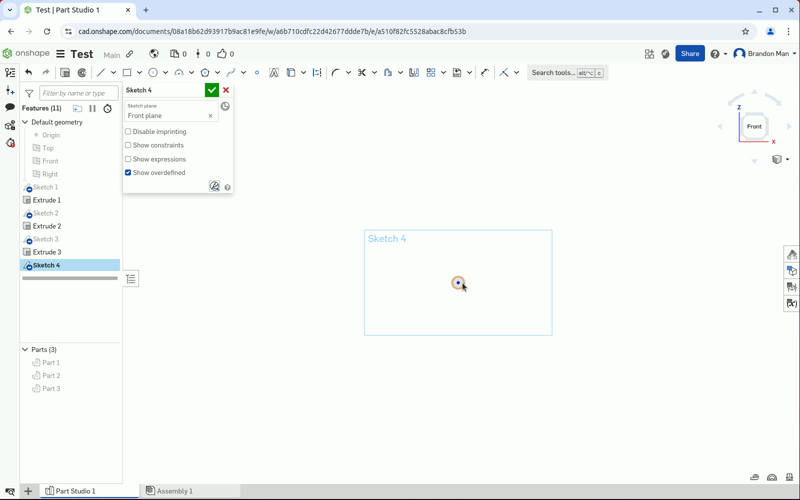
scroll(6)
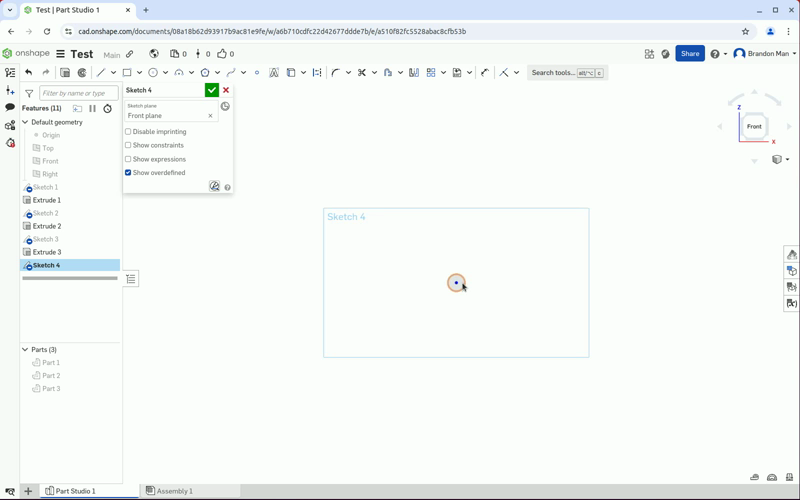
scroll(6)
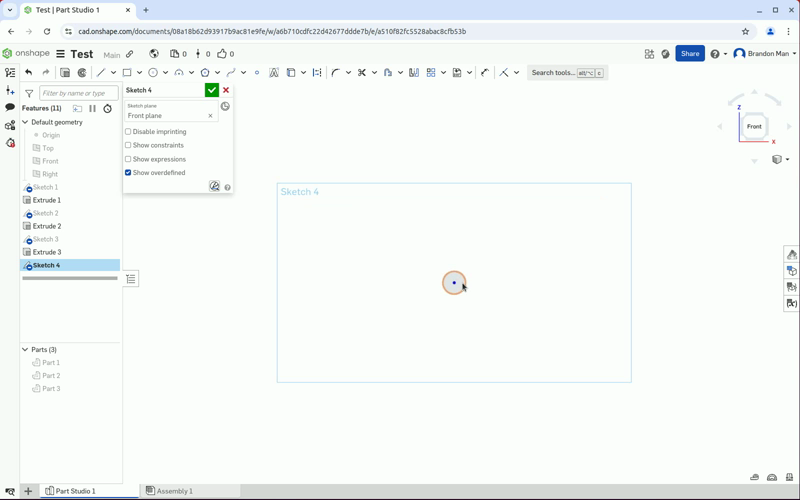
scroll(6)
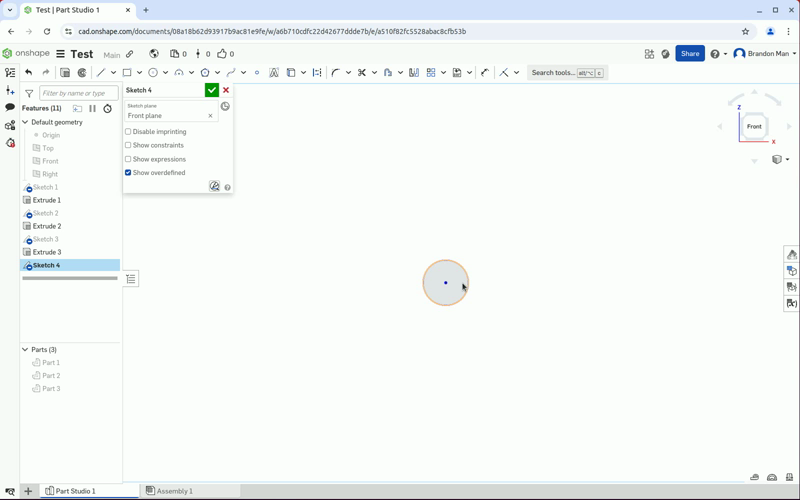
click(462, 282)
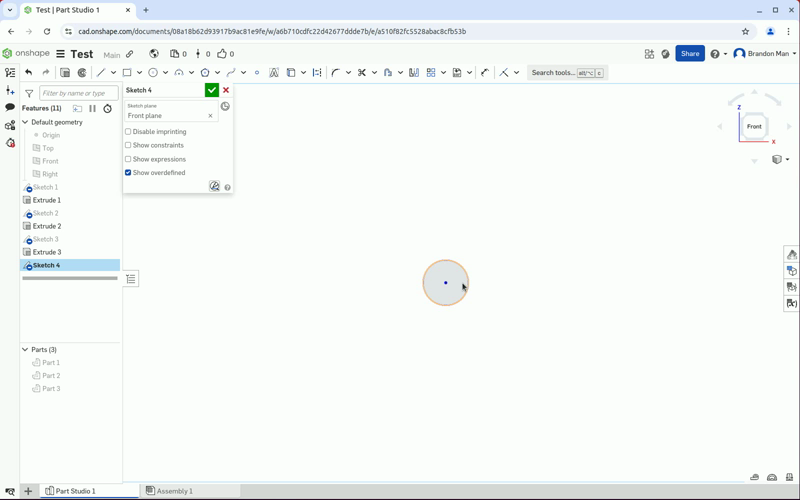
scroll(-6)
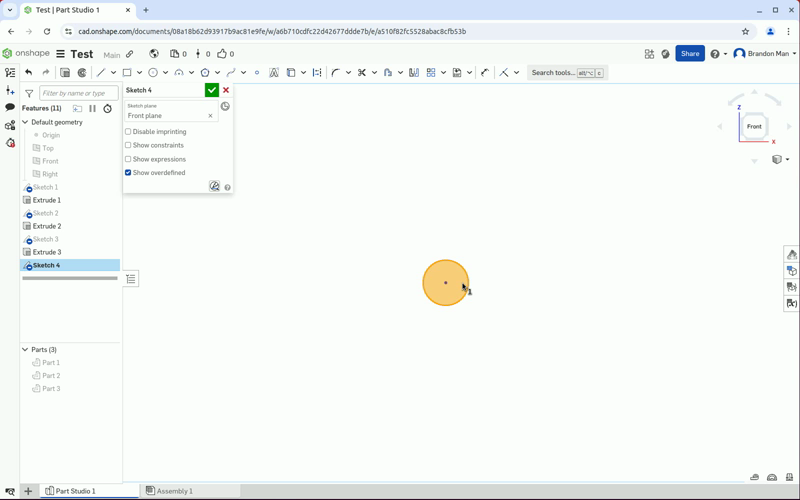
scroll(-6)
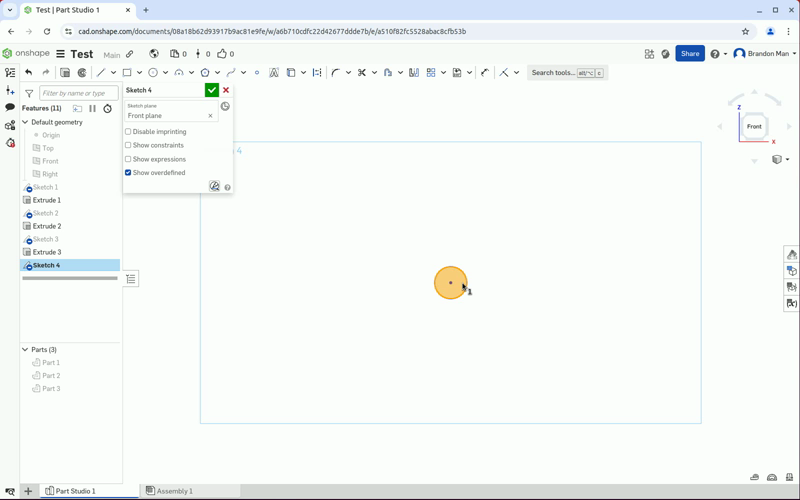
scroll(-6)
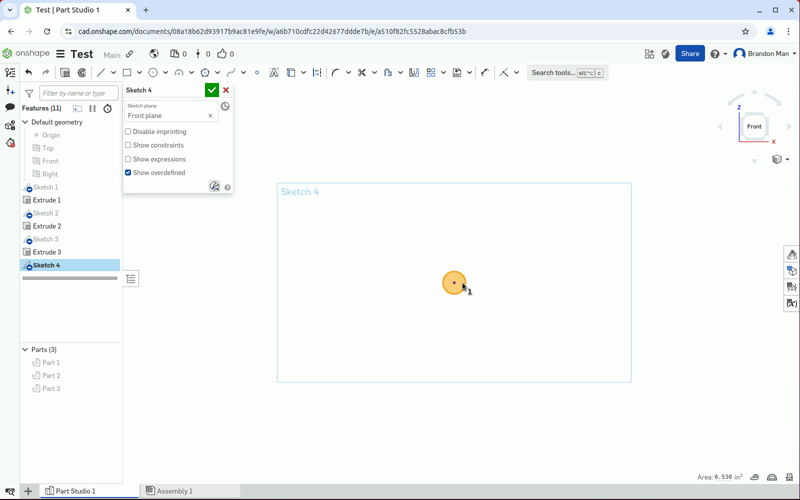
scroll(-6)
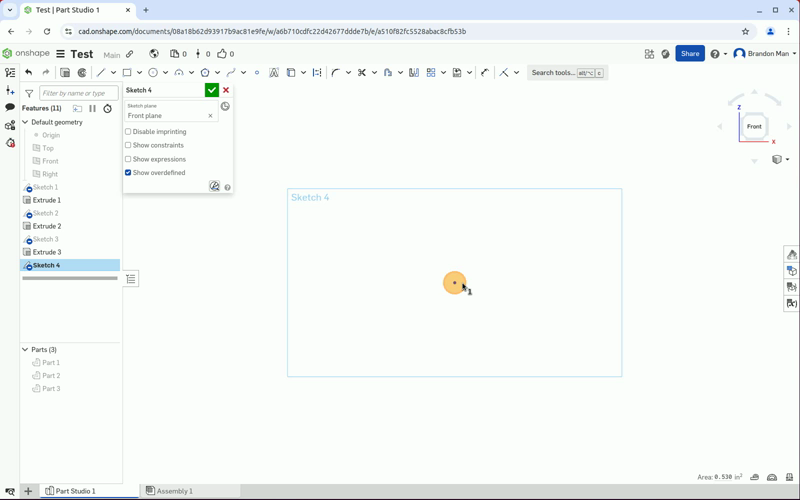
scroll(-6)
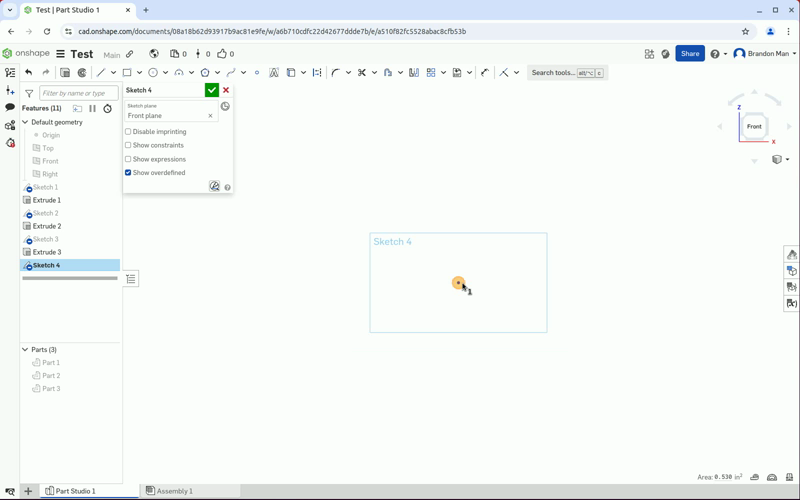
scroll(-6)
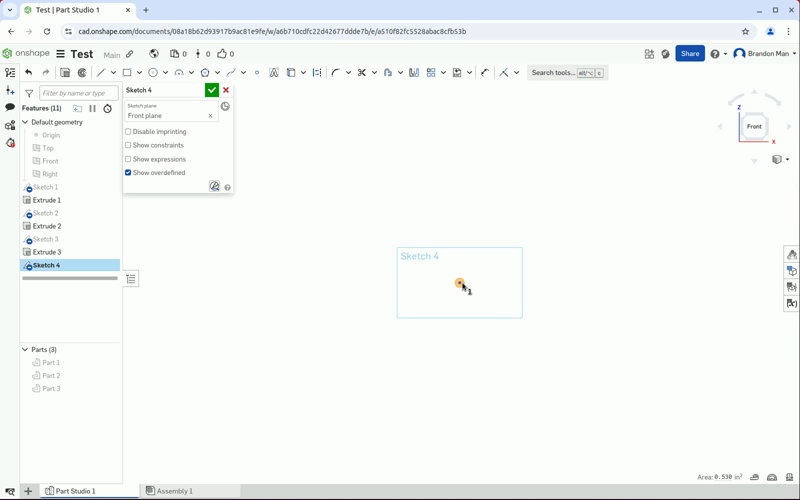
scroll(-6)
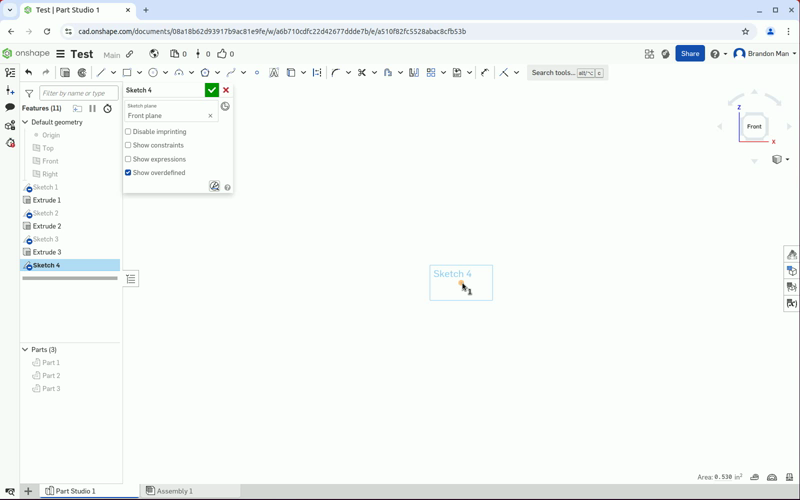
mouse_move(73, 352)
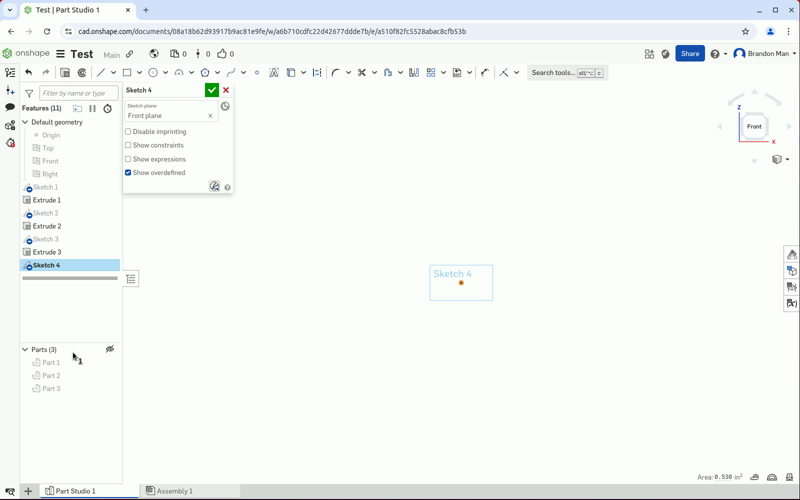
key(shift+y)
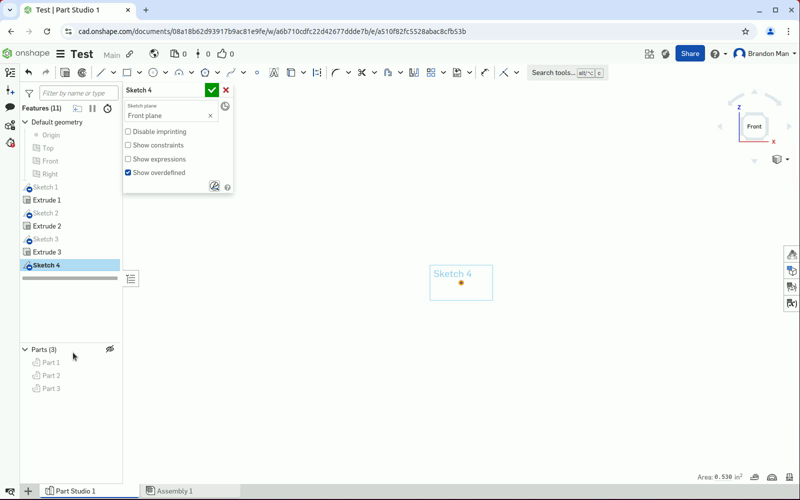
key(shift+e)
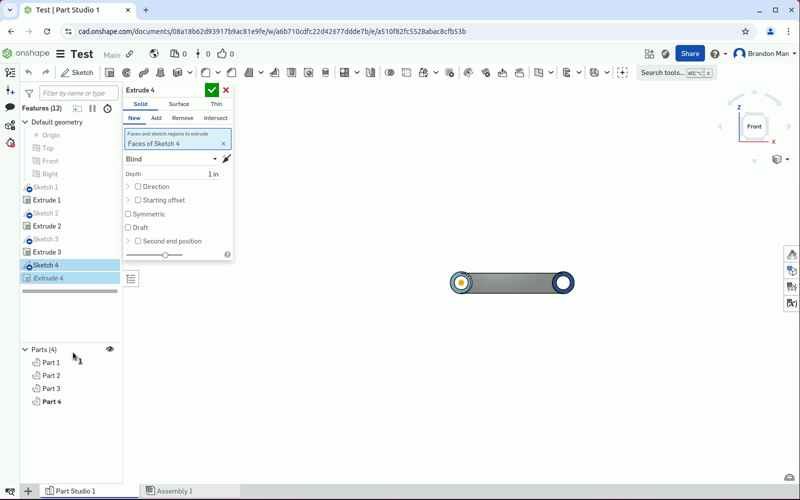
mouse_move(143, 106)
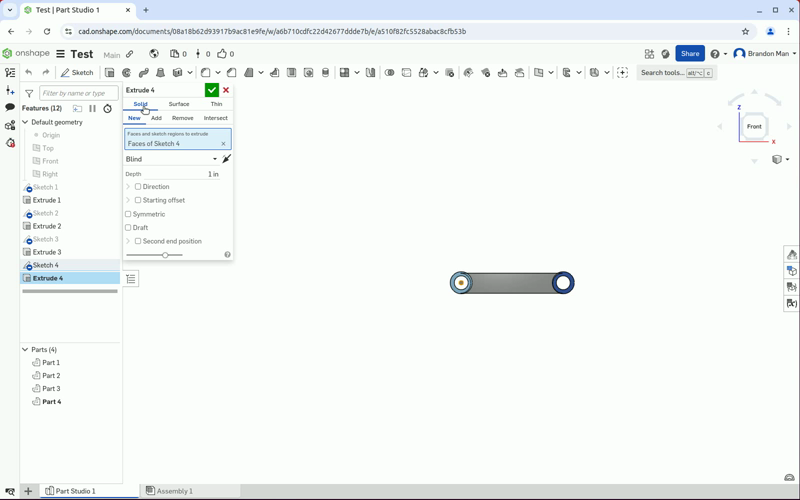
click(143, 106)
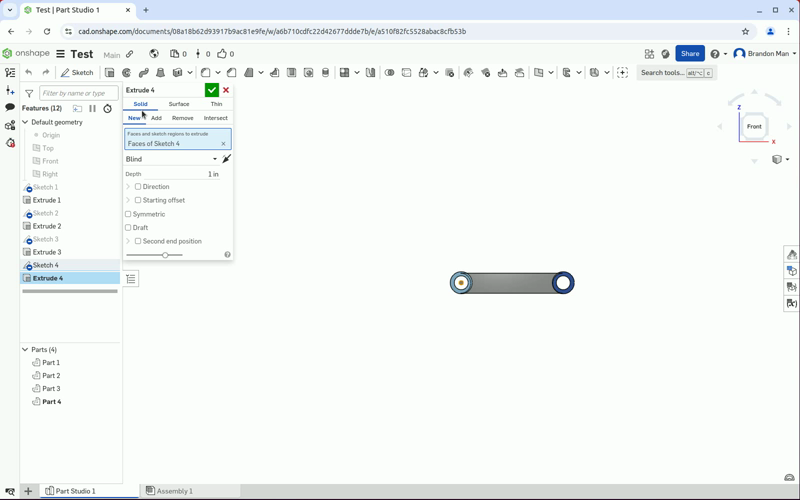
mouse_move(137, 120)
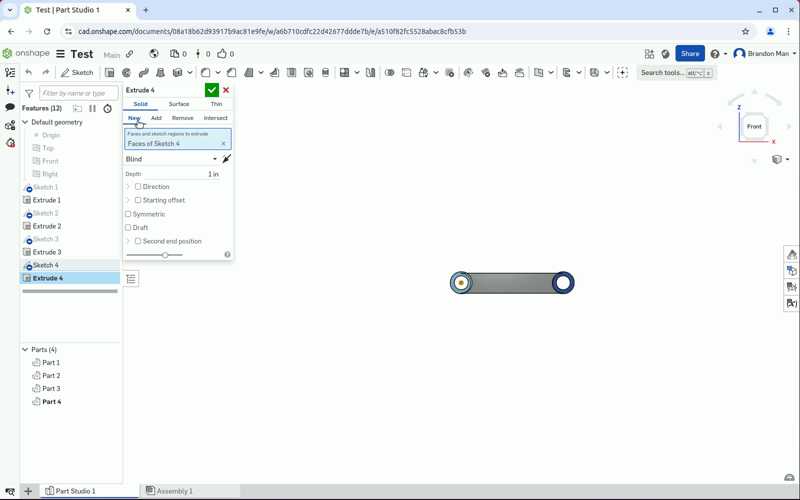
click(137, 120)
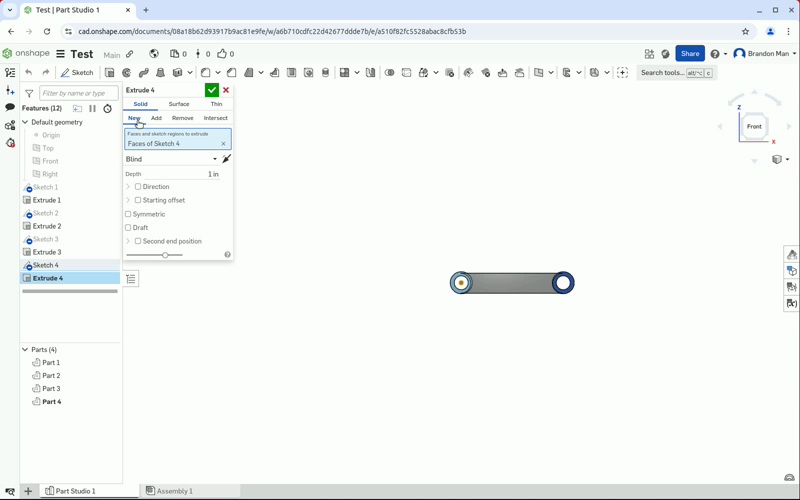
key(tab, 4)
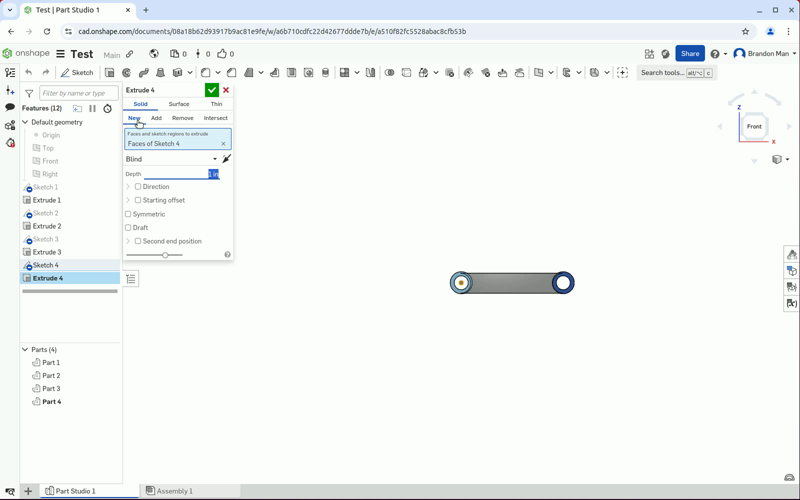
text(2.648)
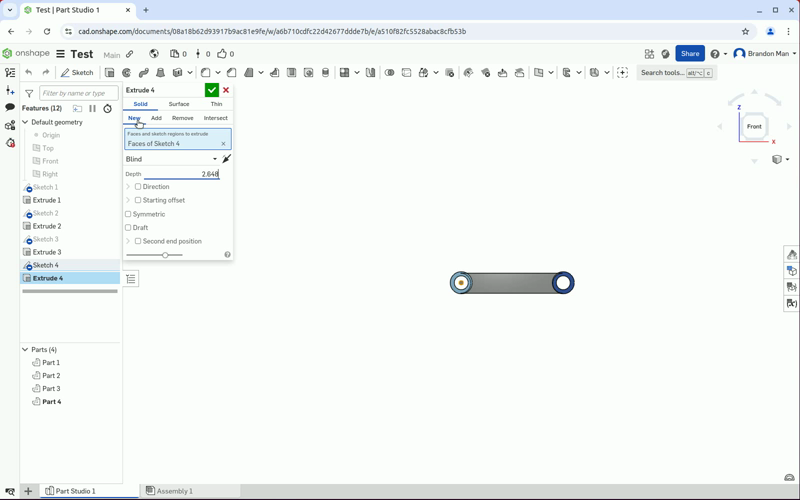
key(enter)
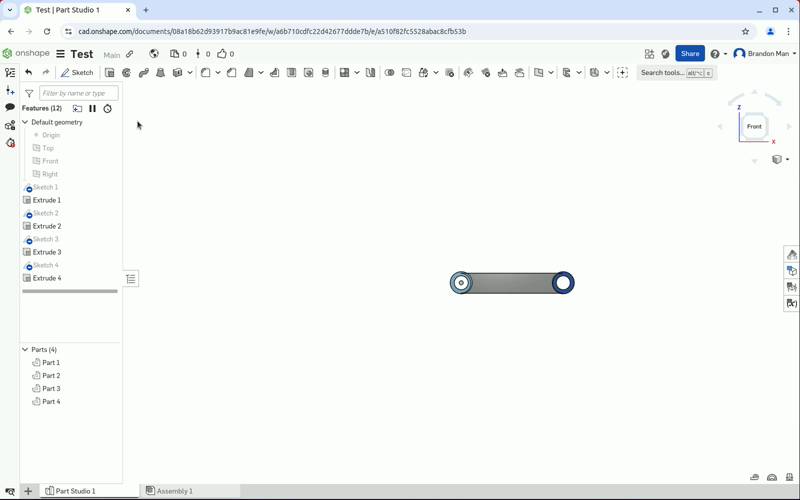
key(shift+h)
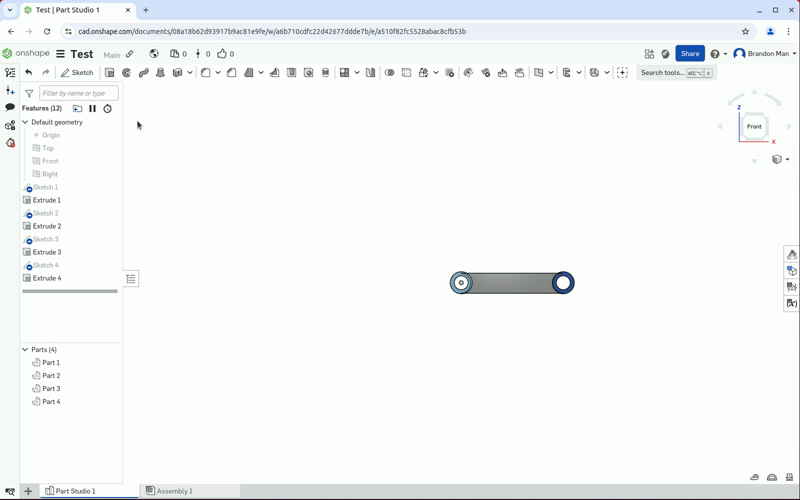
key(shift+h)
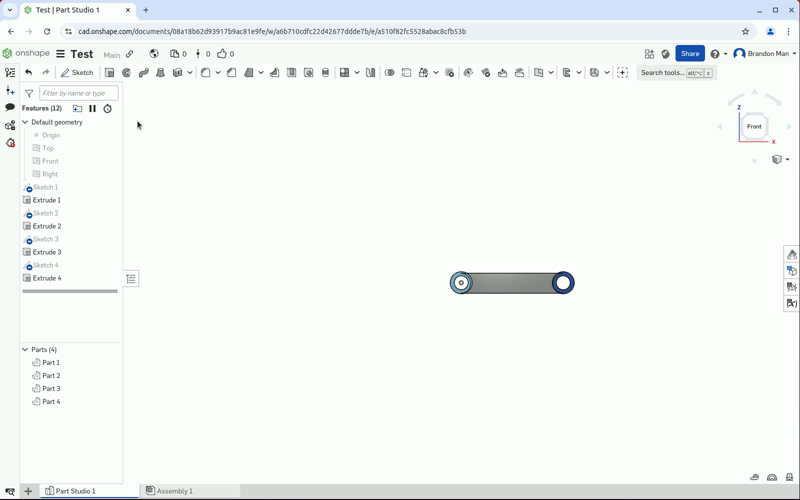
mouse_move(73, 189)
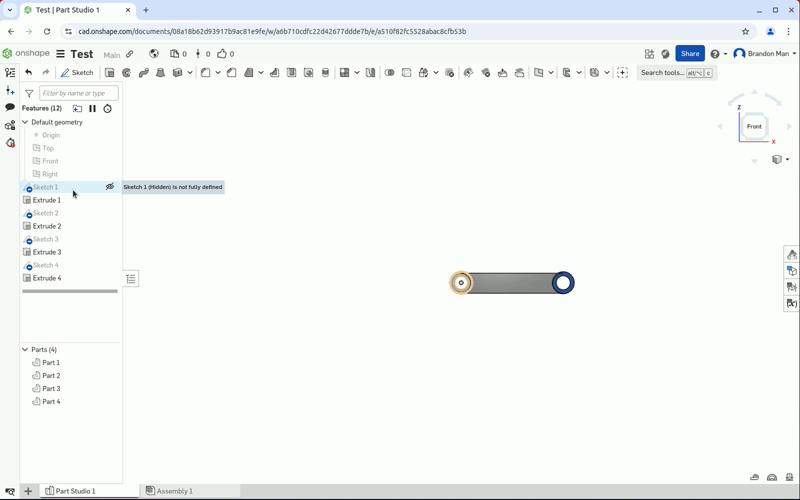
click(73, 189)
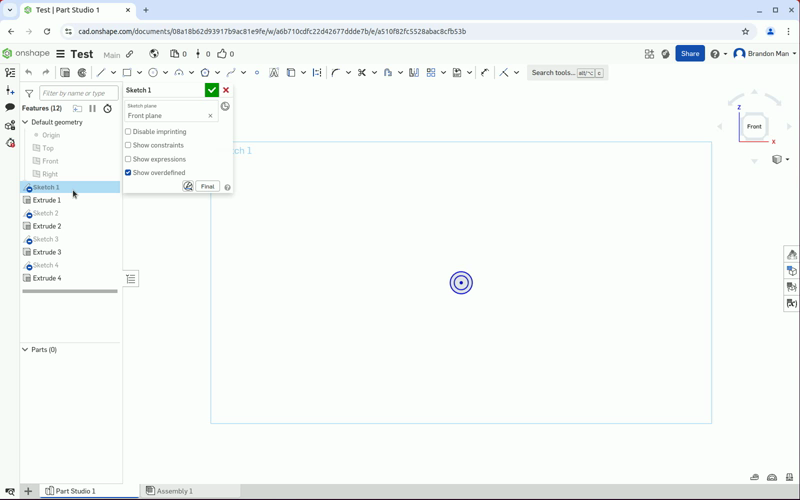
mouse_move(229, 92)
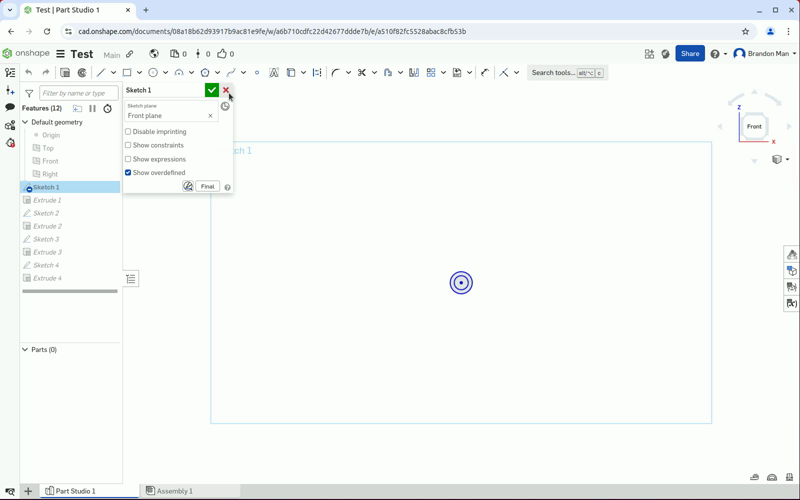
click(229, 92)
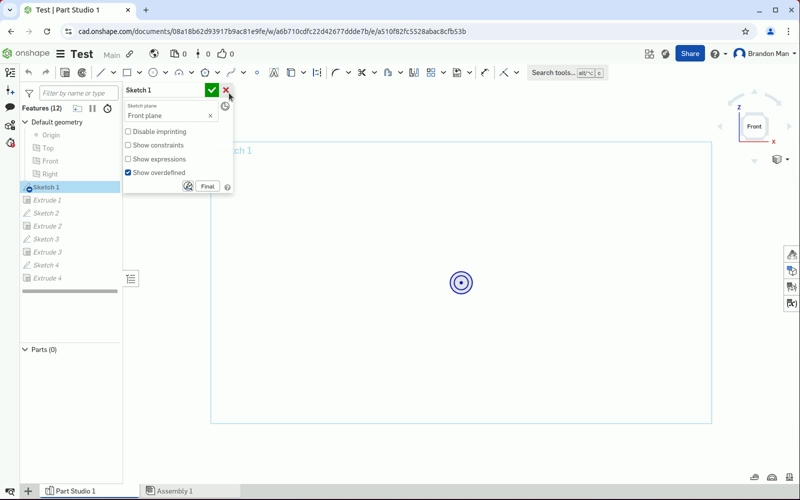
key(shift+s)
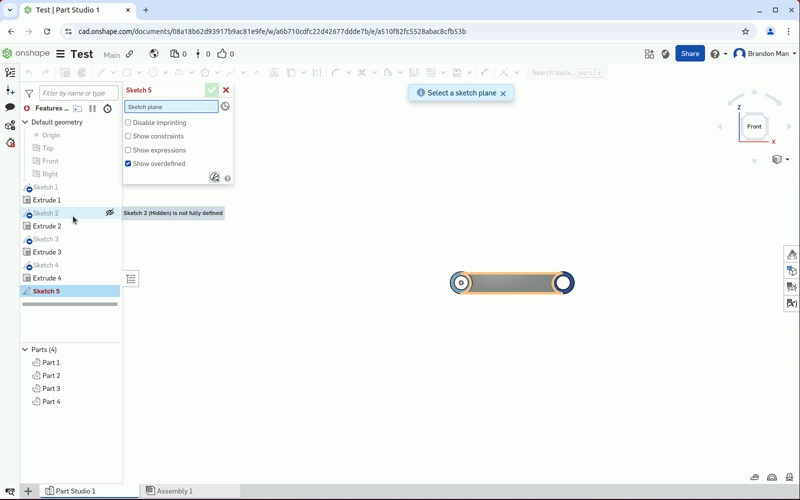
scroll(3)
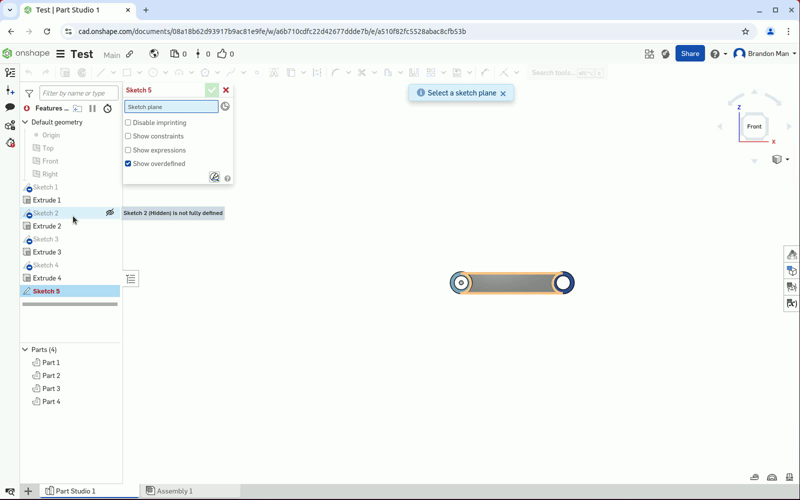
mouse_move(73, 163)
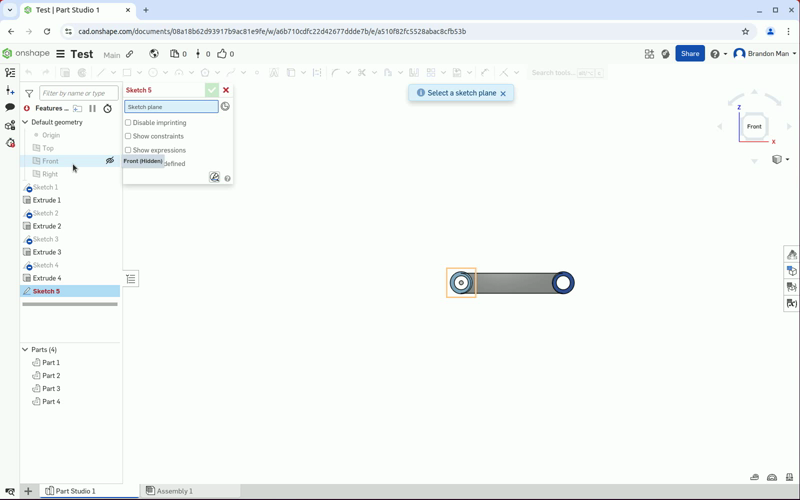
click(73, 163)
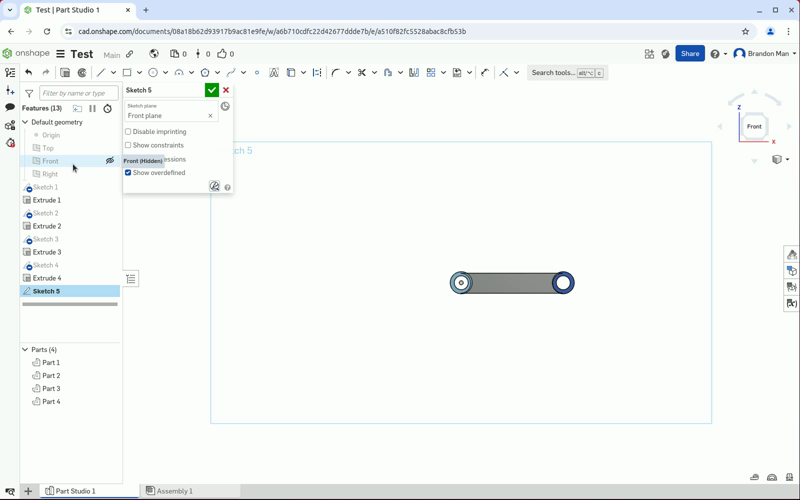
mouse_move(73, 352)
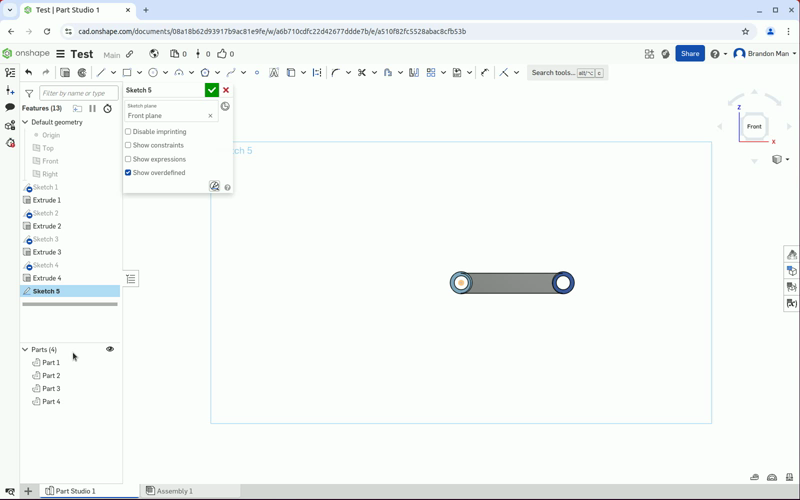
key(y)
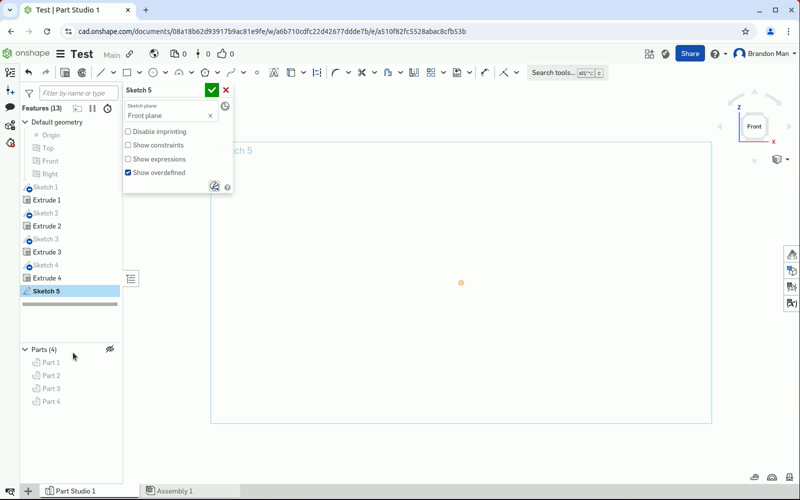
key(c)
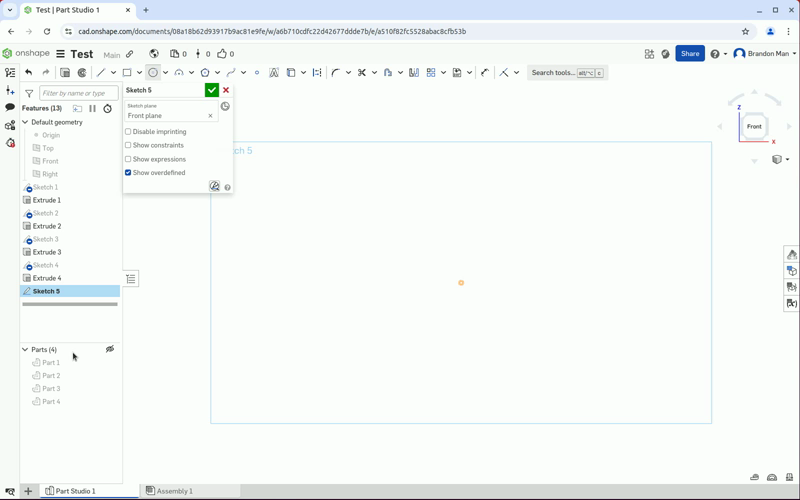
key_down(shift)
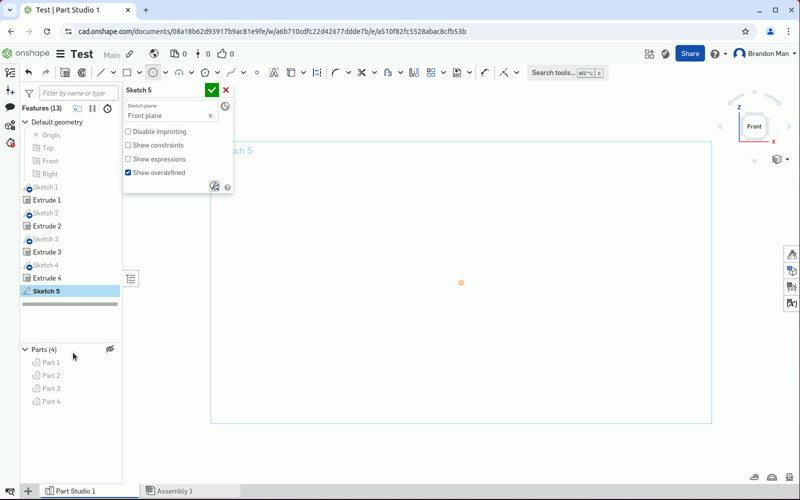
mouse_move(563, 282)
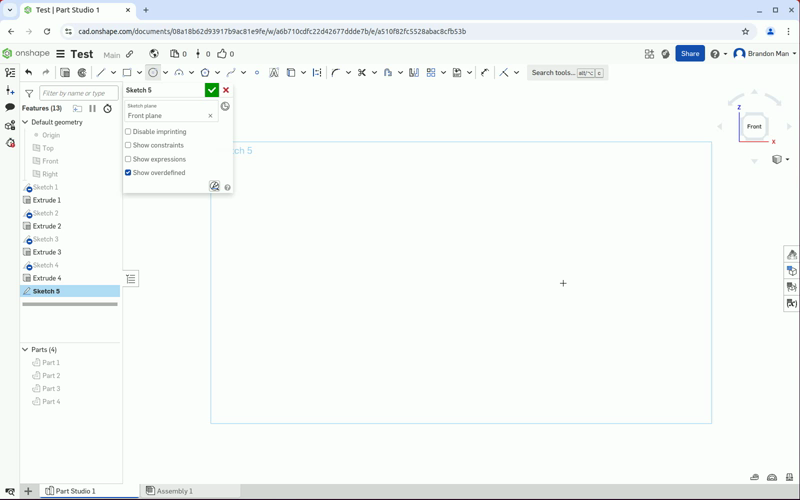
click(563, 282)
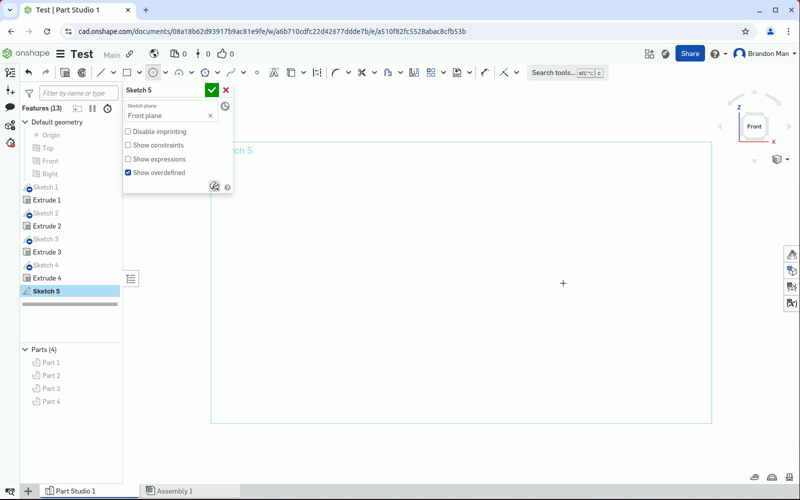
key_up(shift)
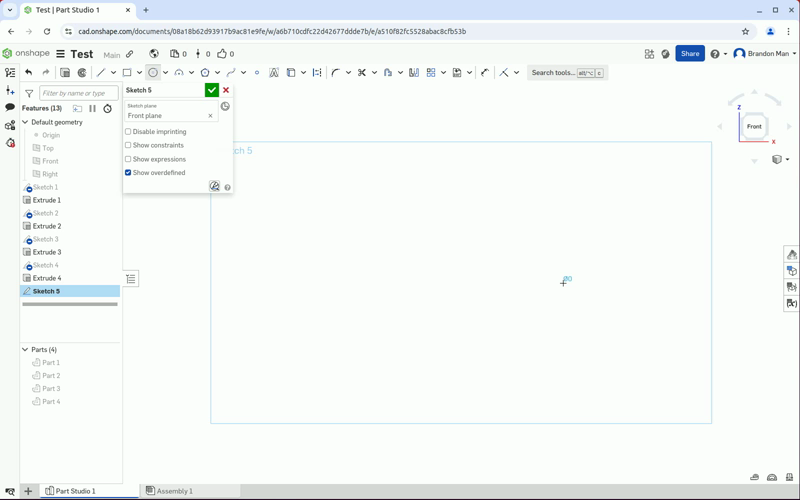
mouse_move(566, 282)
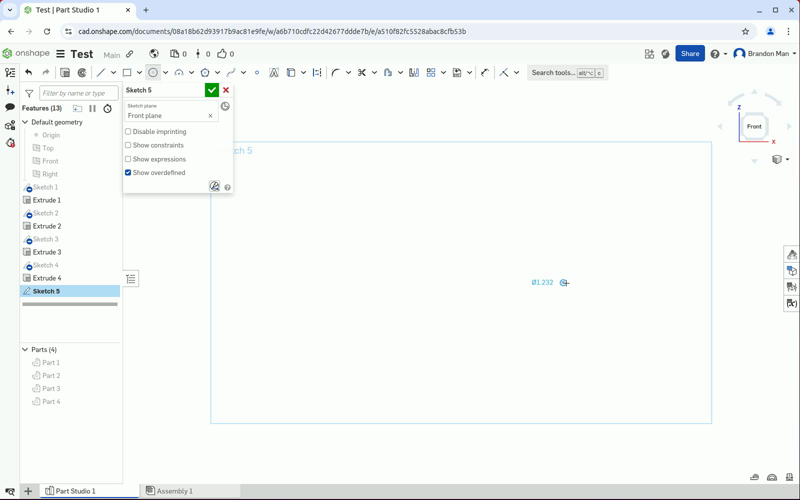
click(566, 282)
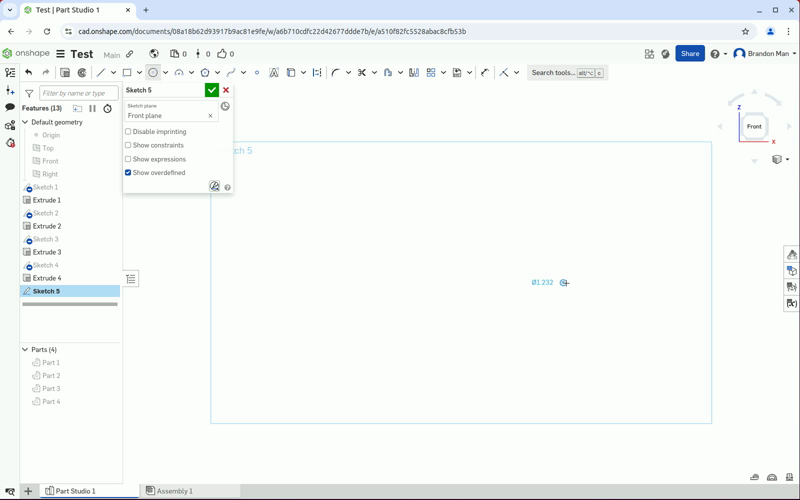
key(esc)
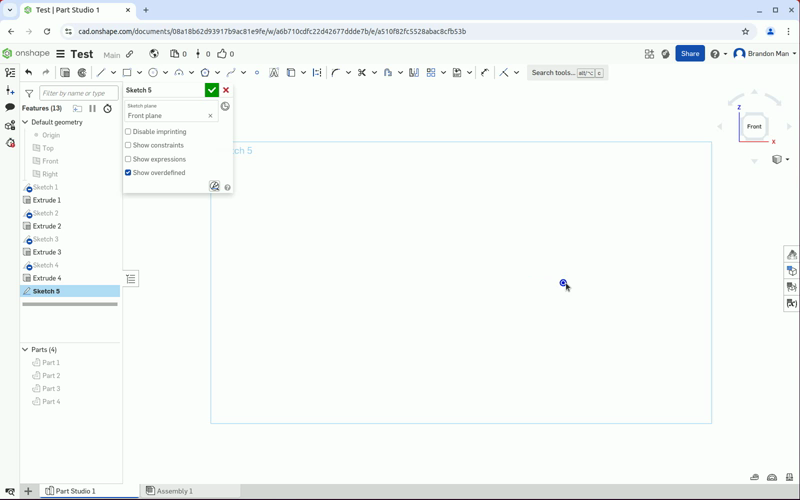
mouse_move(564, 285)
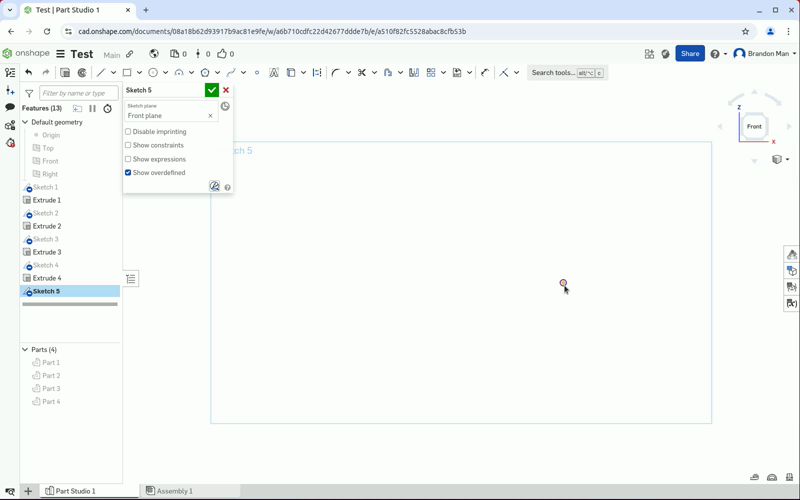
scroll(6)
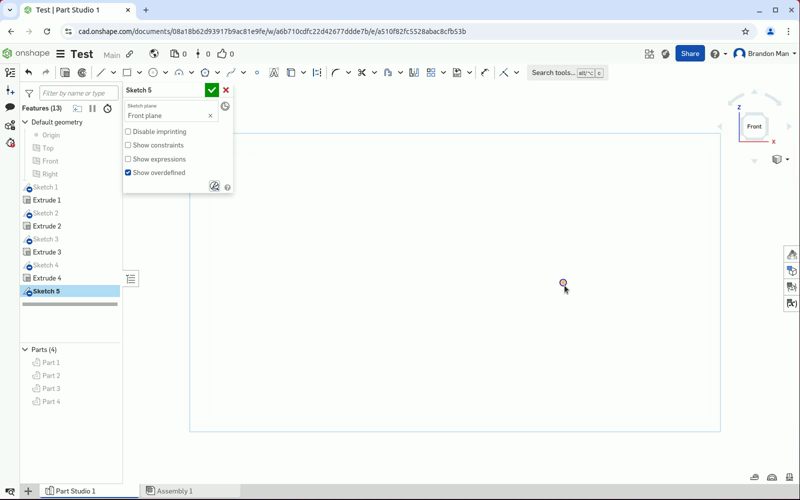
scroll(6)
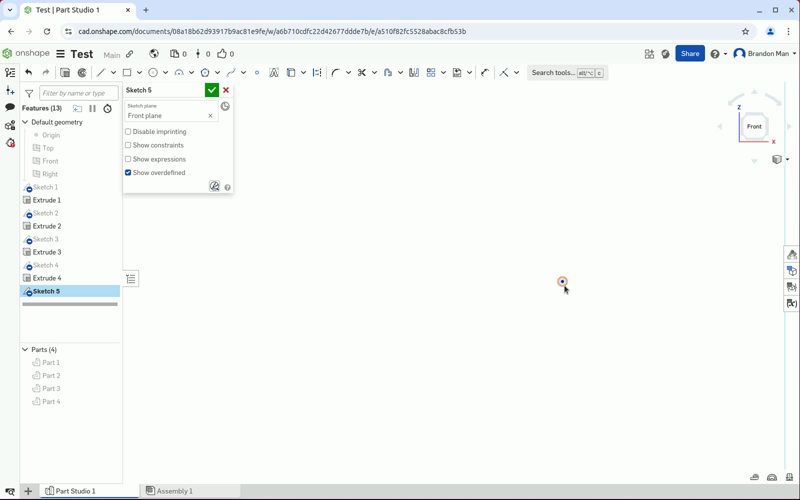
scroll(6)
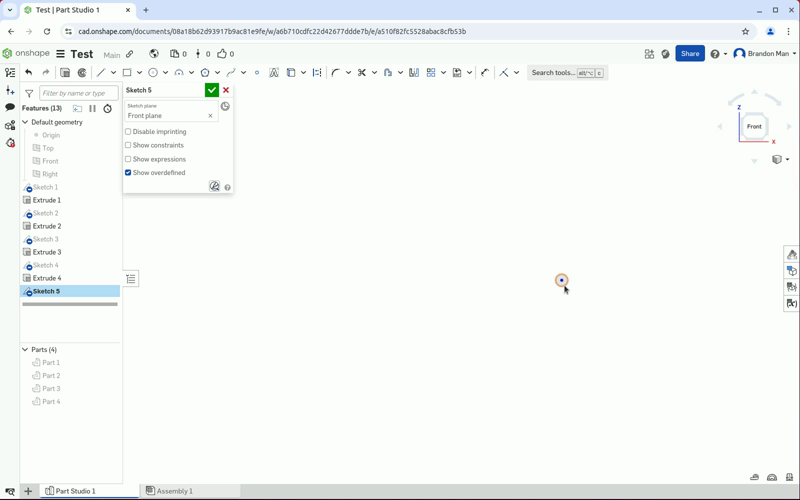
scroll(6)
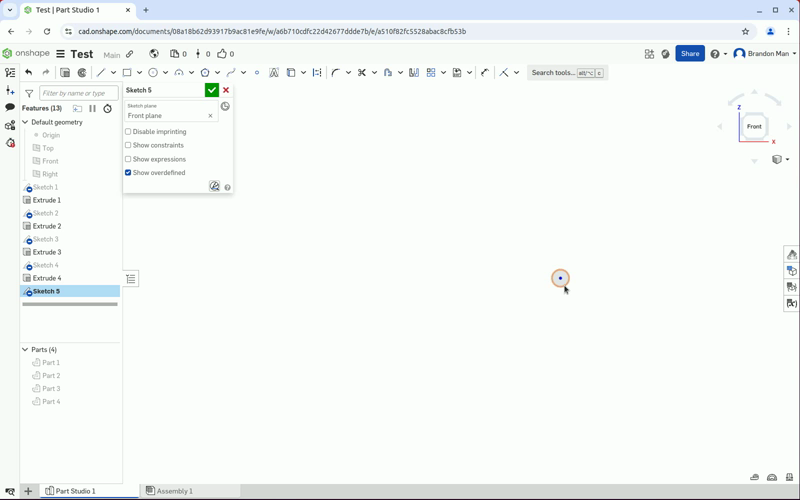
scroll(6)
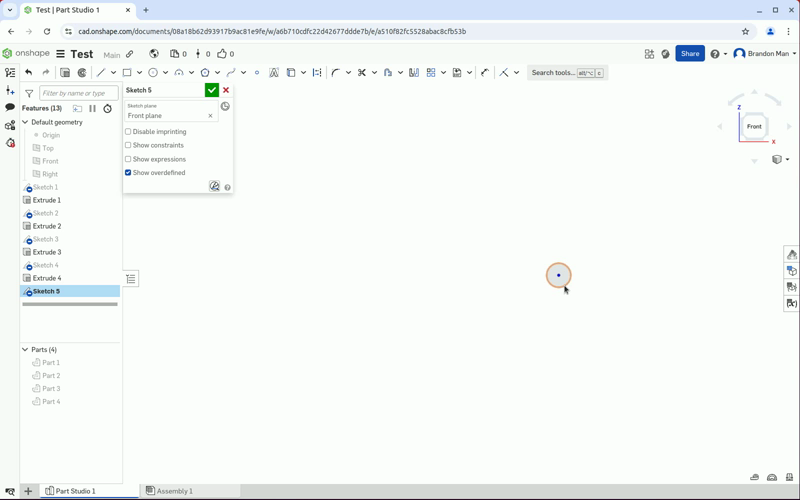
scroll(6)
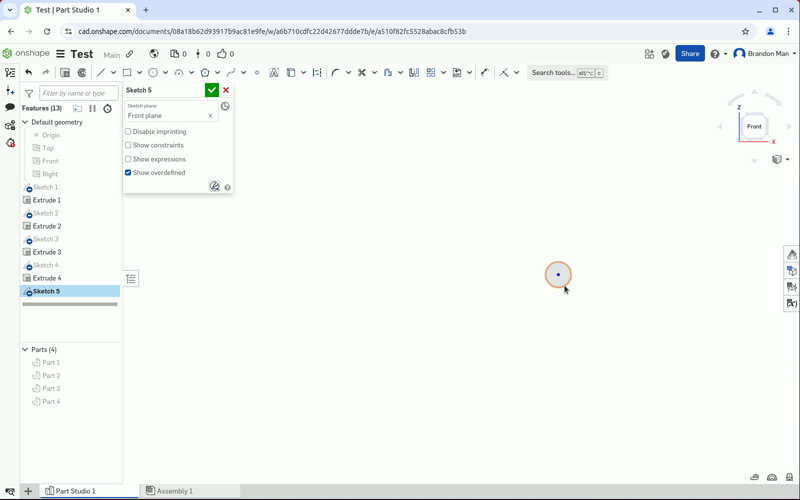
scroll(6)
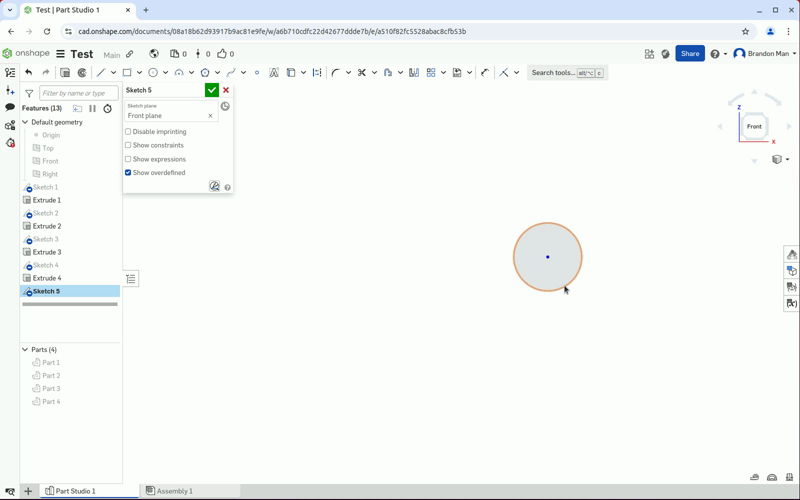
click(564, 285)
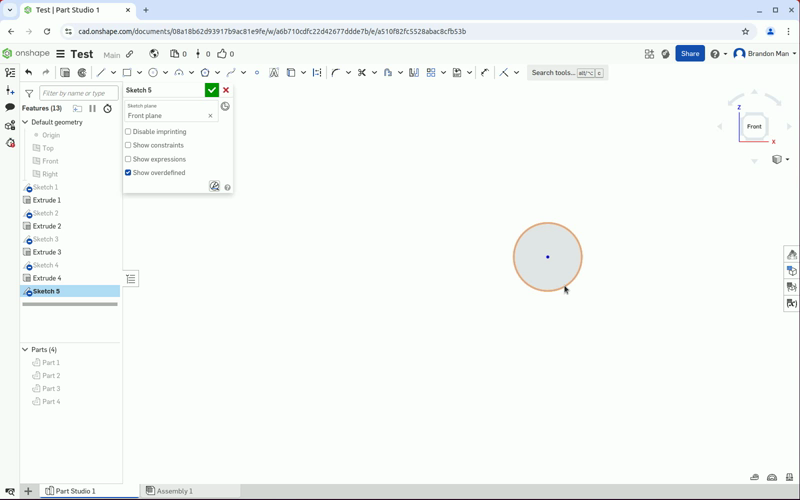
scroll(-6)
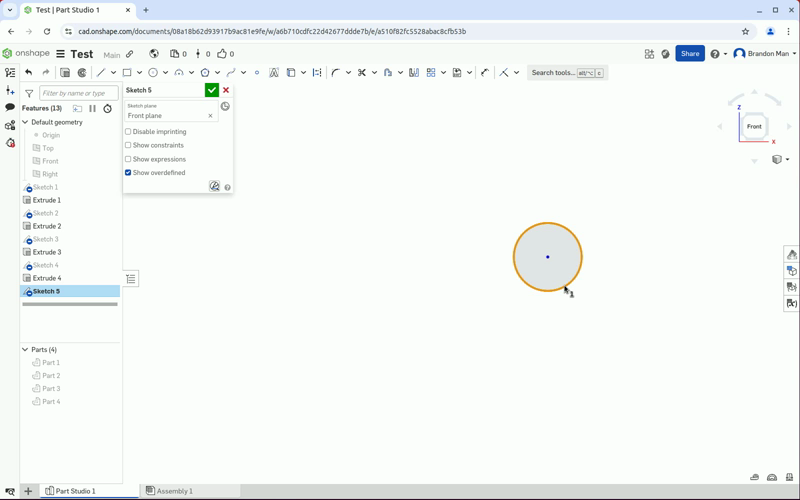
scroll(-6)
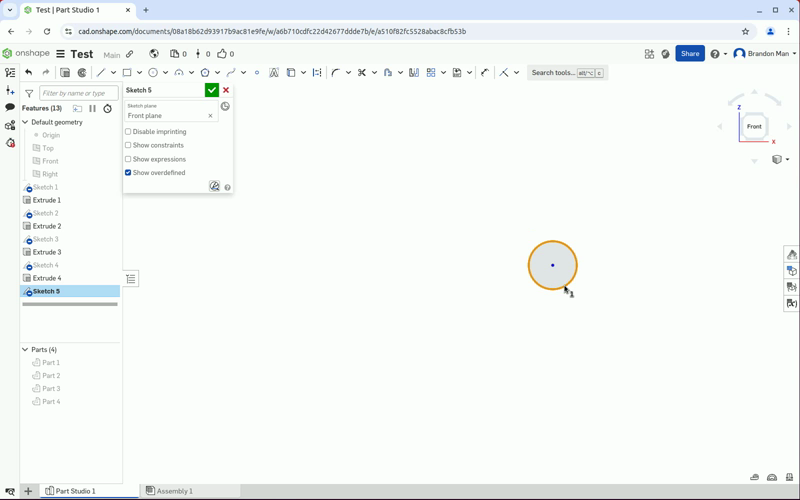
scroll(-6)
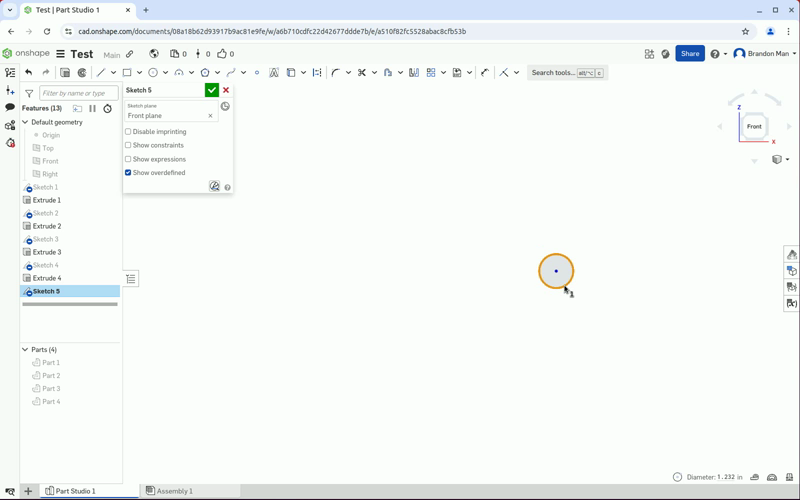
scroll(-6)
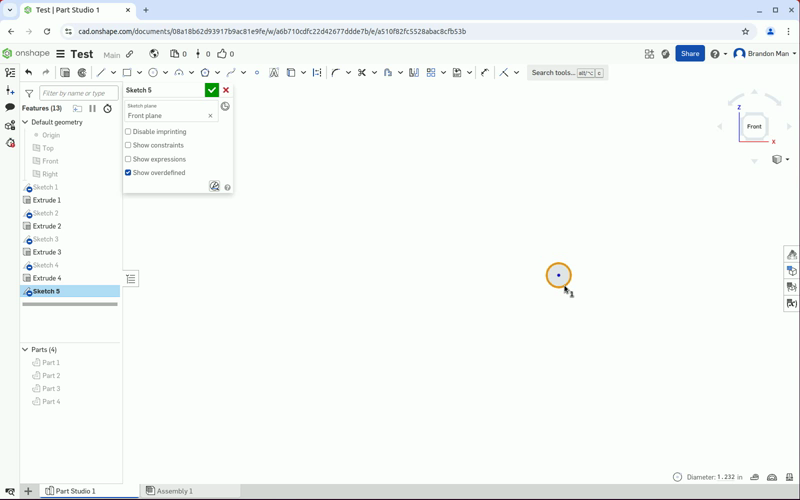
scroll(-6)
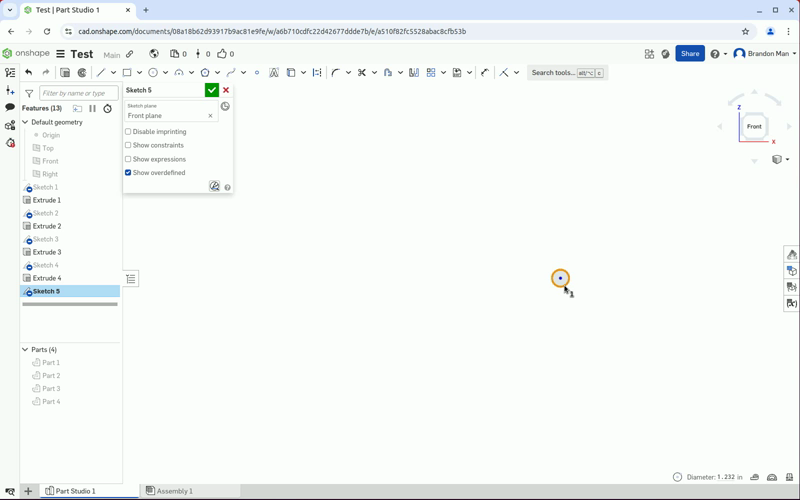
scroll(-6)
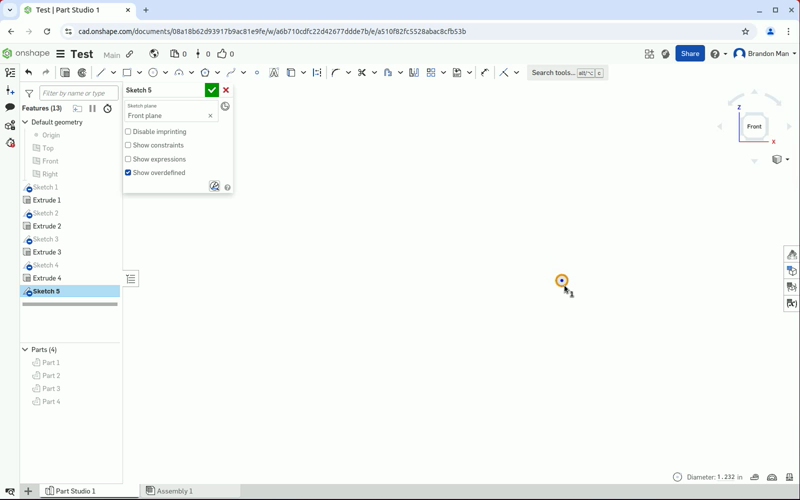
scroll(-6)
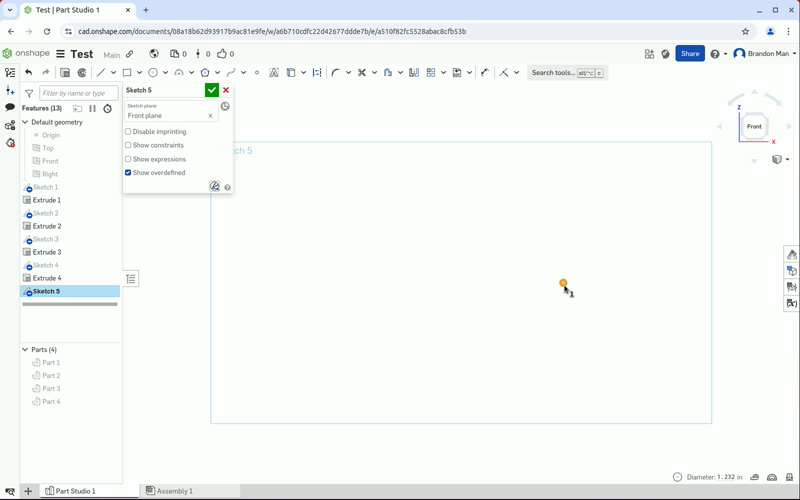
mouse_move(73, 352)
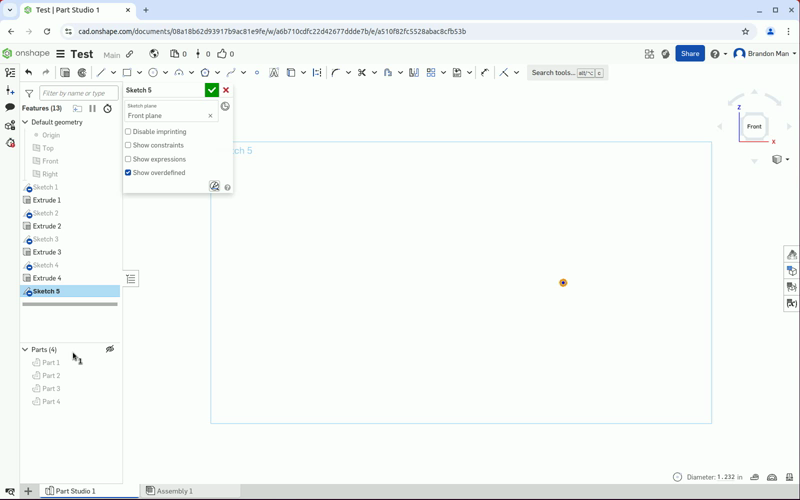
key(shift+y)
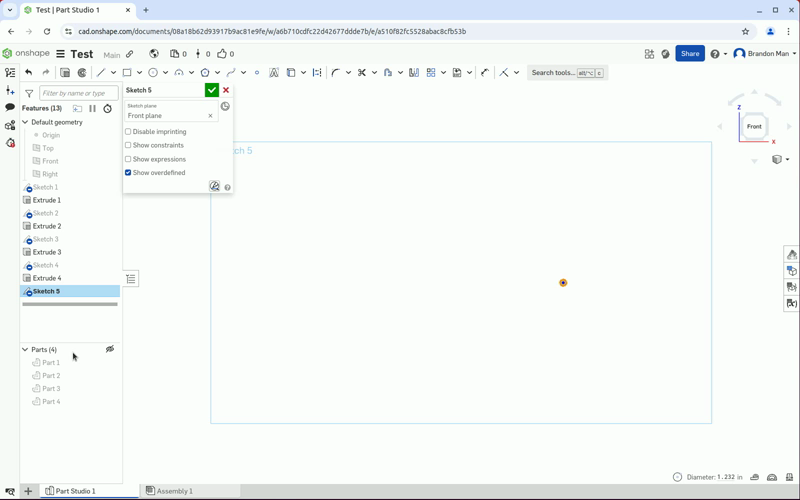
key(shift+e)
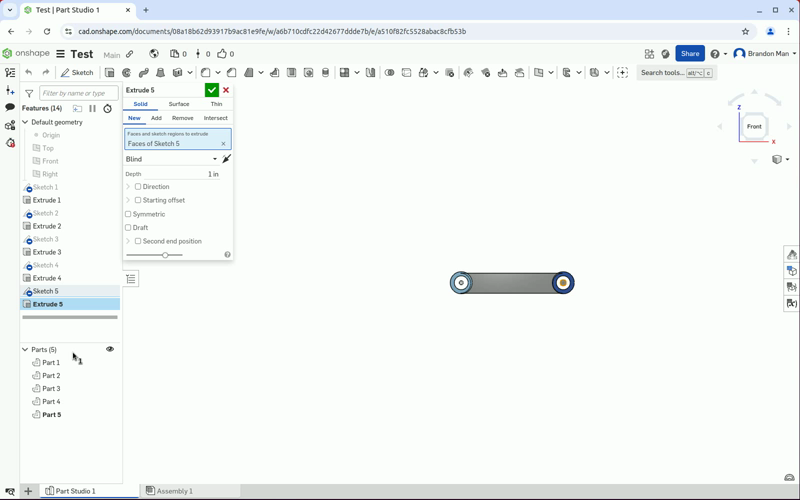
mouse_move(143, 106)
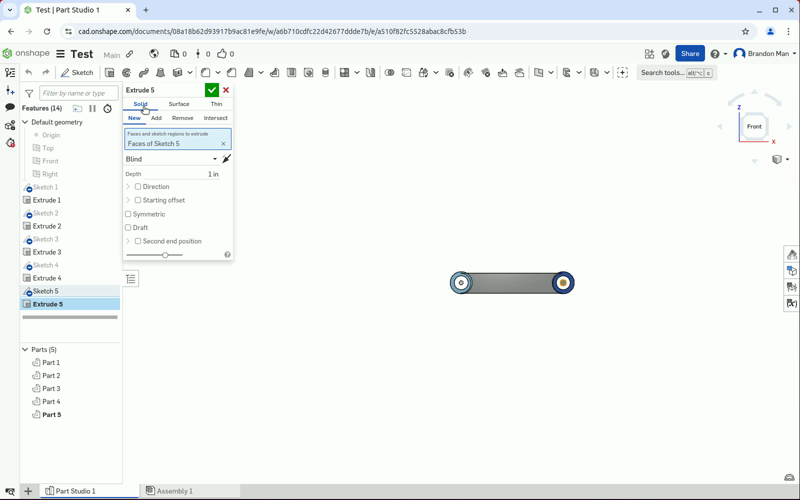
click(143, 106)
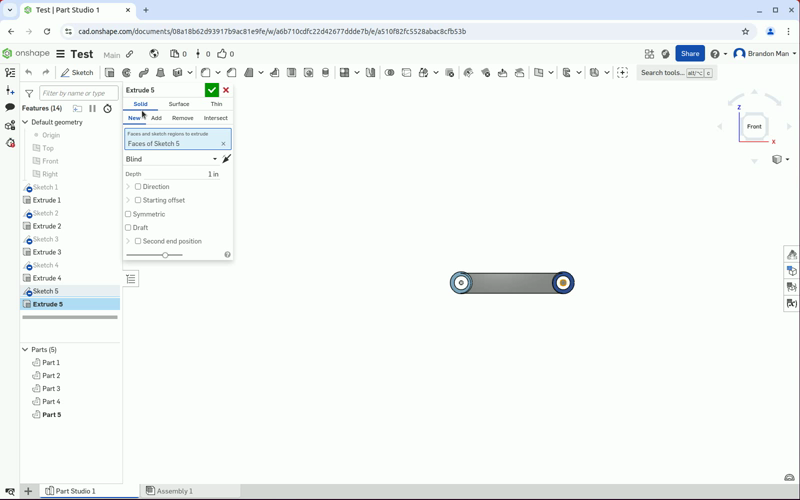
mouse_move(137, 120)
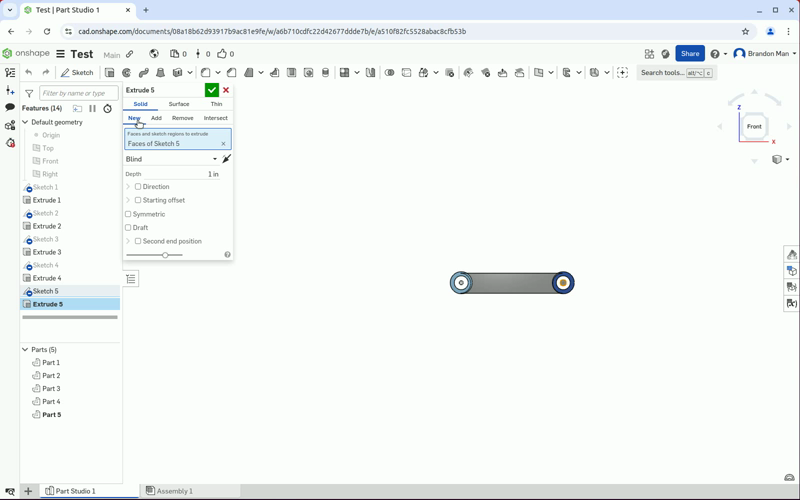
click(137, 120)
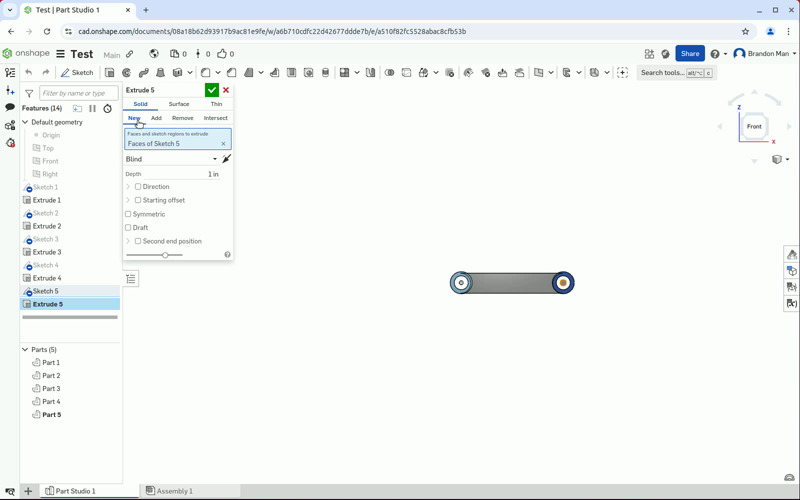
key(tab, 4)
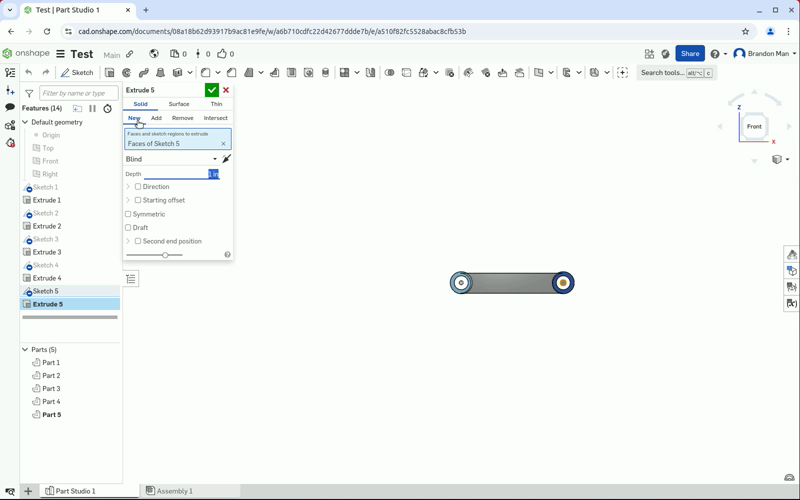
text(2.648)
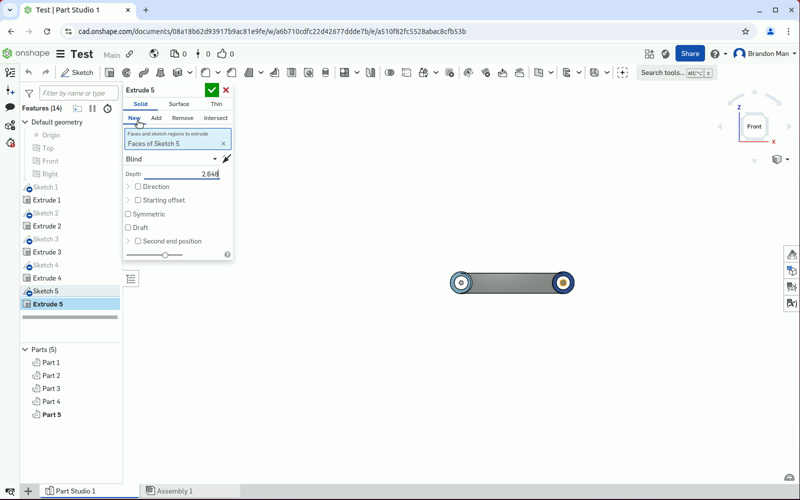
key(enter)
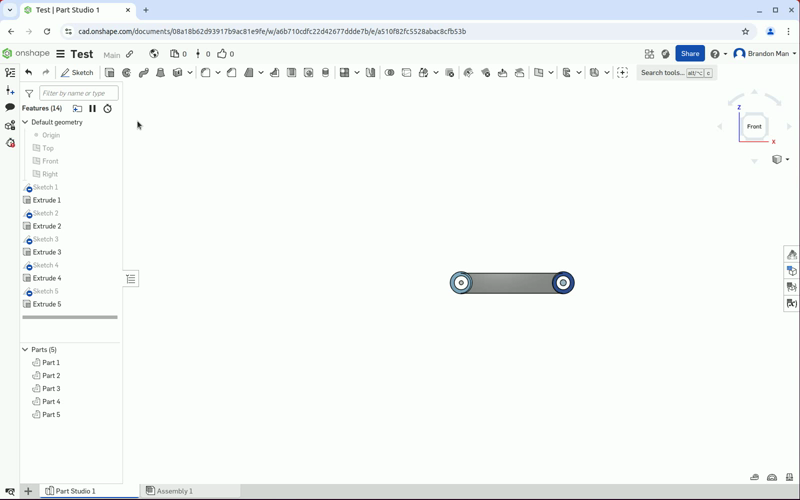
key(shift+h)
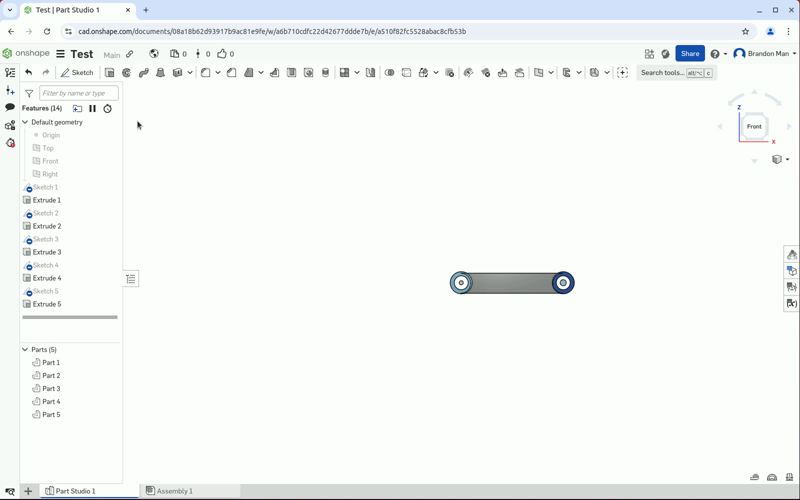
key(shift+h)
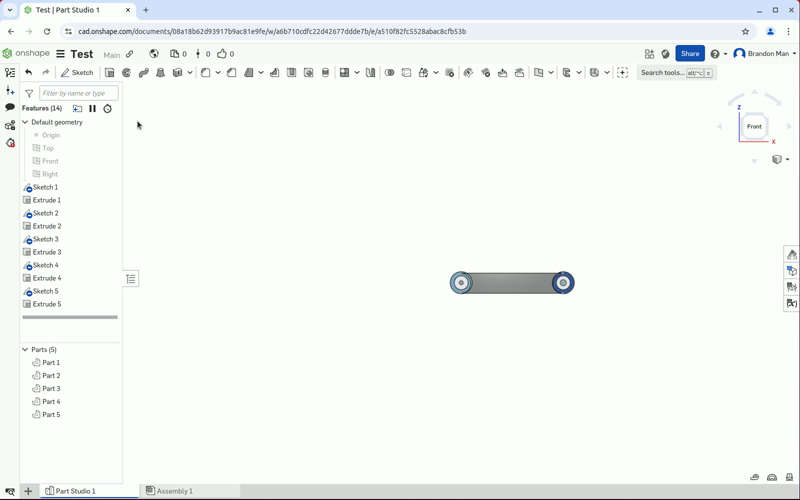
key(shift+7)
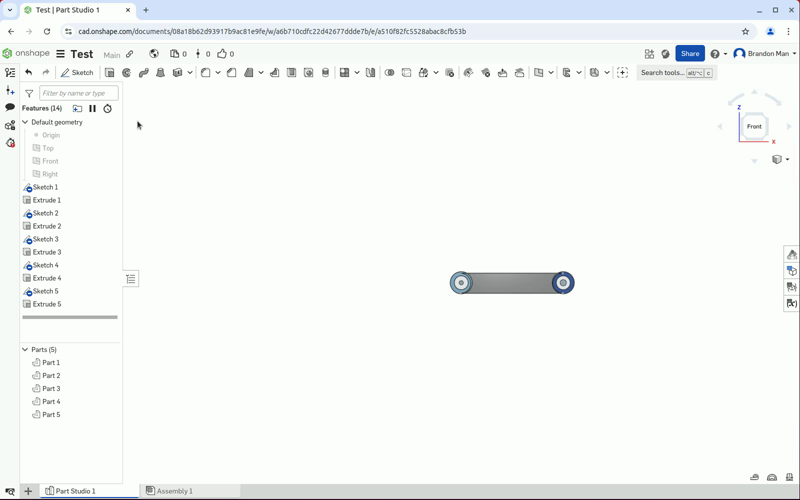
key(left, 2)
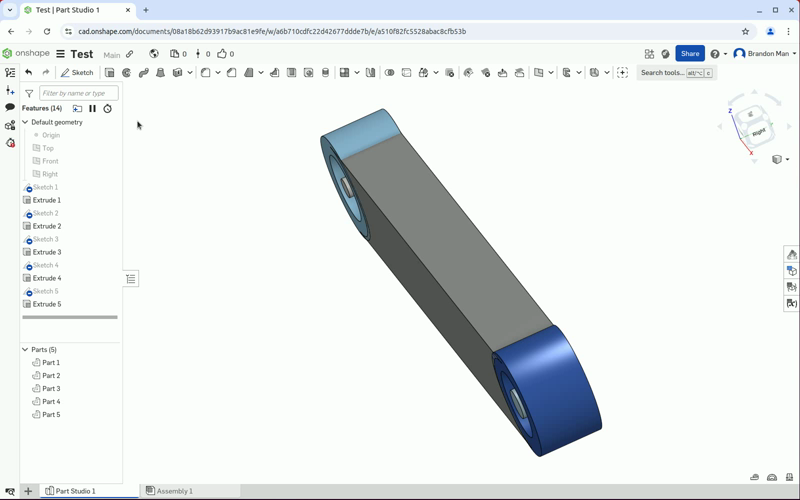
key(down, 2)
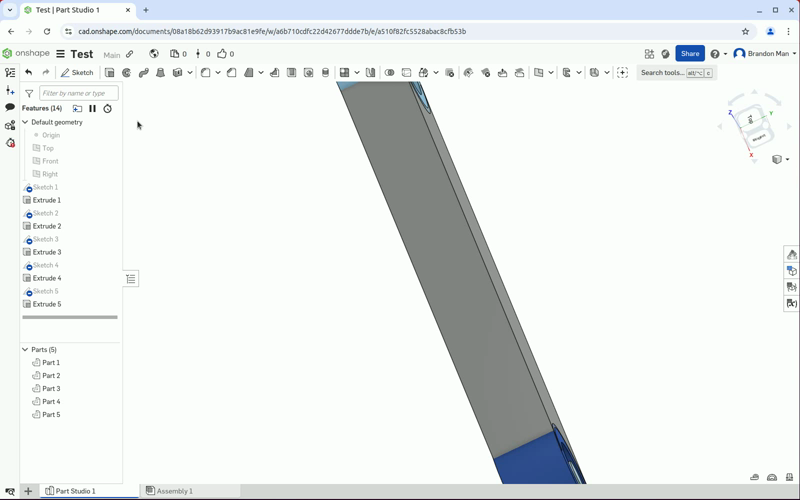
key(up, 2)
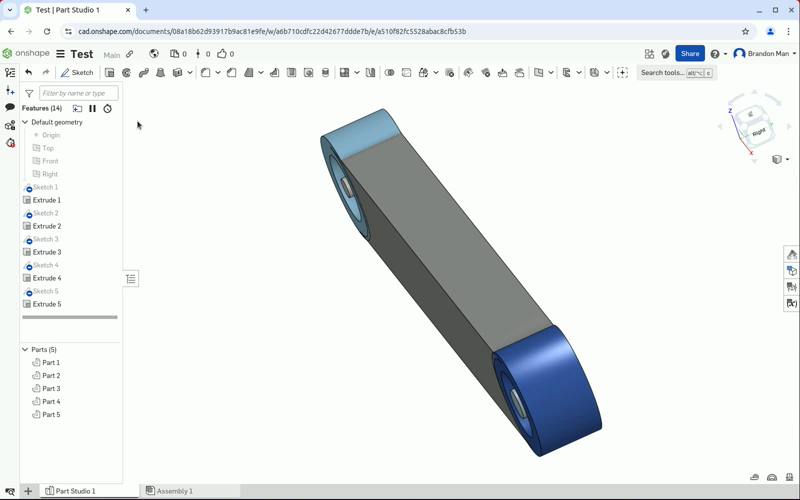
key(right, 2)
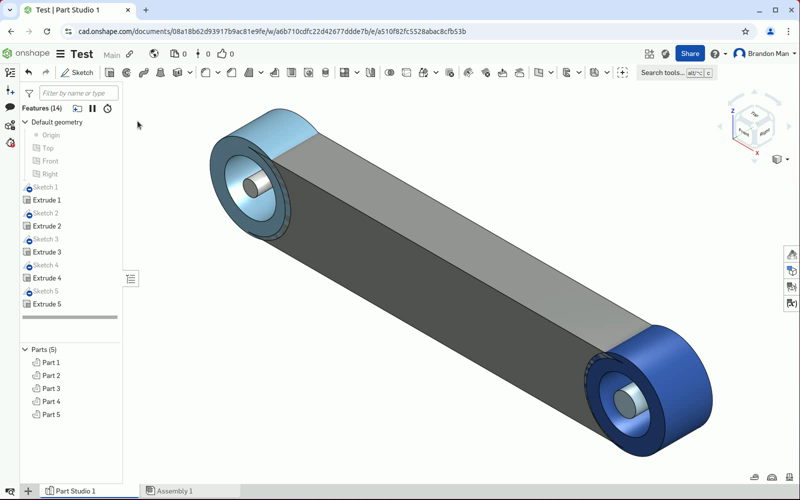
mouse_move(73, 189)
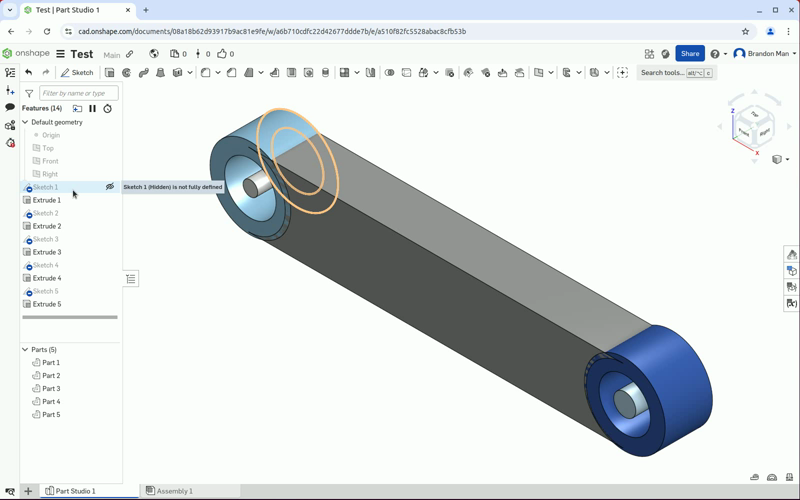
click(73, 189)